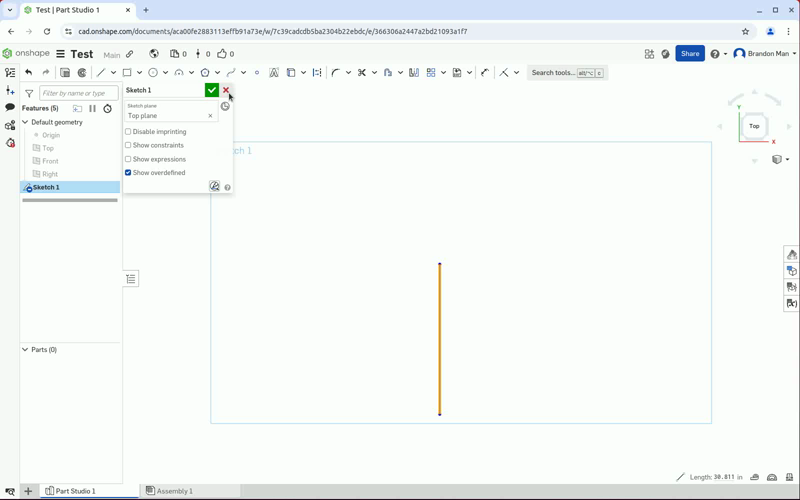
key(shift+h)
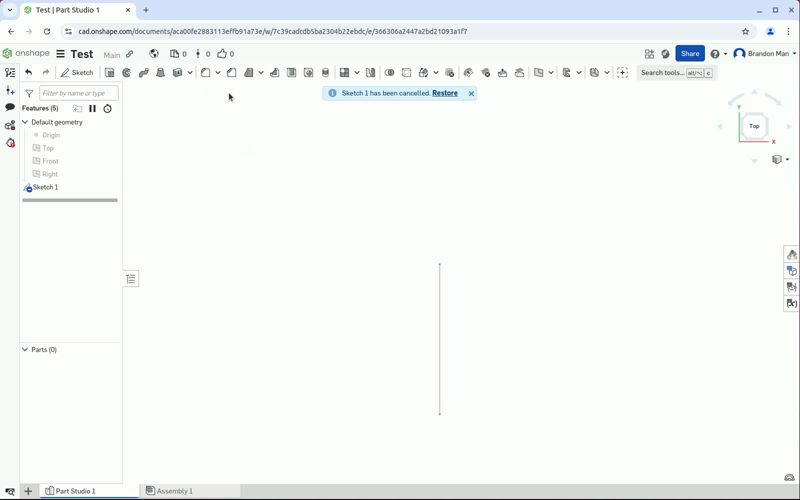
key(shift+s)
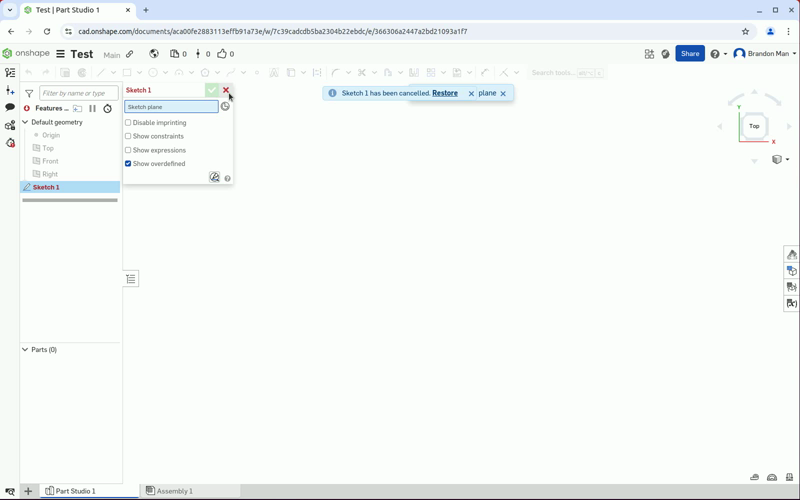
mouse_move(73, 150)
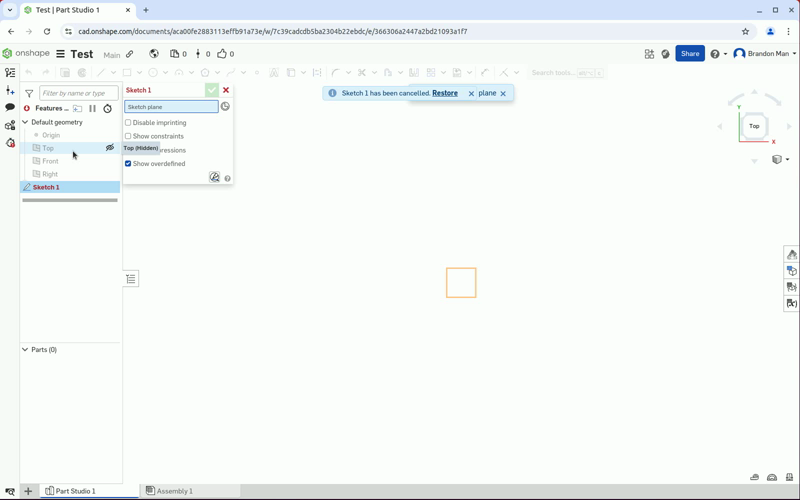
click(73, 150)
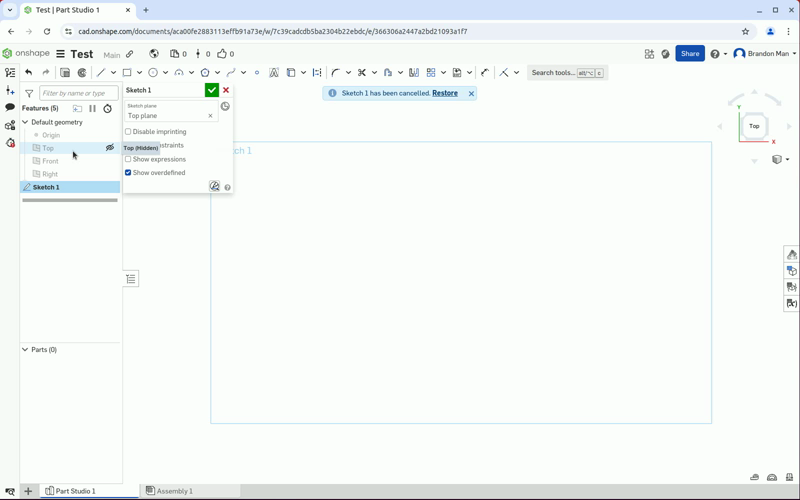
mouse_move(73, 352)
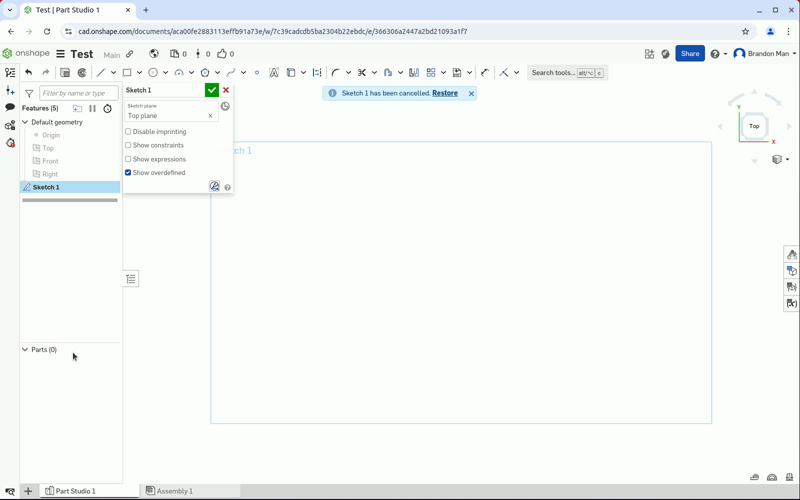
key(y)
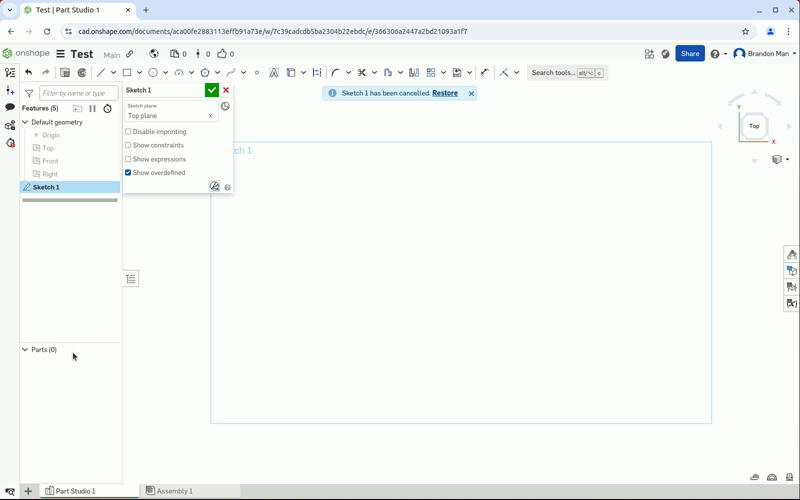
key(l)
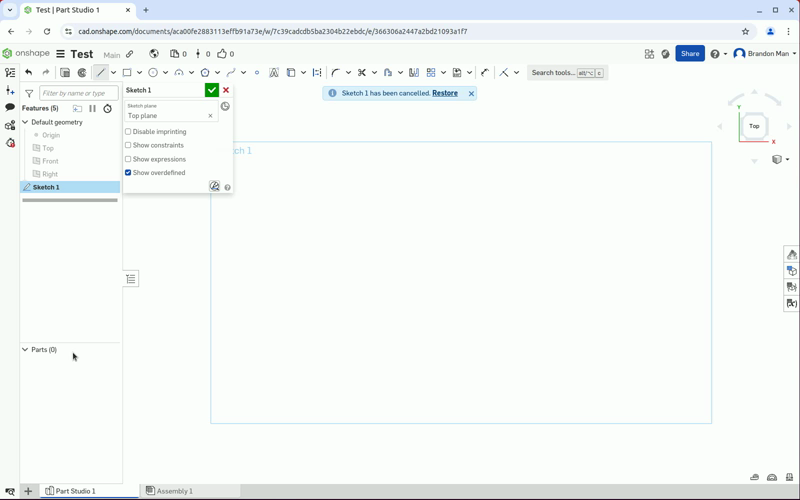
key_down(shift)
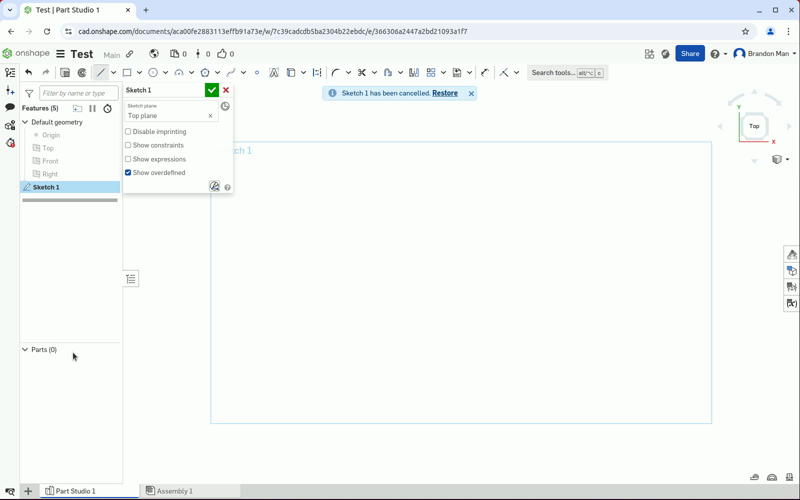
mouse_move(499, 197)
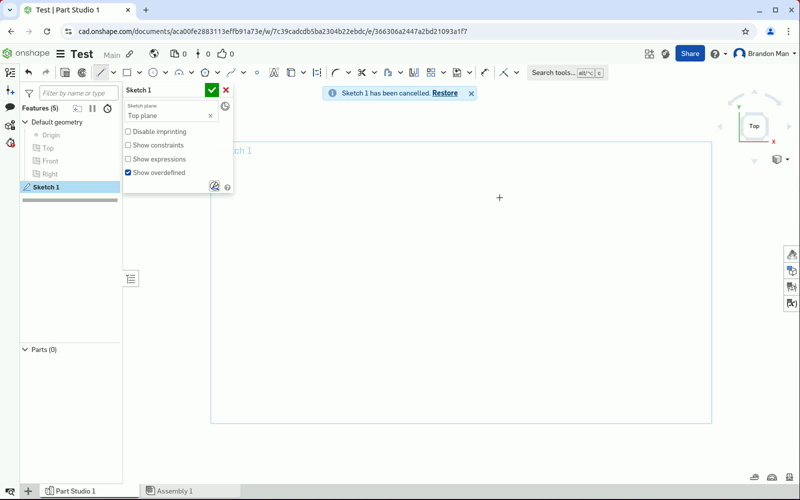
click(499, 197)
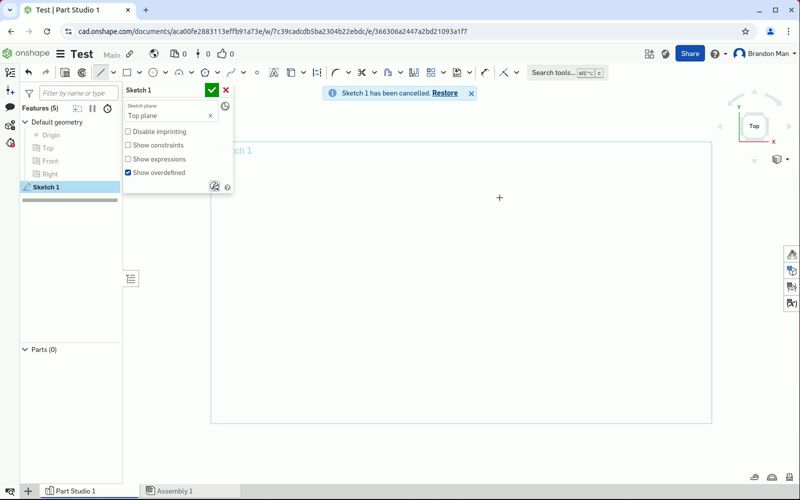
key_up(shift)
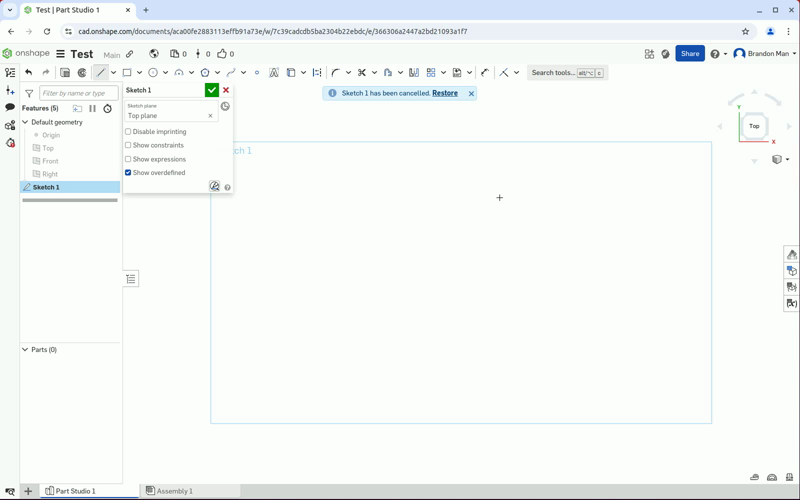
key_down(shift)
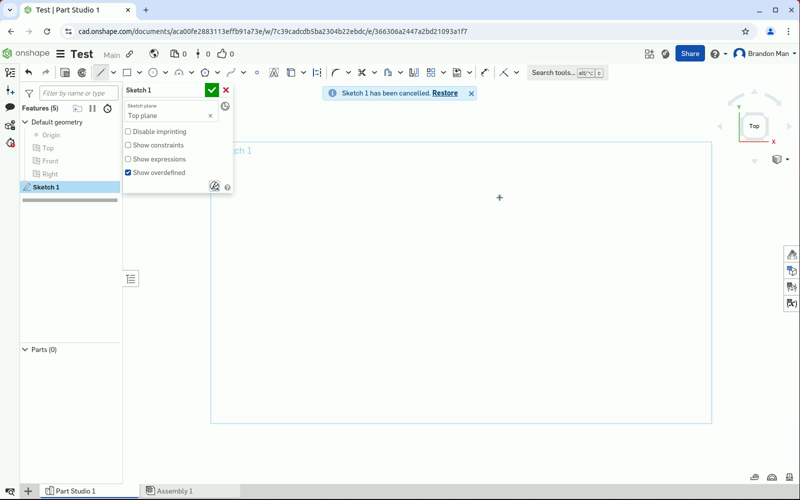
mouse_move(529, 197)
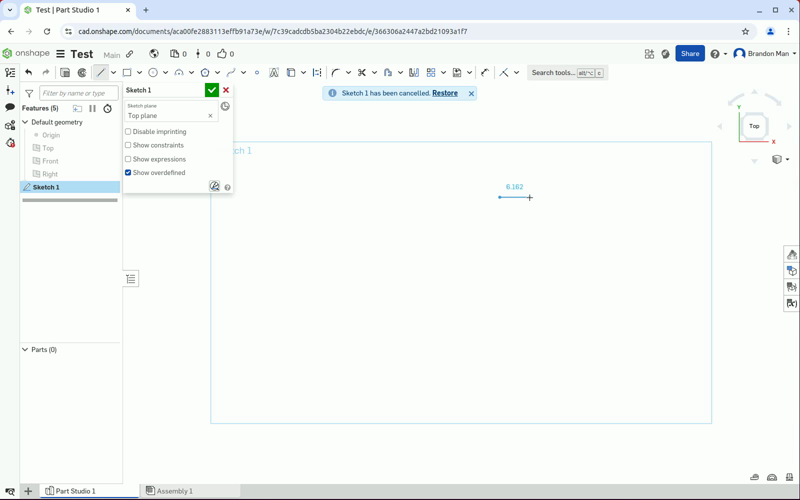
mouse_move(520, 197)
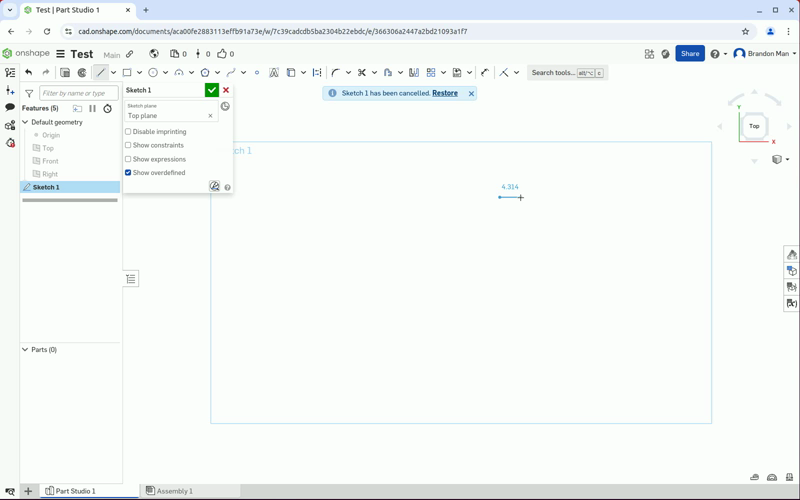
click(520, 197)
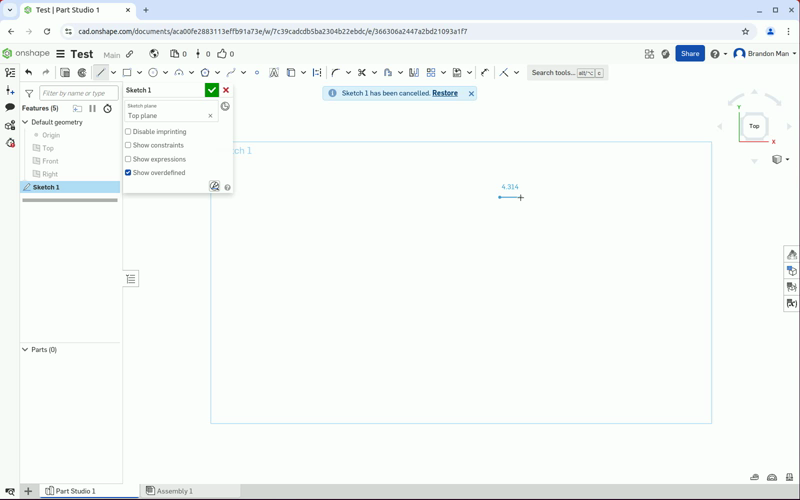
key_up(shift)
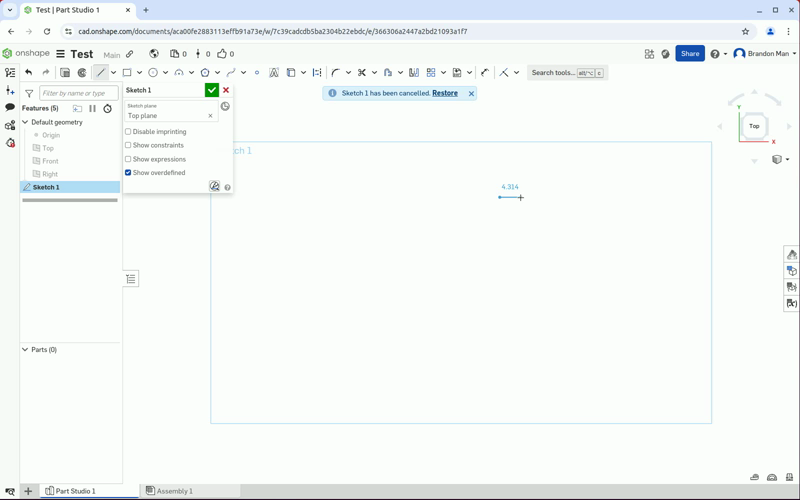
key(esc)
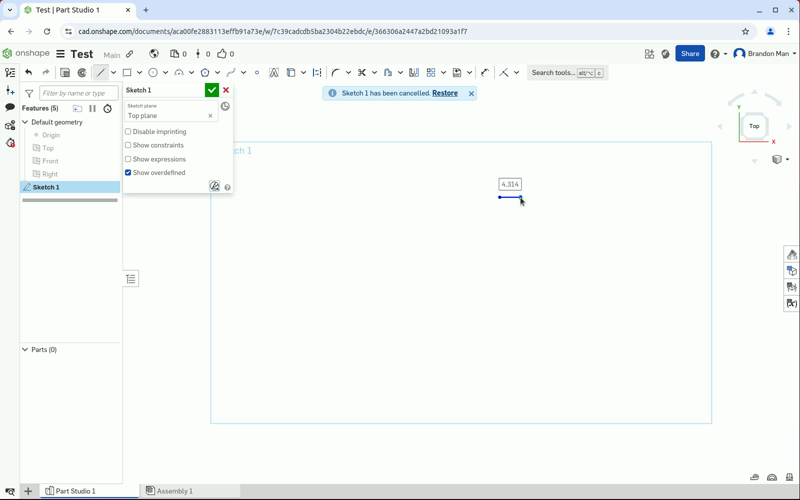
key(a)
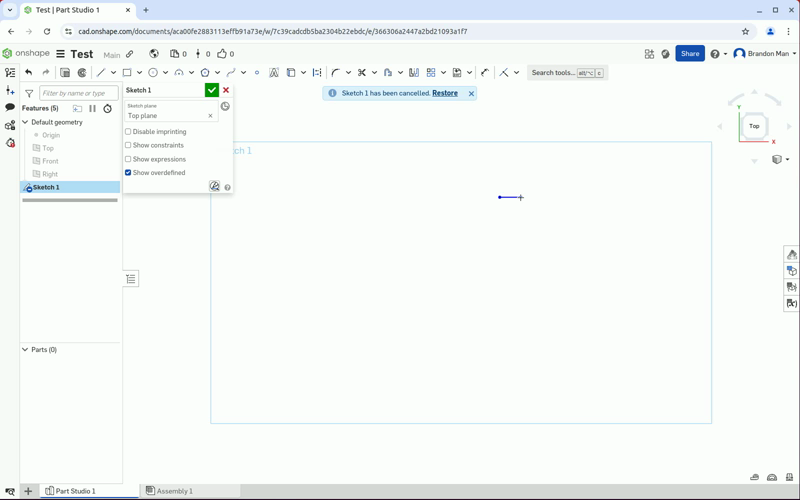
mouse_move(520, 197)
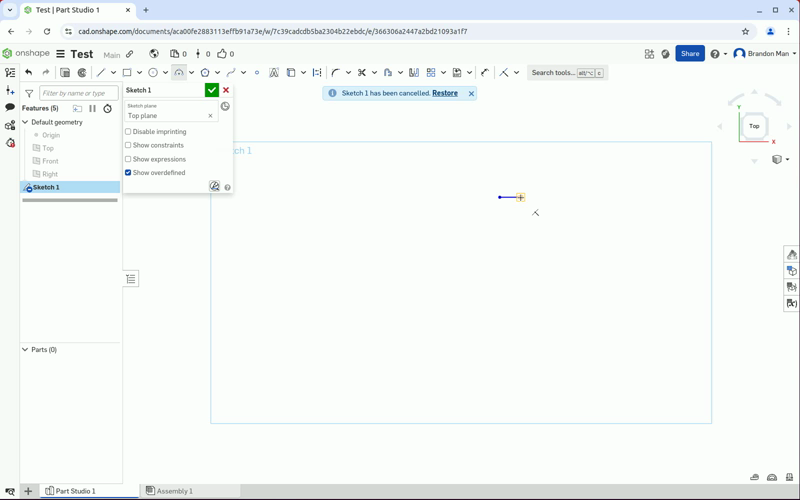
click(520, 197)
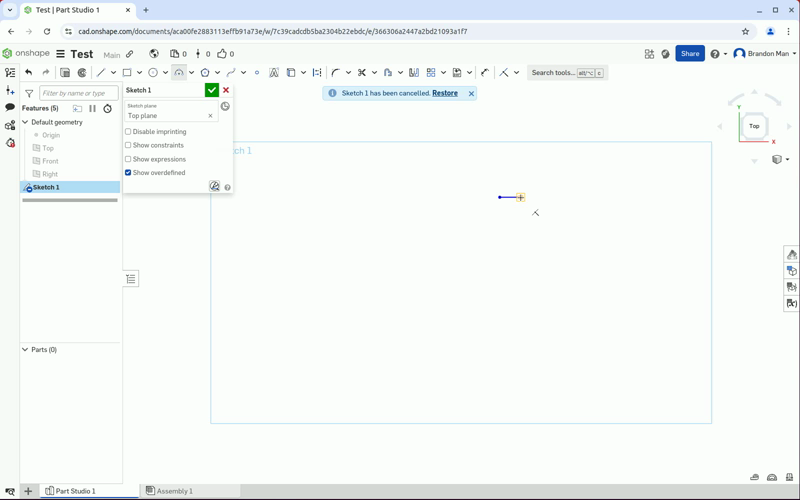
key_down(shift)
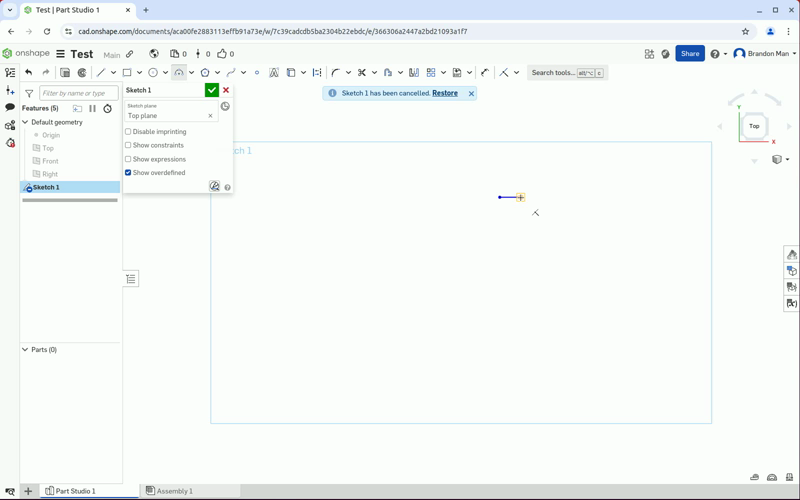
mouse_move(520, 170)
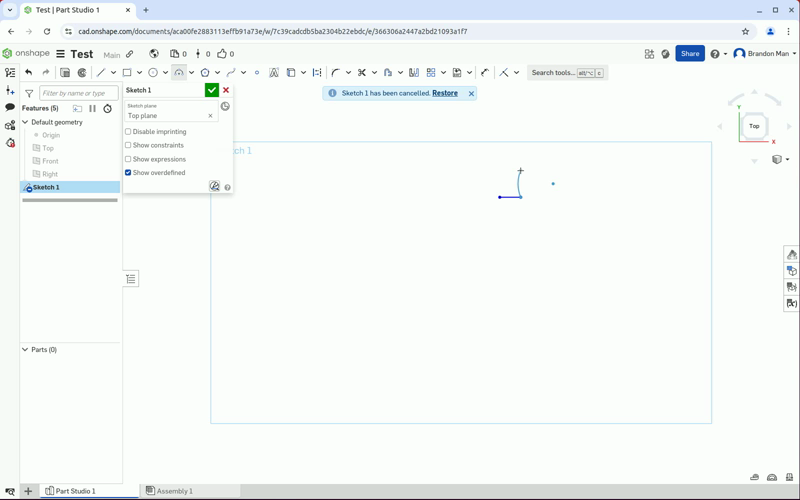
click(520, 170)
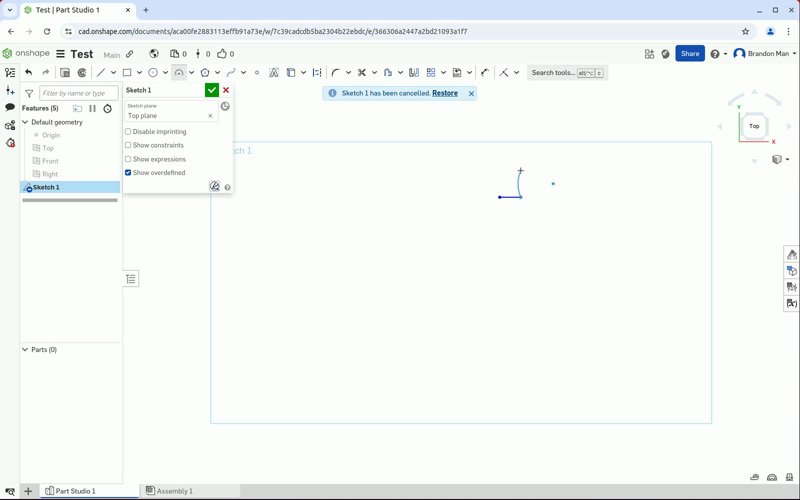
mouse_move(534, 183)
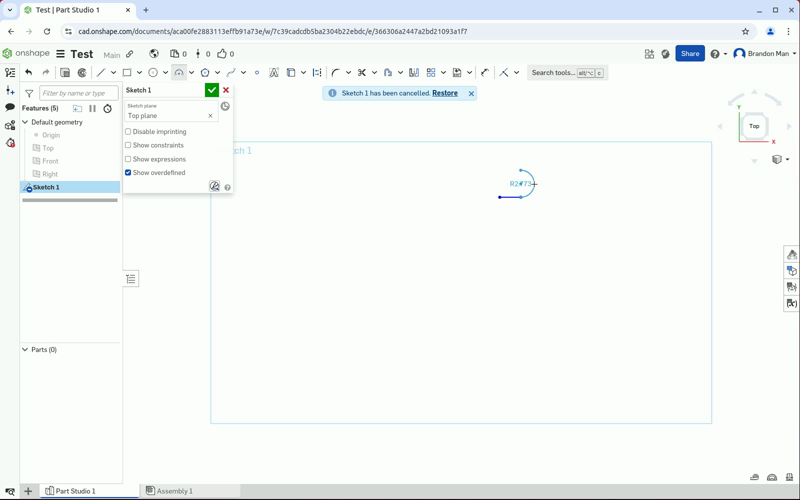
click(534, 183)
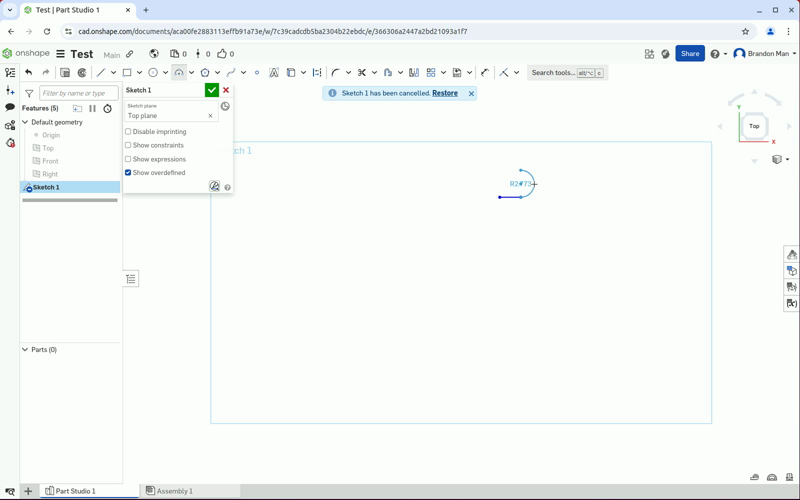
key_up(shift)
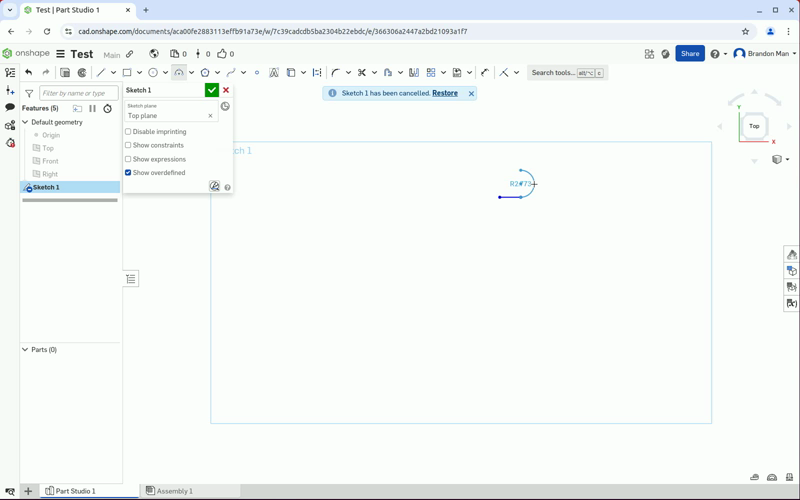
key(esc)
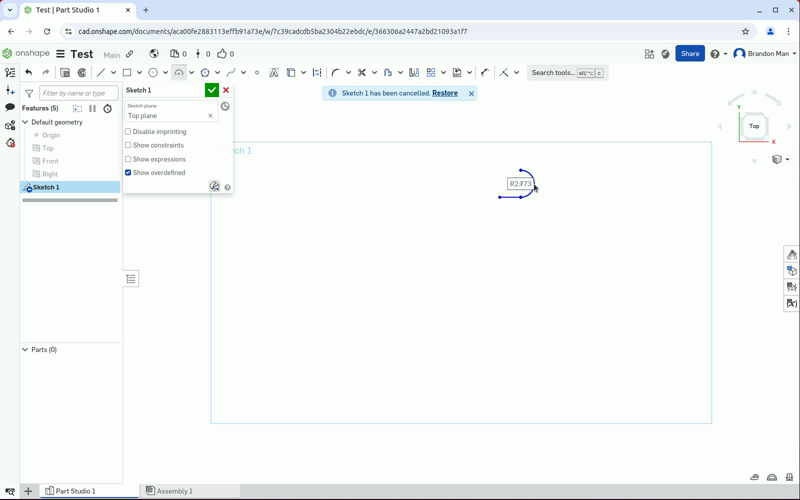
key(l)
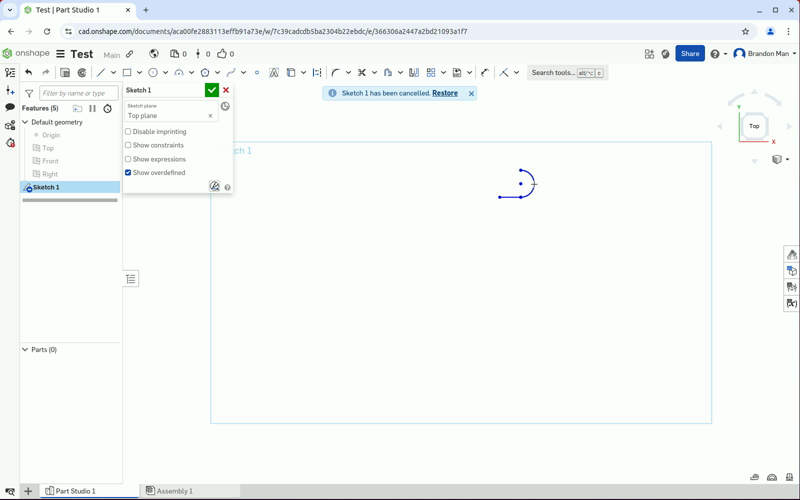
mouse_move(520, 170)
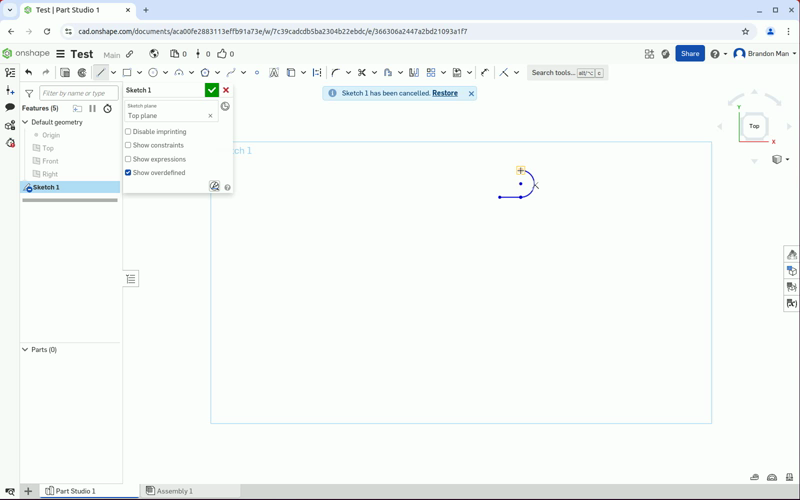
click(520, 170)
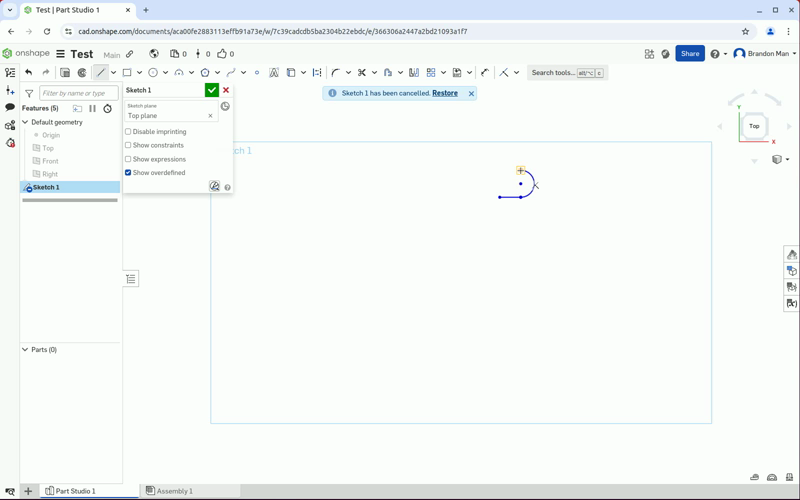
key_down(shift)
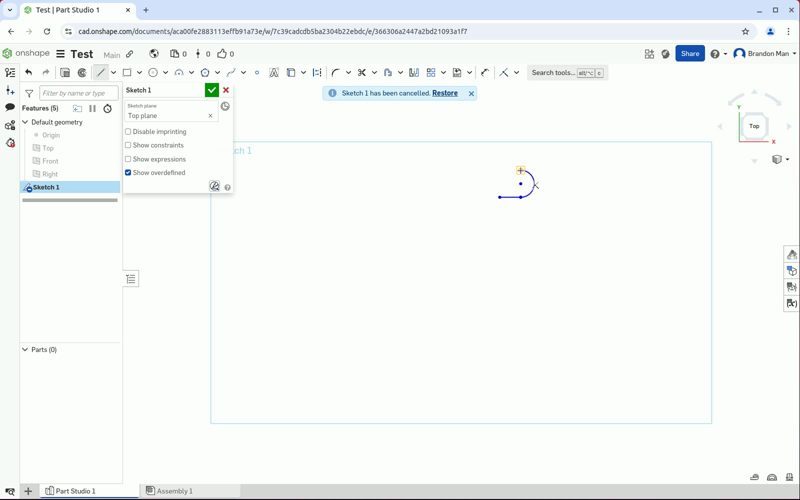
mouse_move(550, 170)
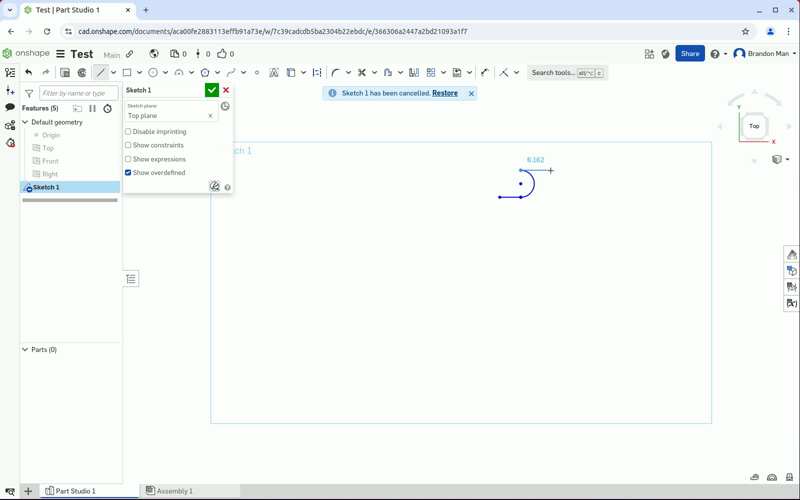
mouse_move(499, 170)
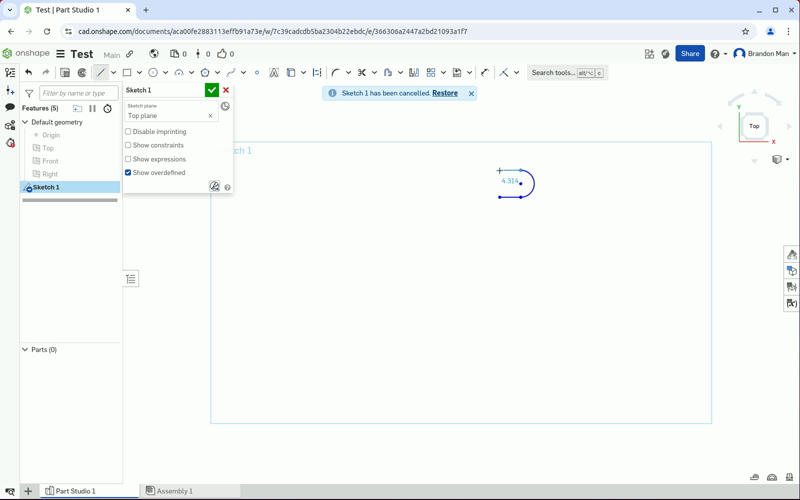
click(499, 170)
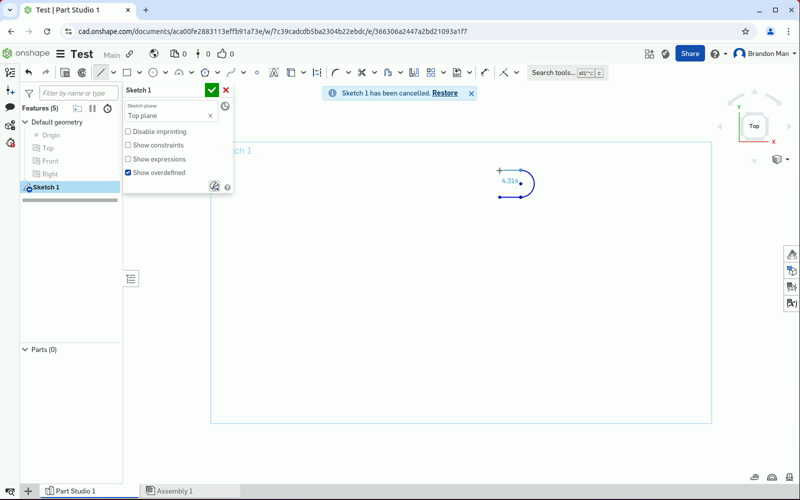
key_up(shift)
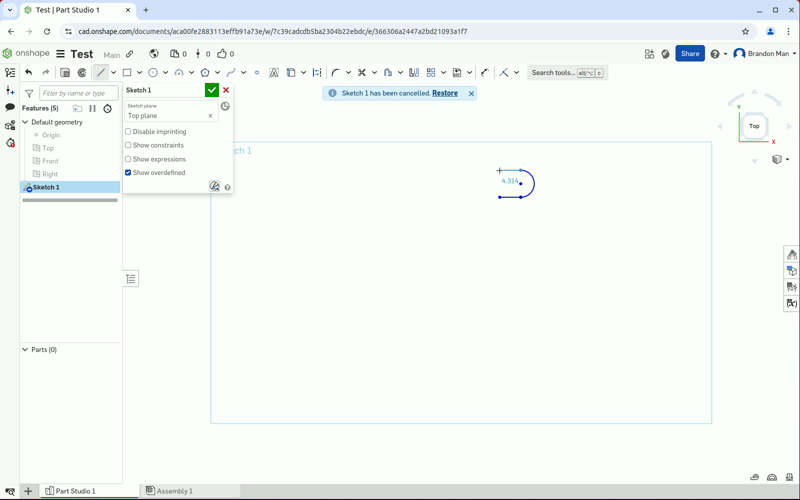
key(esc)
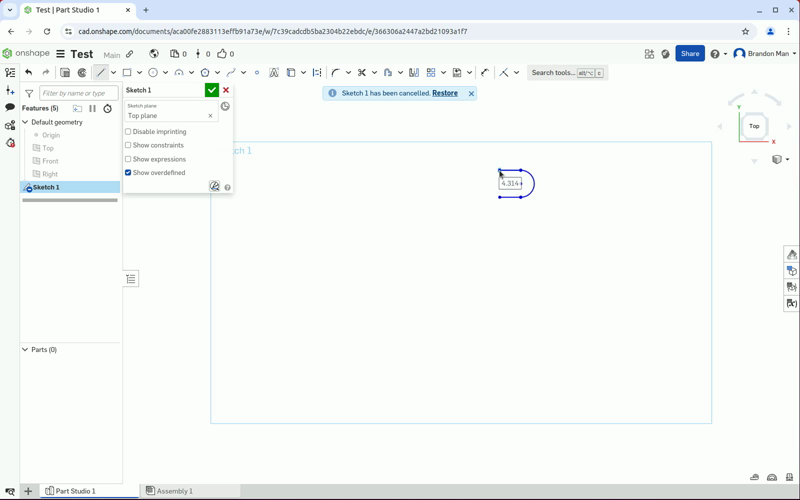
key(a)
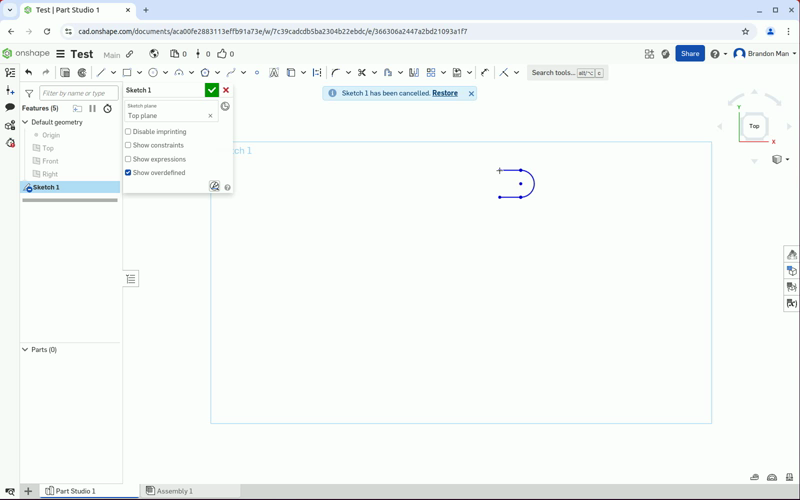
mouse_move(499, 170)
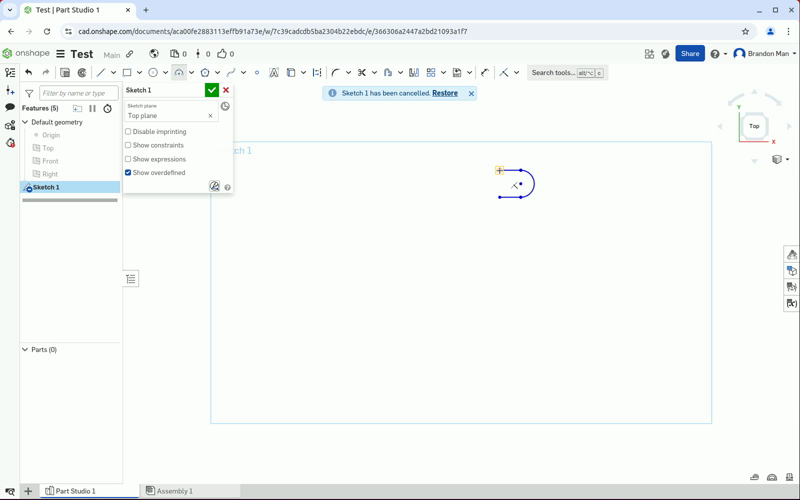
click(499, 170)
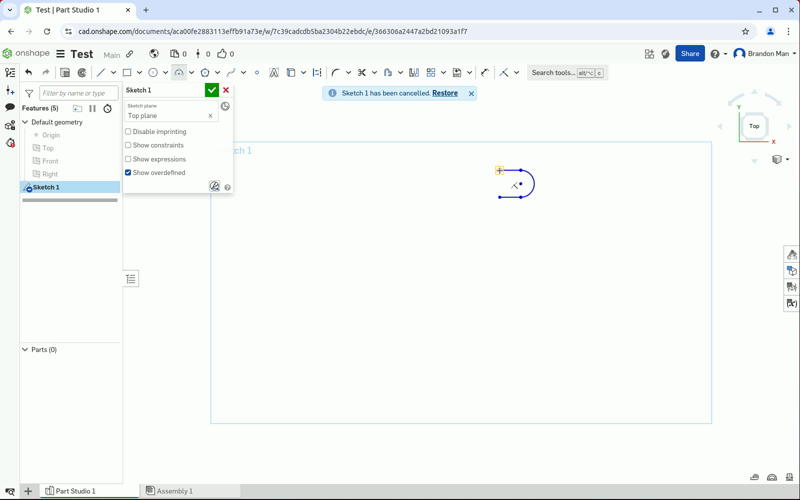
mouse_move(499, 197)
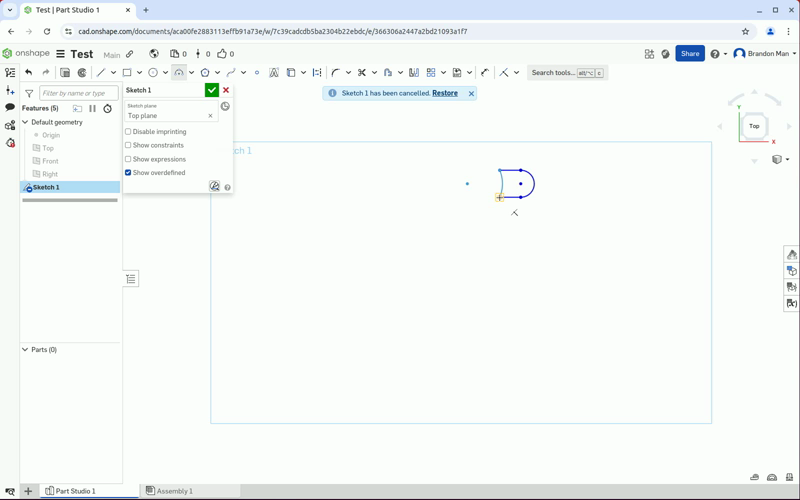
click(499, 197)
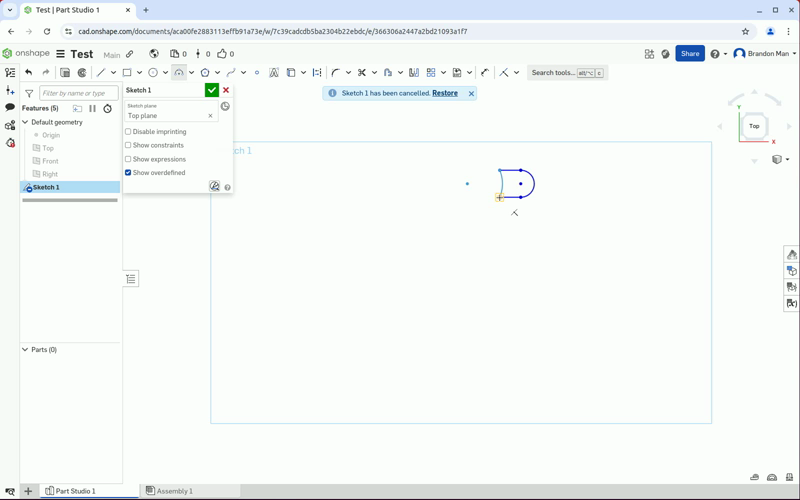
key_down(shift)
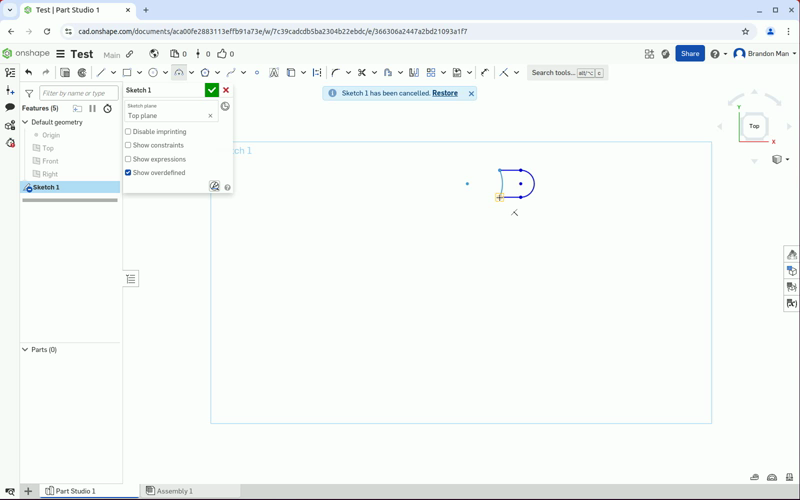
mouse_move(486, 183)
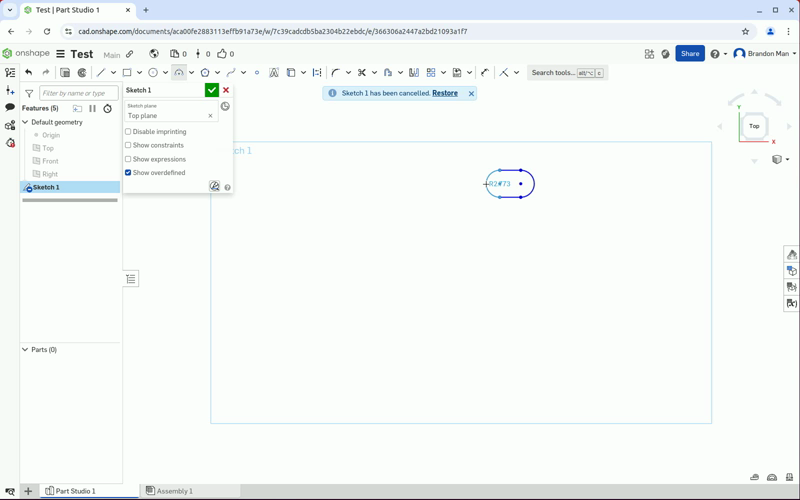
click(486, 183)
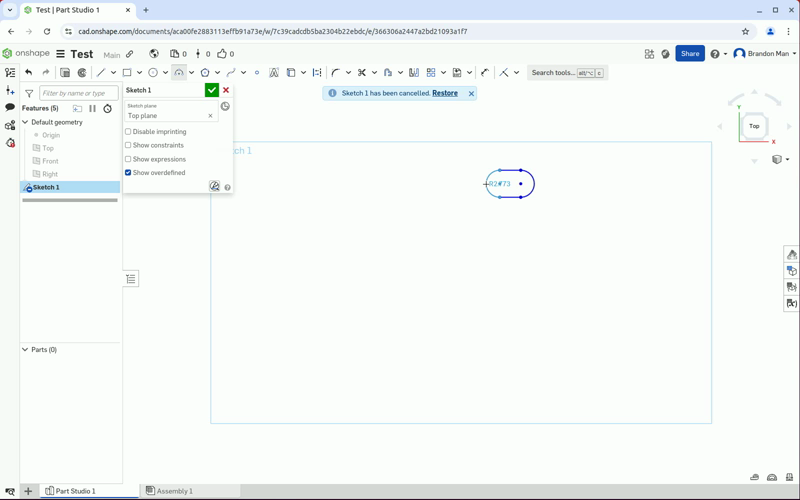
key_up(shift)
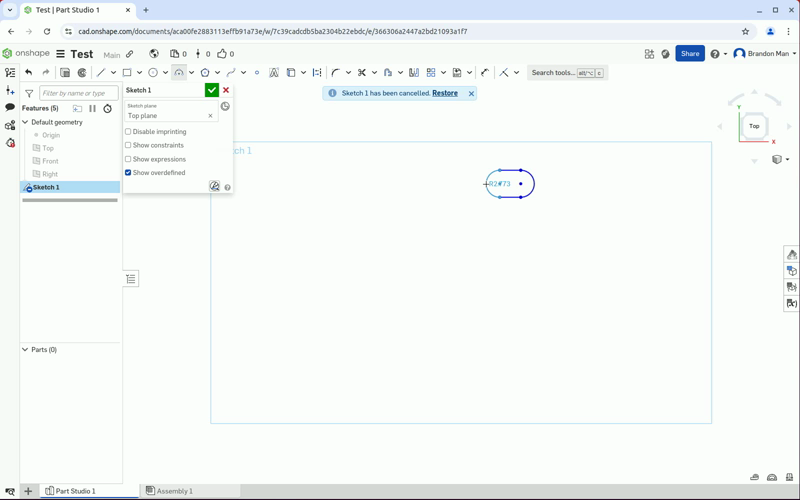
key(esc)
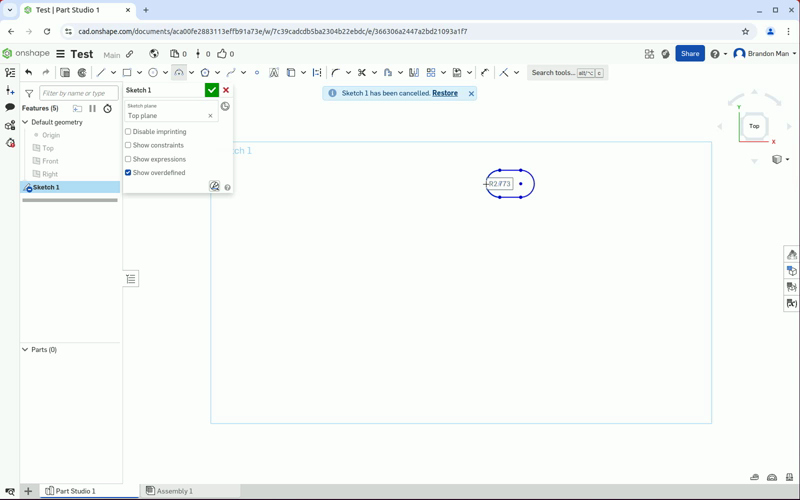
key(c)
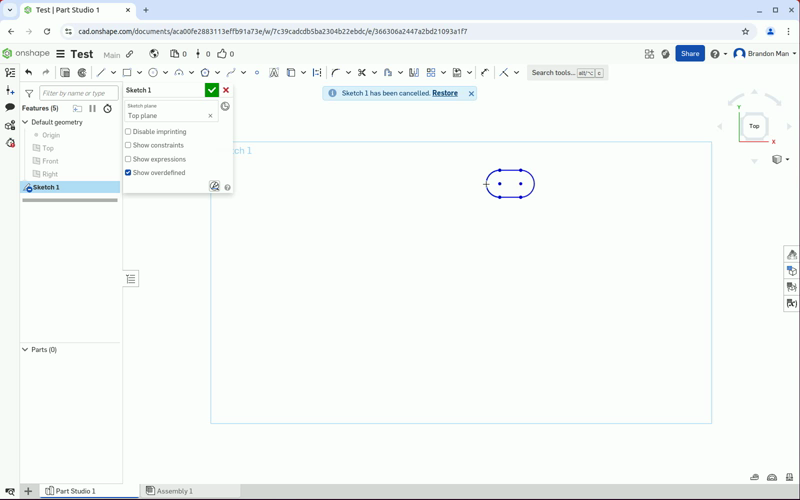
key_down(shift)
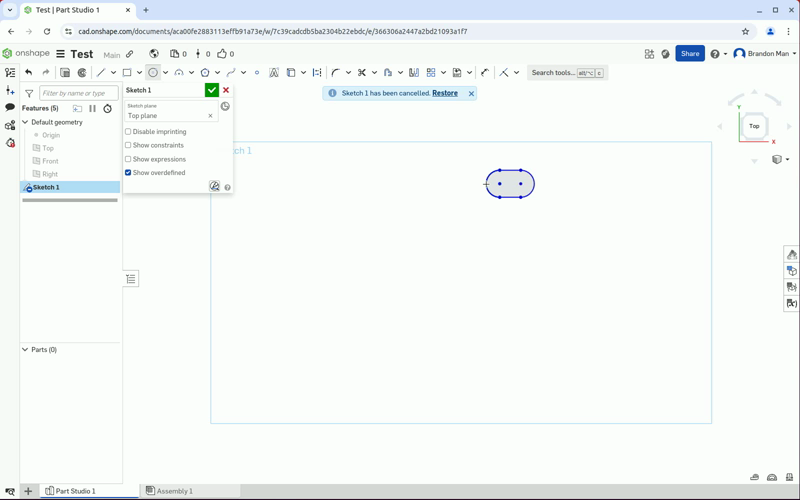
mouse_move(499, 183)
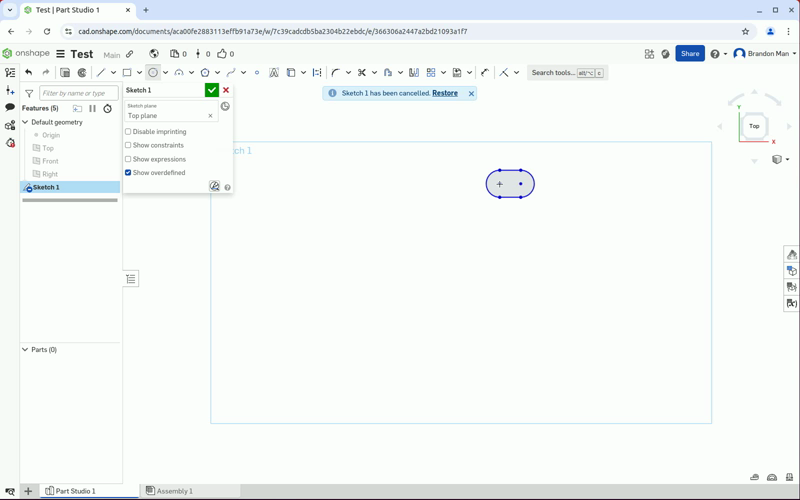
click(499, 183)
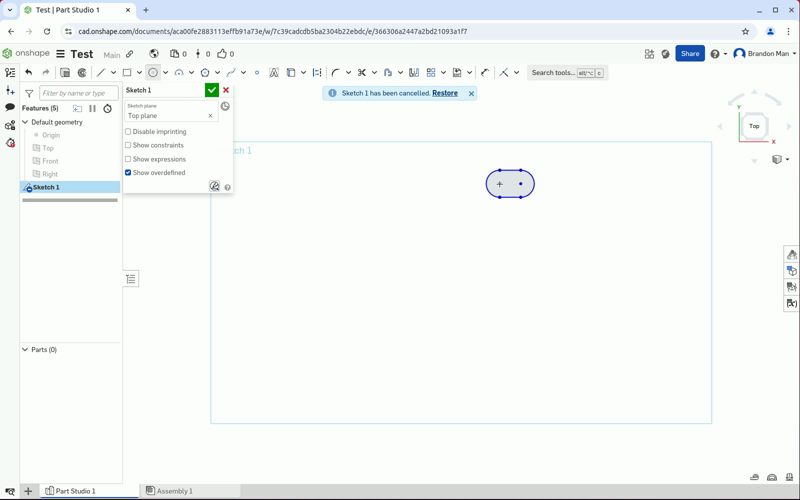
key_up(shift)
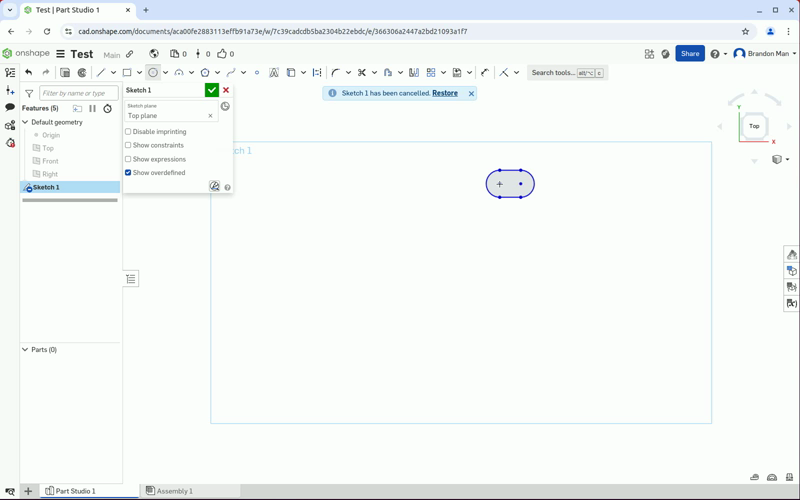
mouse_move(504, 183)
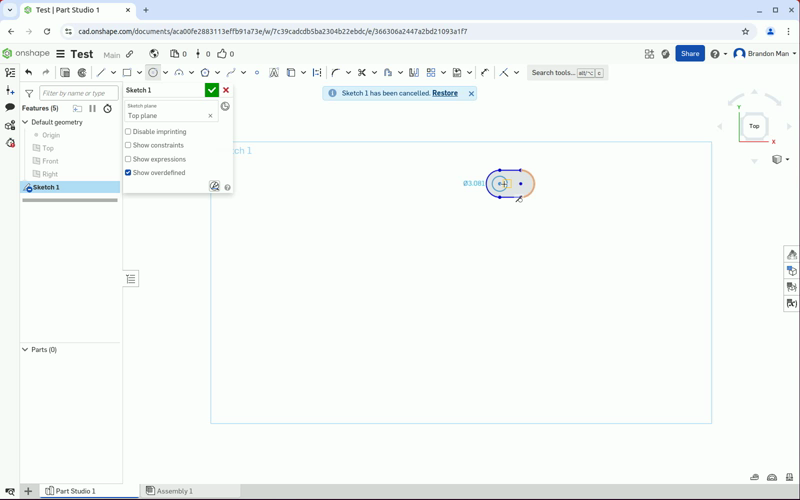
click(504, 183)
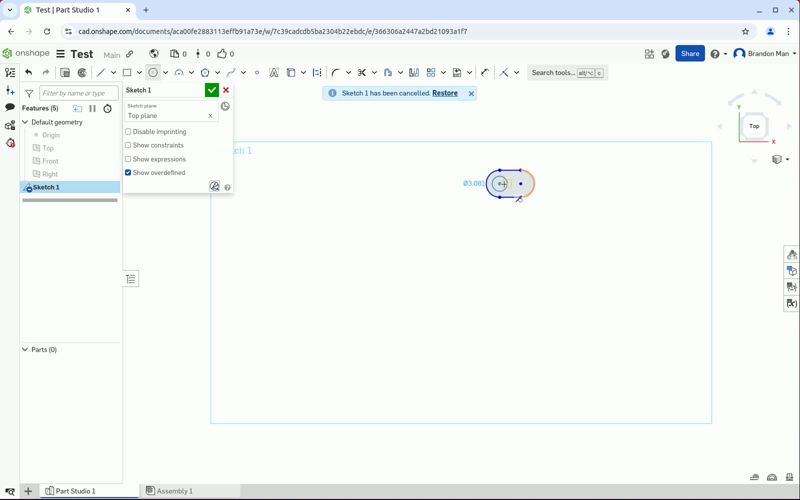
key(esc)
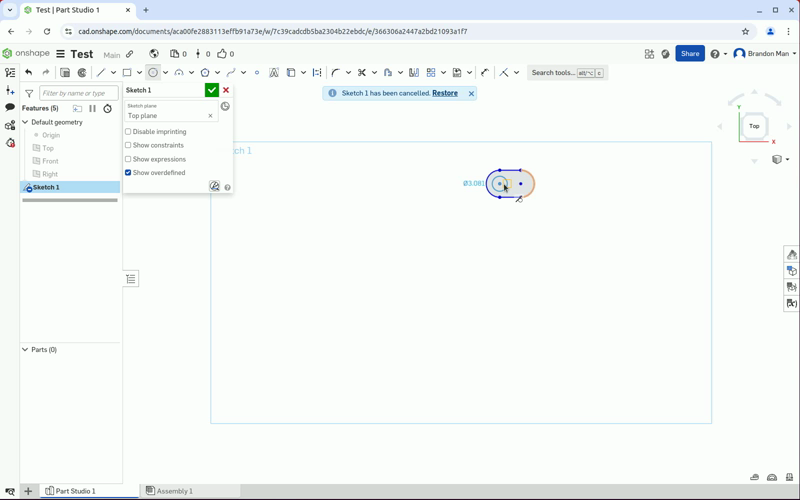
key(c)
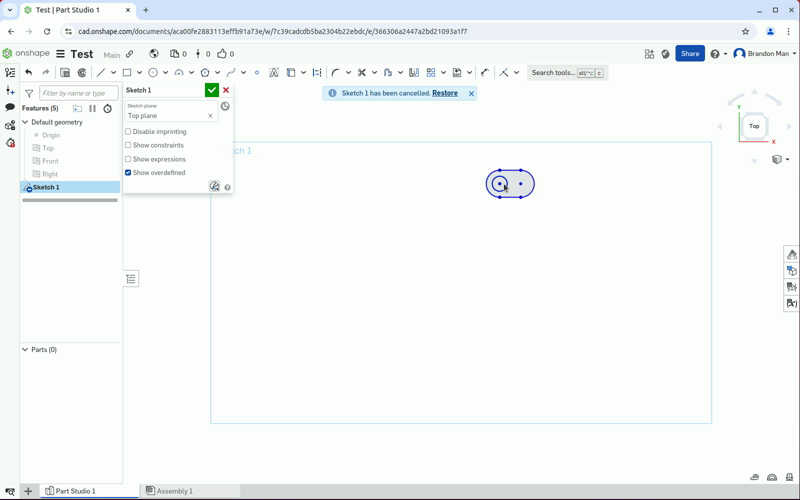
key_down(shift)
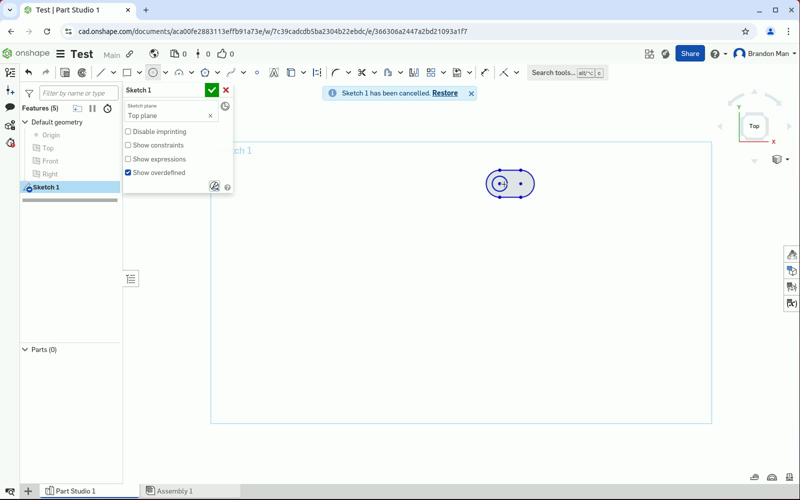
mouse_move(520, 183)
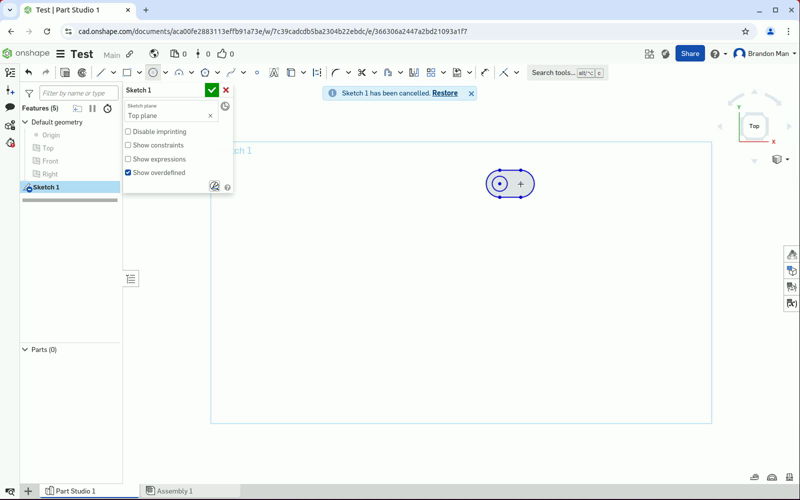
click(520, 183)
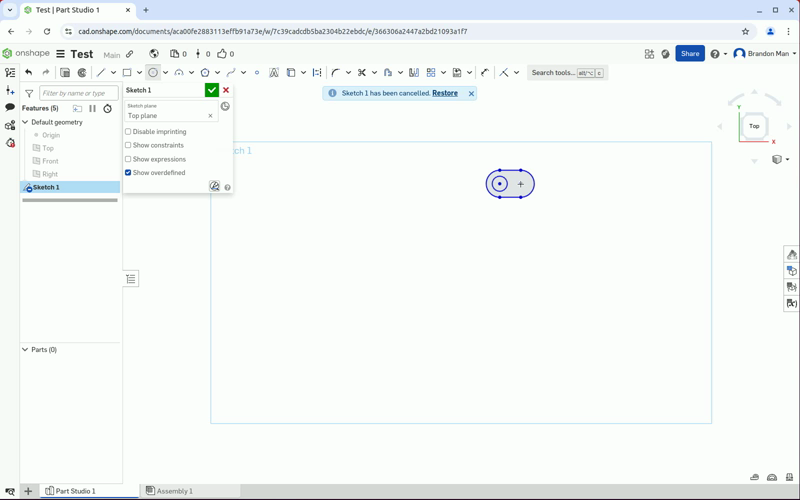
key_up(shift)
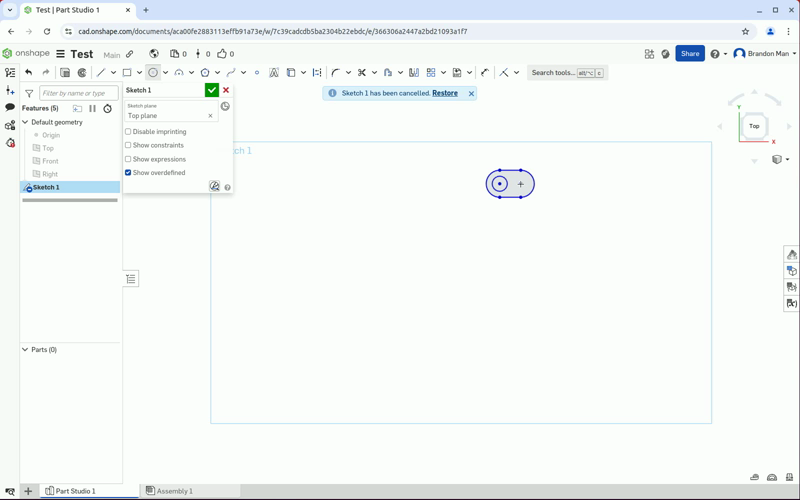
mouse_move(525, 183)
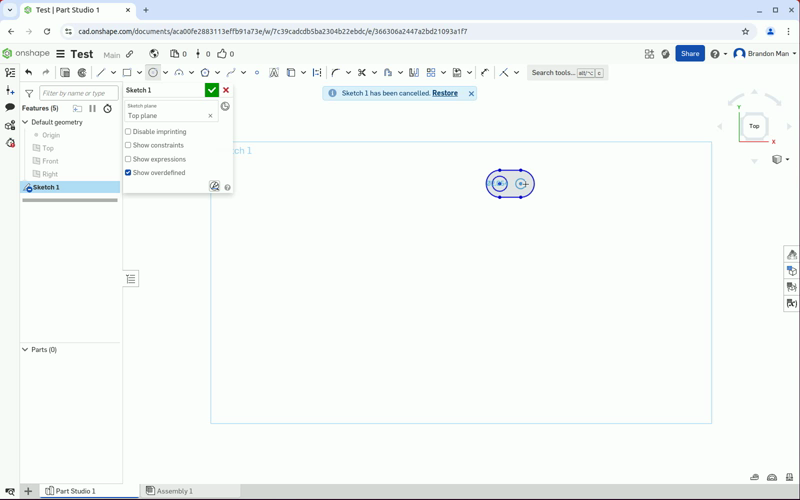
click(525, 183)
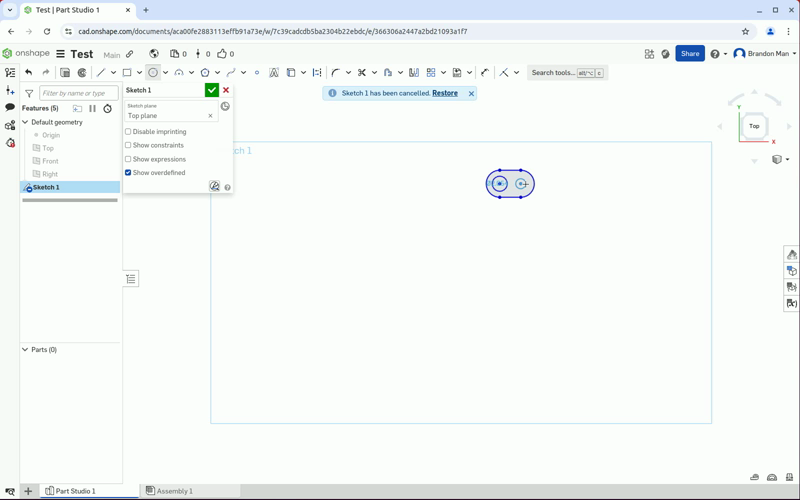
key(esc)
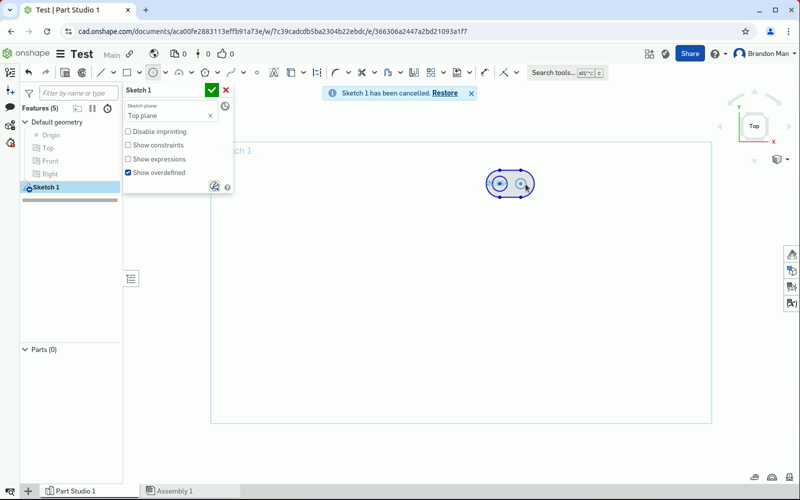
mouse_move(527, 175)
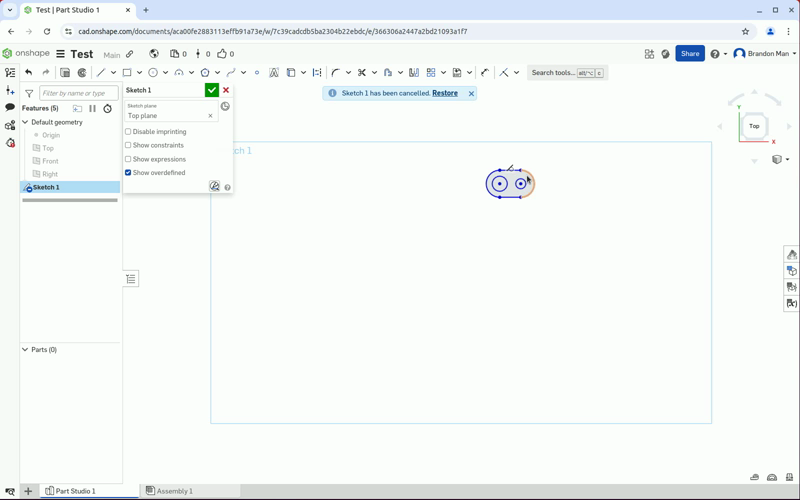
scroll(6)
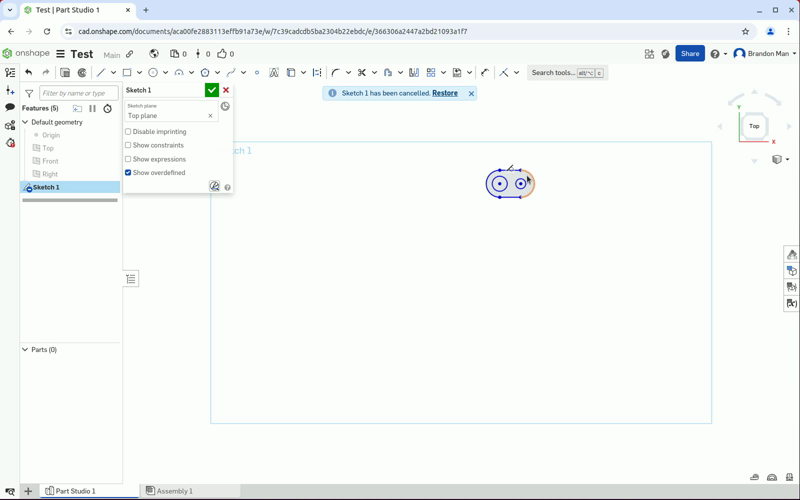
scroll(6)
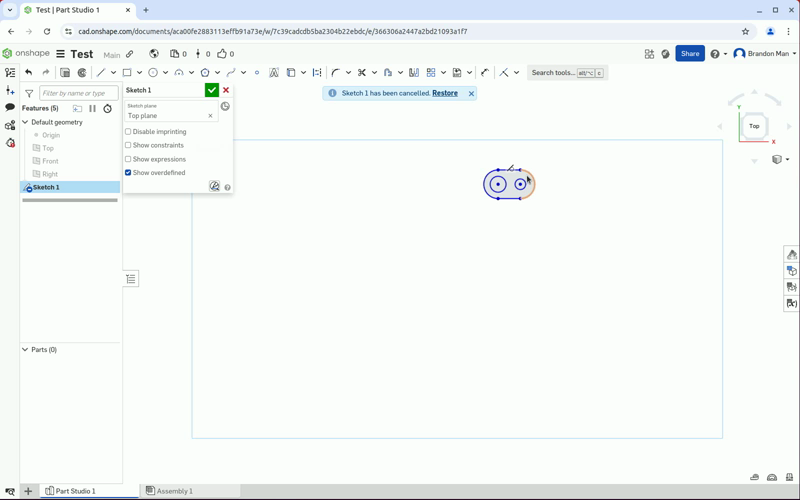
scroll(6)
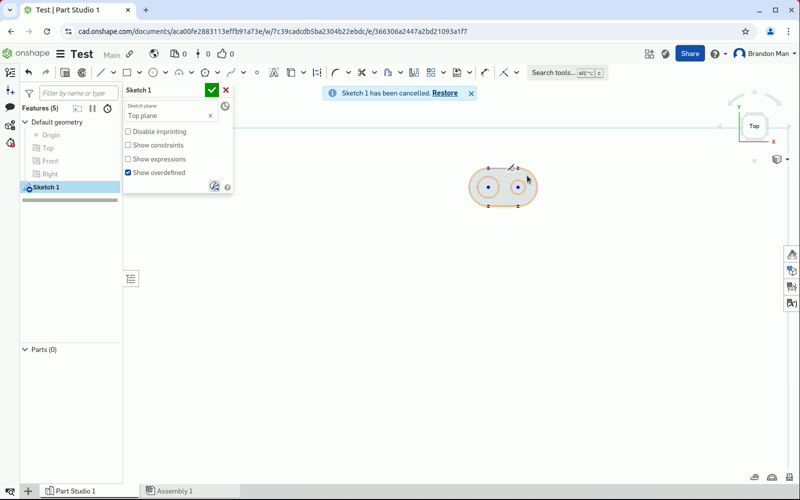
scroll(6)
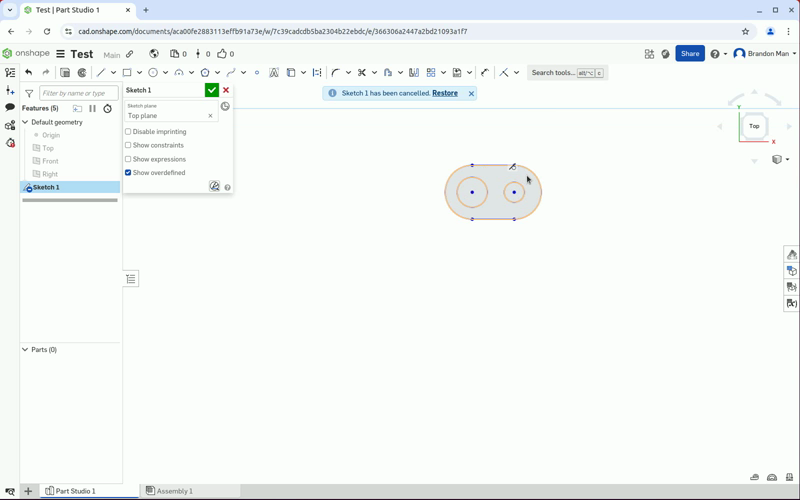
scroll(6)
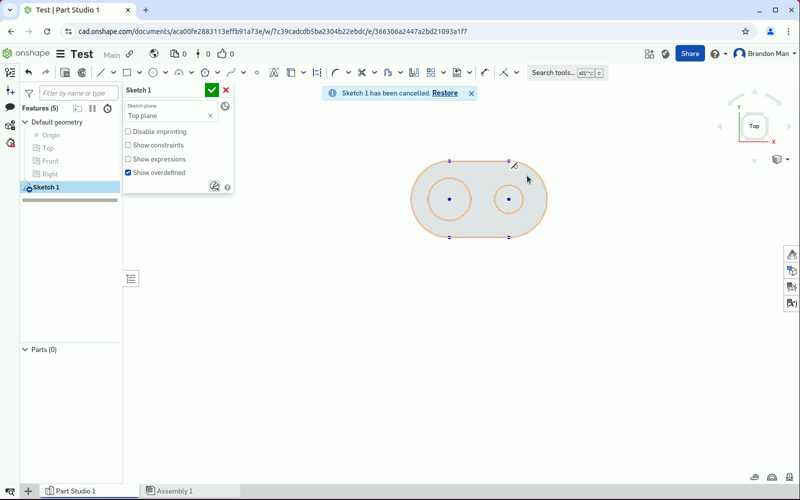
scroll(6)
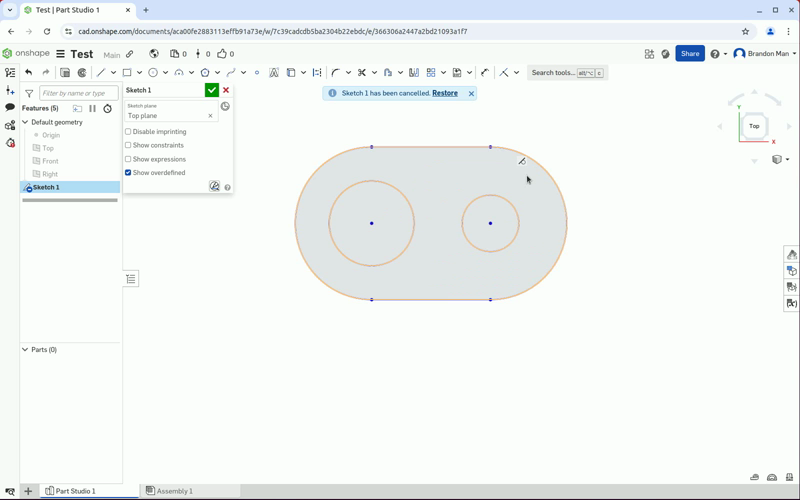
scroll(6)
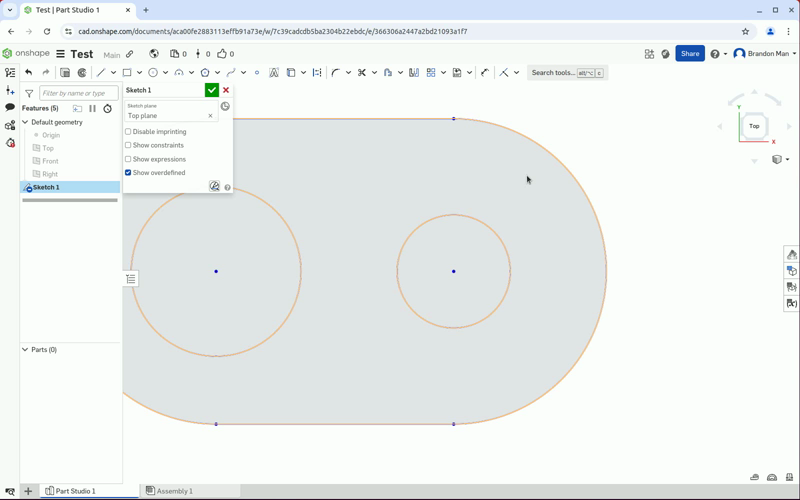
click(527, 175)
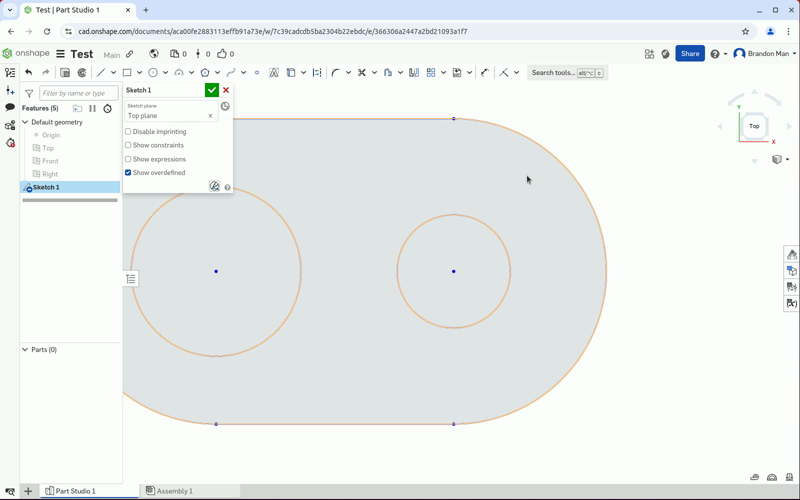
scroll(-6)
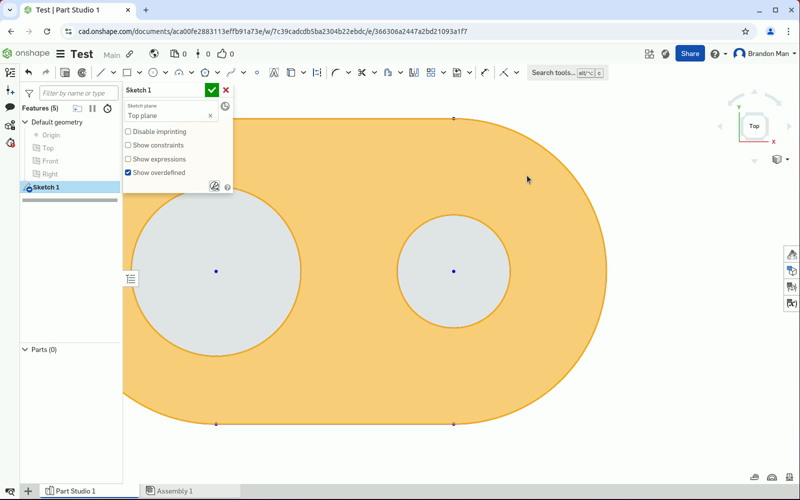
scroll(-6)
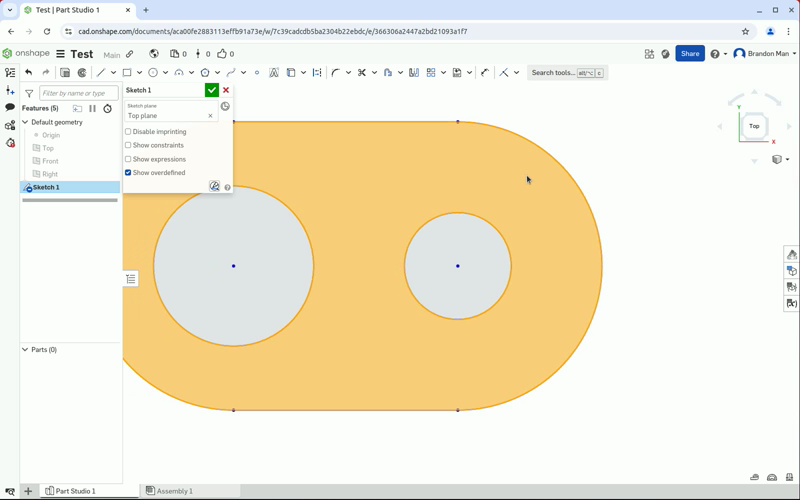
scroll(-6)
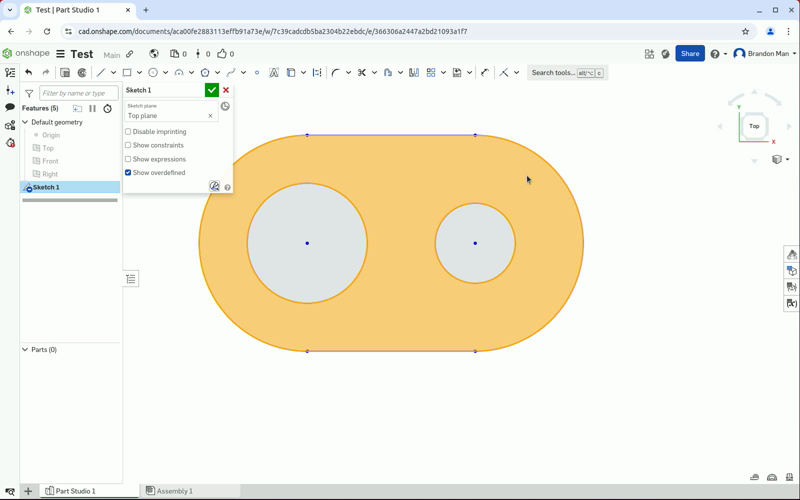
scroll(-6)
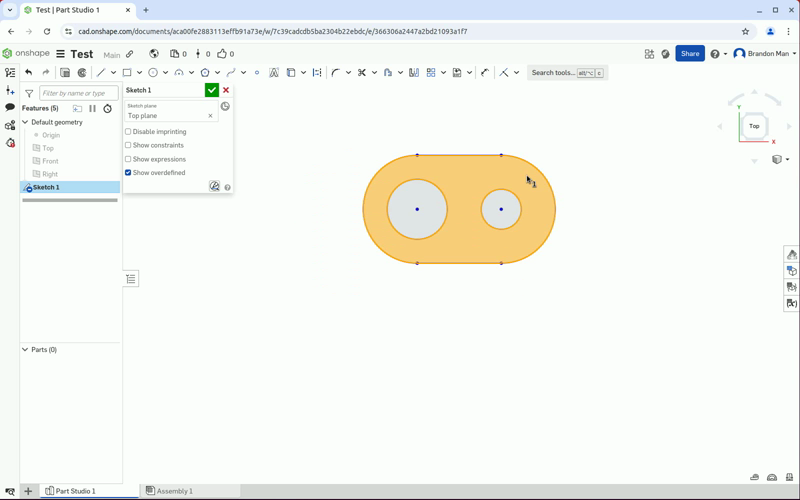
scroll(-6)
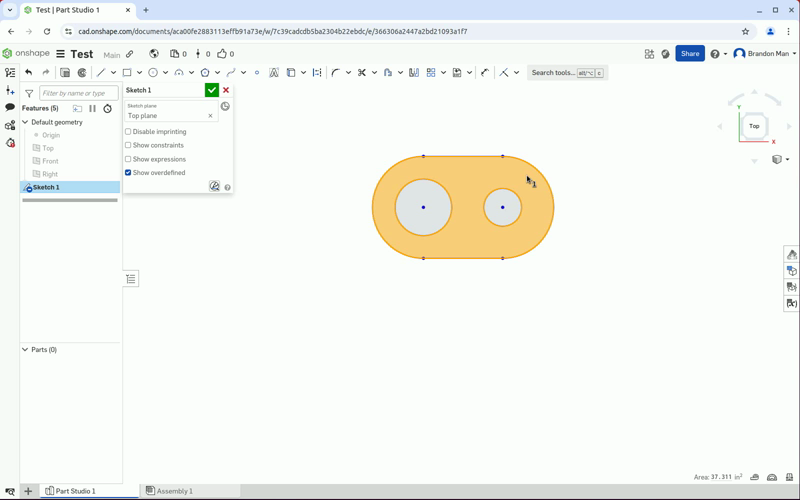
scroll(-6)
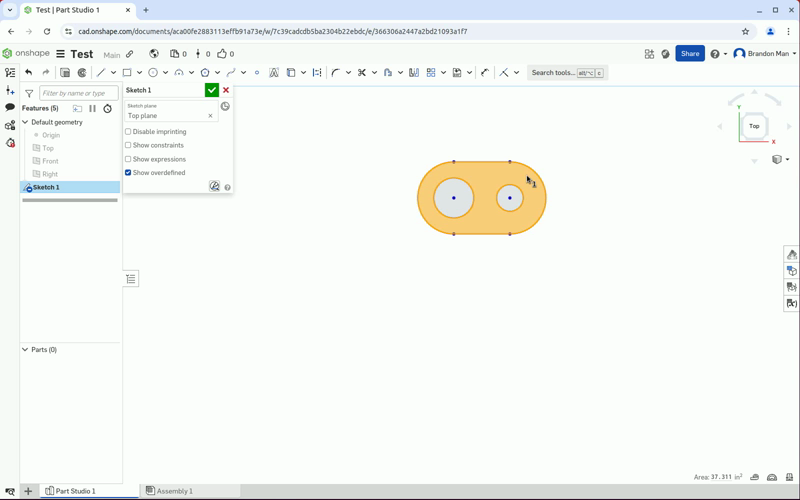
scroll(-6)
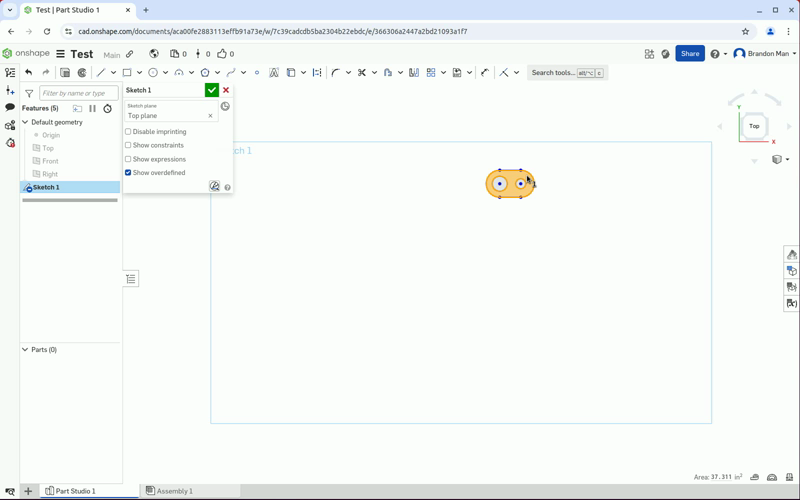
mouse_move(73, 352)
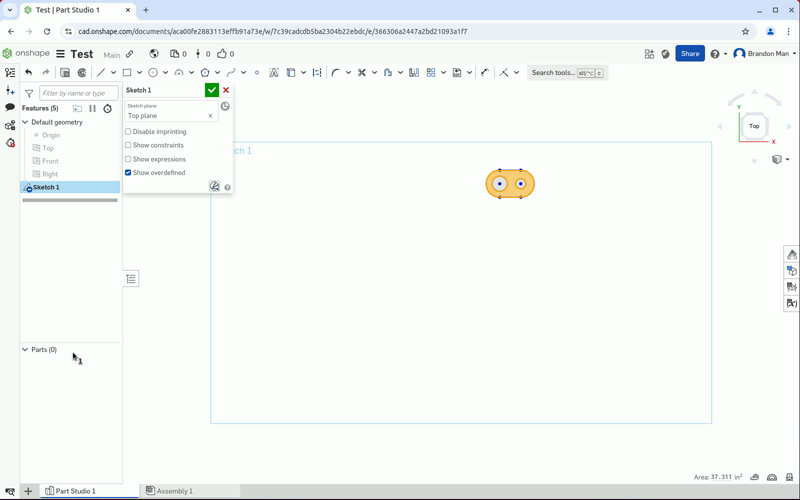
key(shift+y)
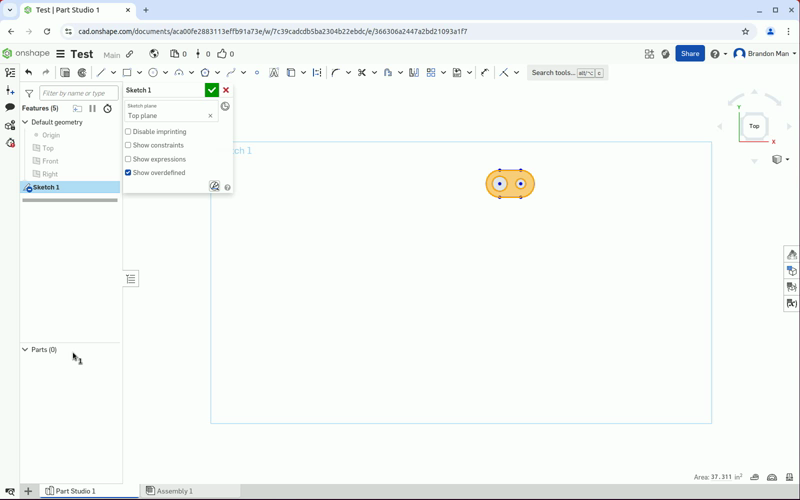
key(shift+e)
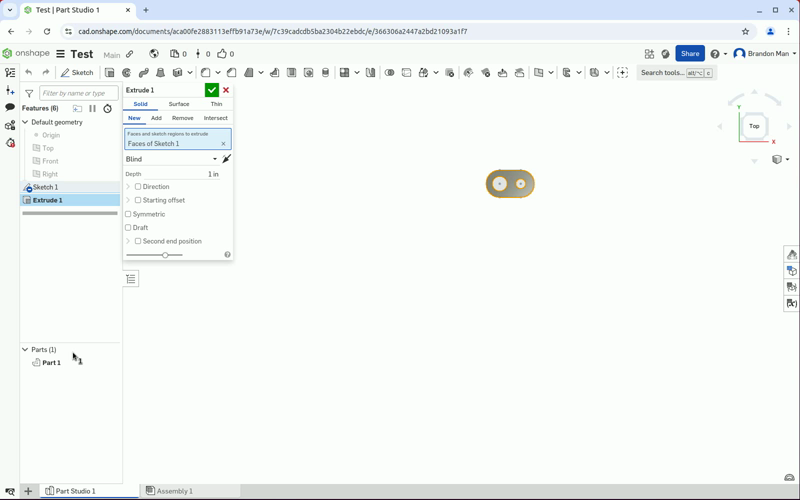
mouse_move(143, 106)
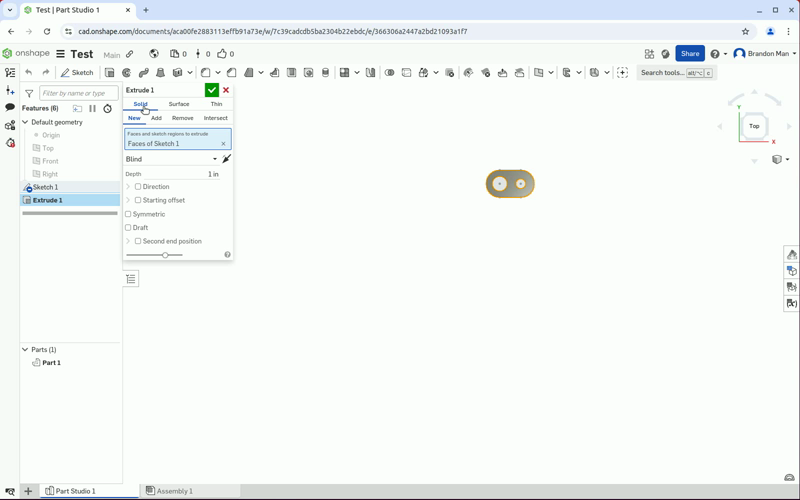
click(143, 106)
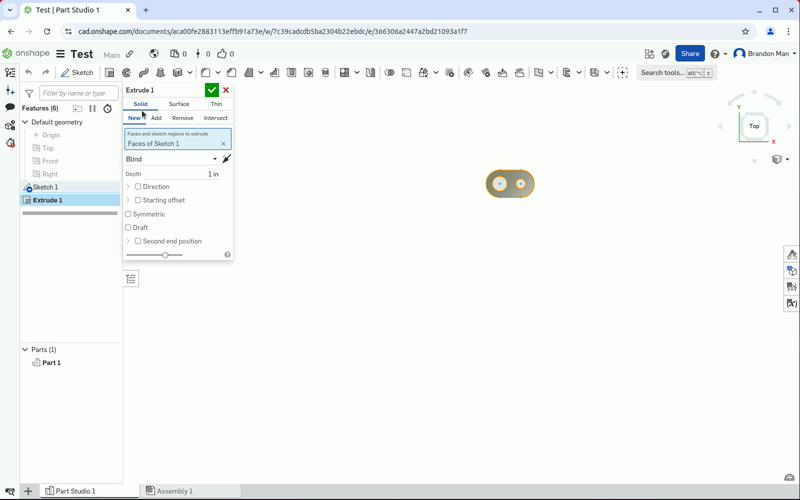
mouse_move(137, 120)
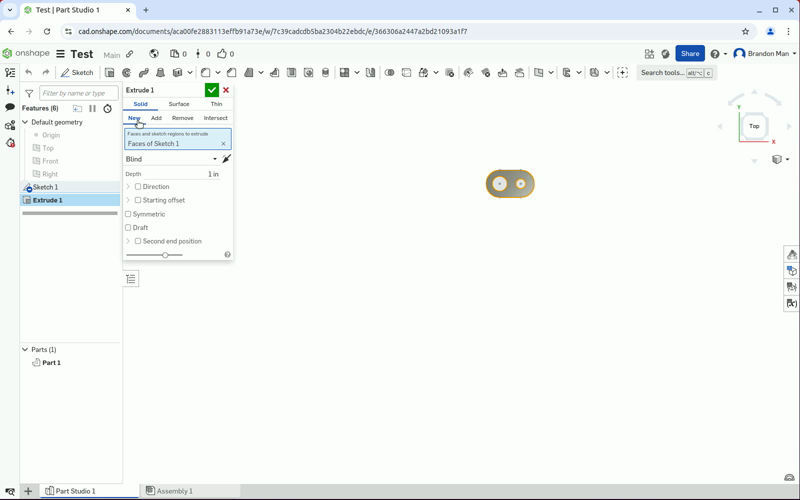
click(137, 120)
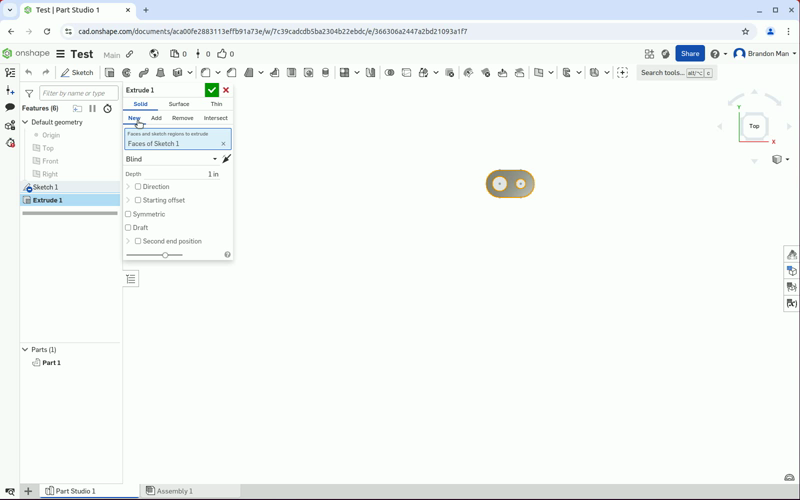
key(tab, 4)
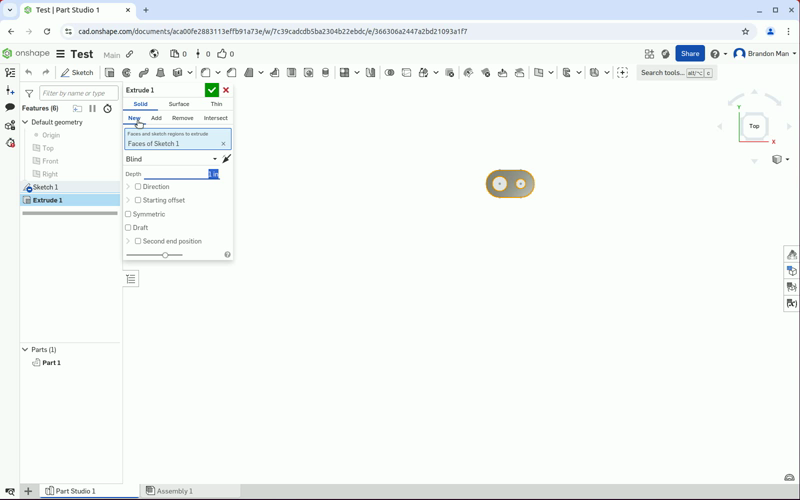
text(0.722)
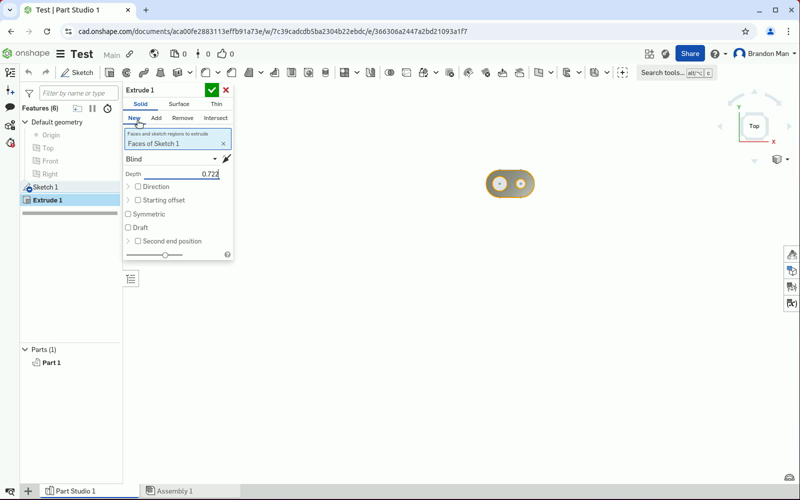
key(enter)
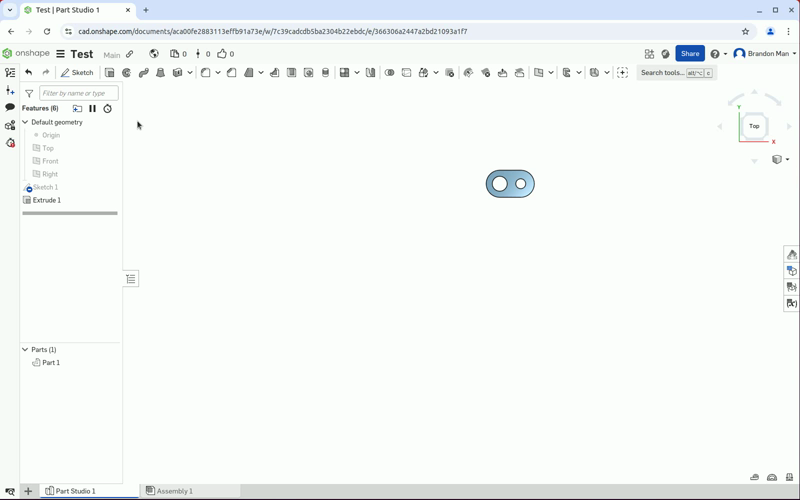
key(shift+h)
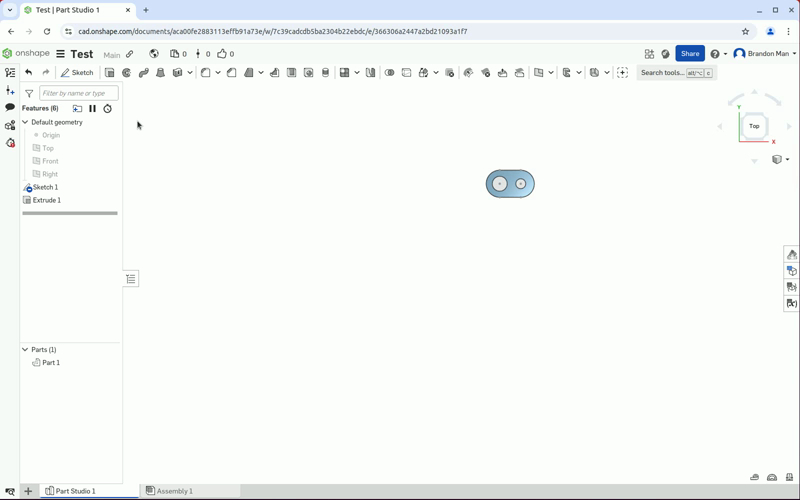
key(shift+h)
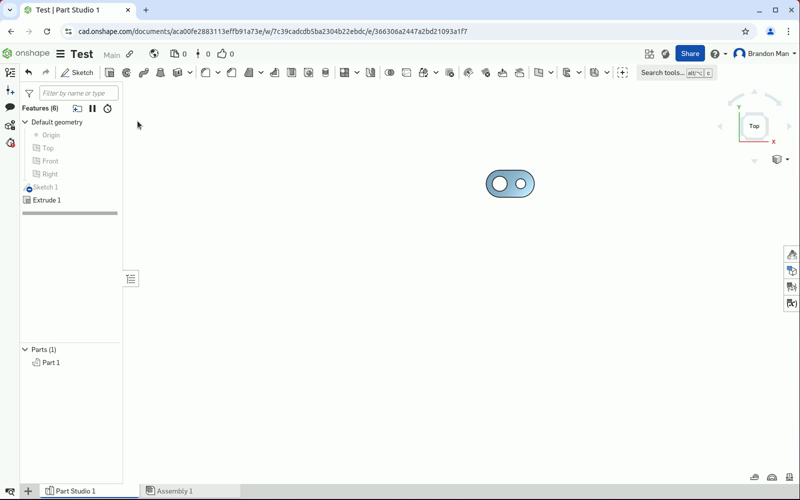
mouse_move(73, 189)
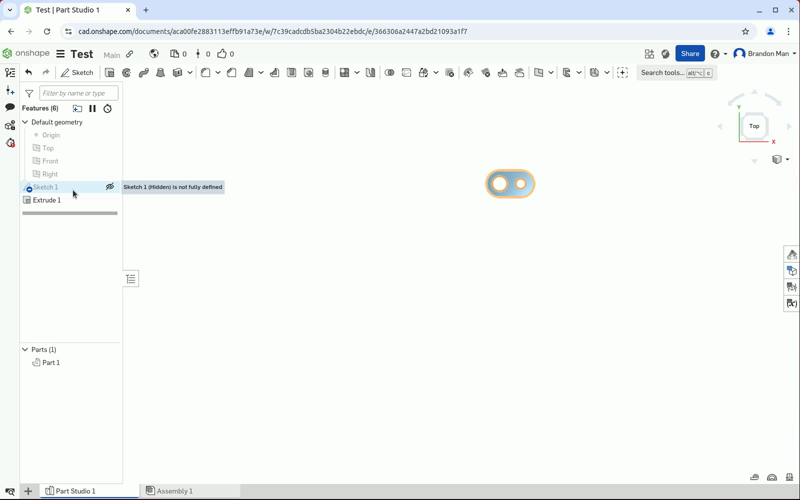
click(73, 189)
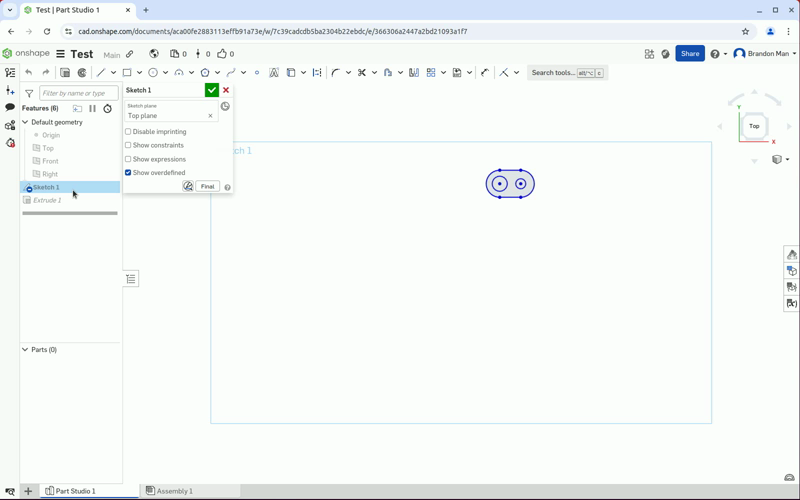
mouse_move(229, 92)
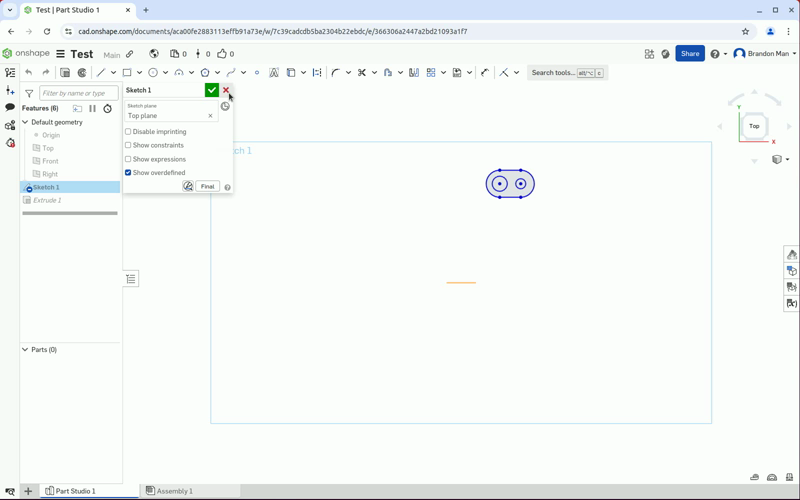
click(229, 92)
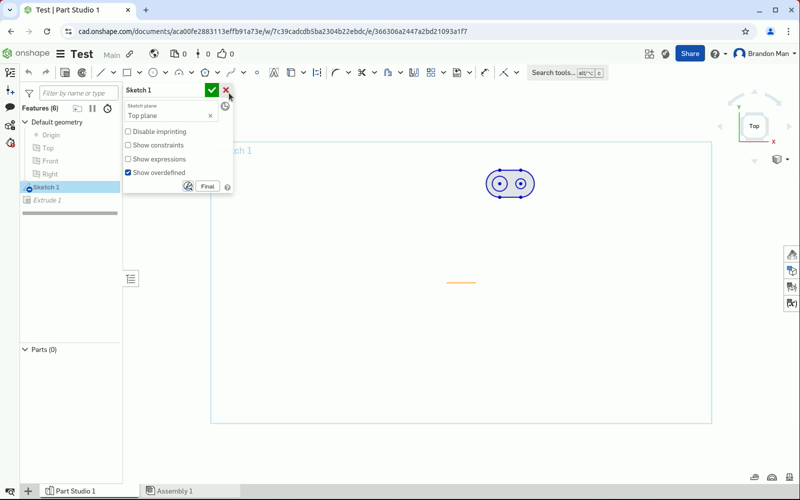
key(shift+s)
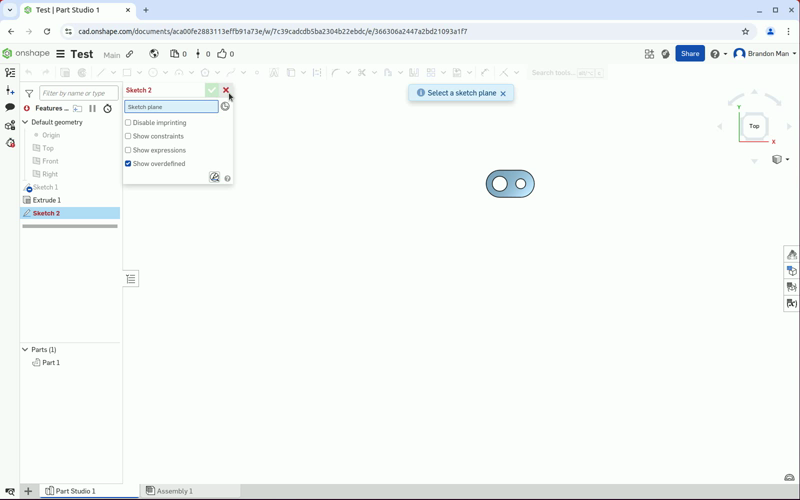
mouse_move(73, 150)
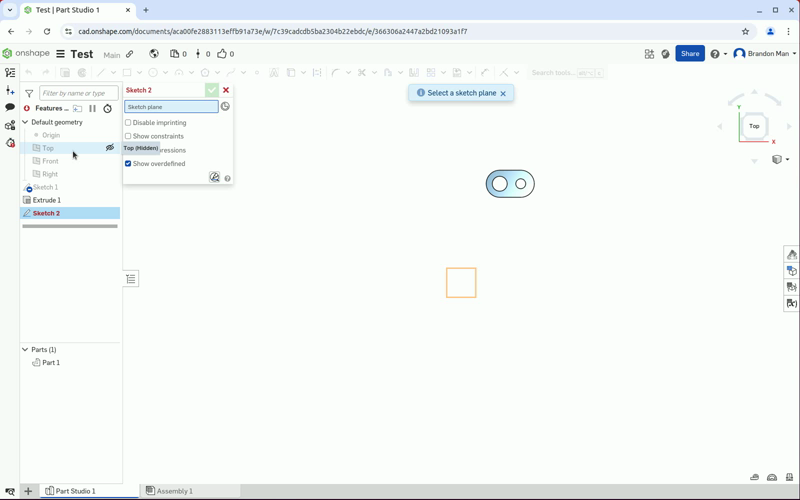
click(73, 150)
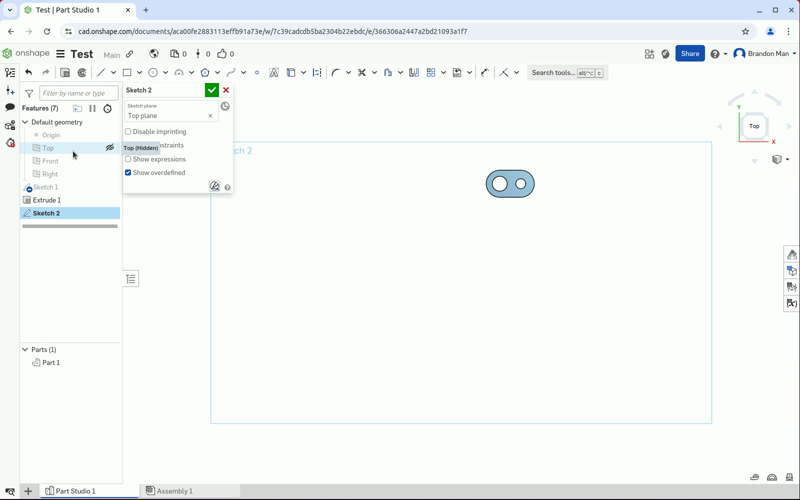
mouse_move(73, 352)
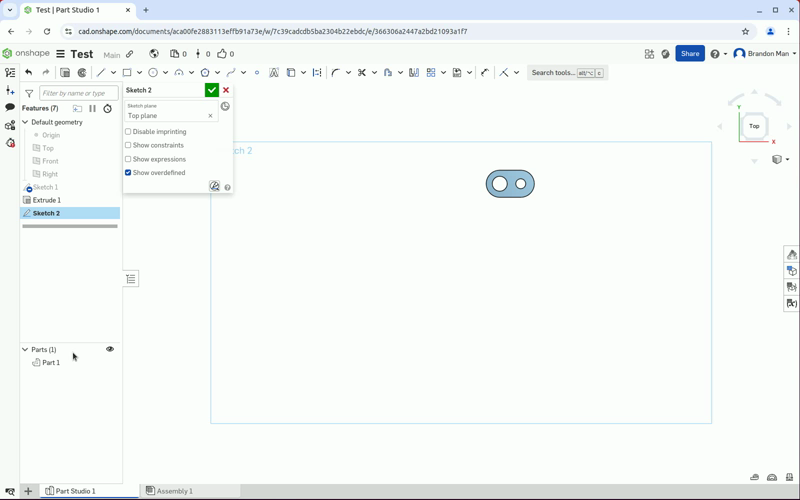
key(y)
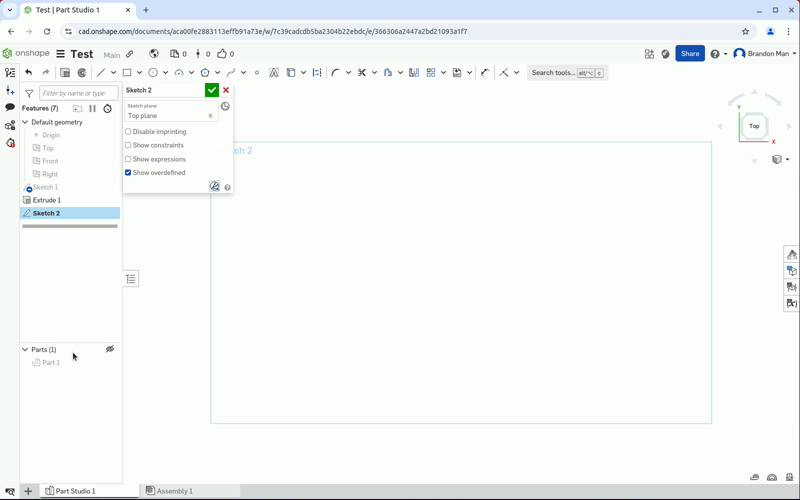
key(l)
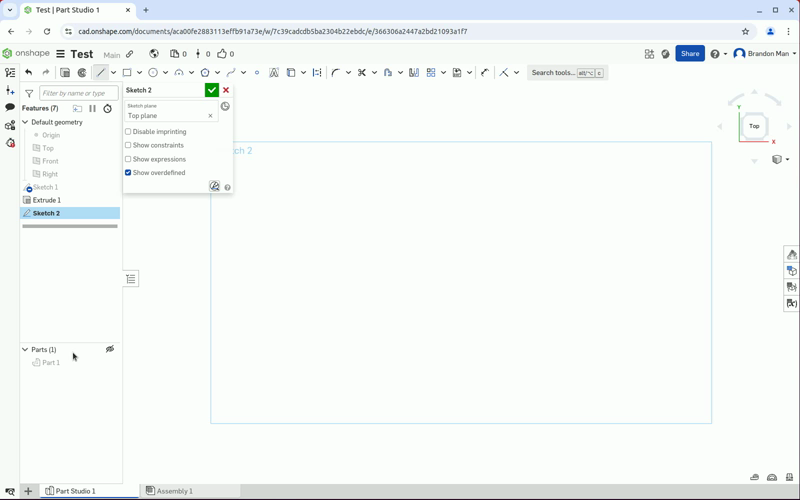
key_down(shift)
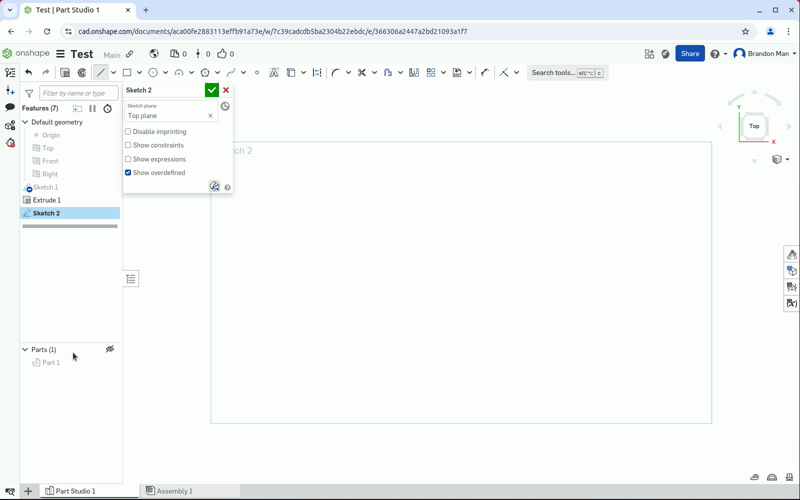
mouse_move(499, 395)
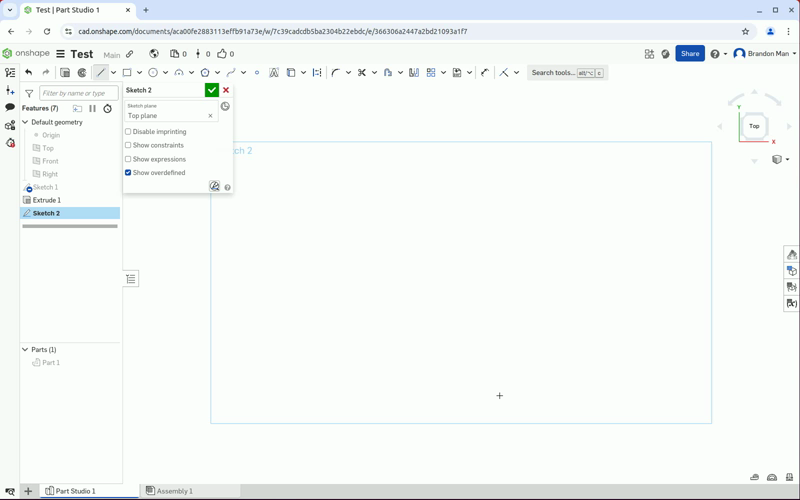
click(499, 395)
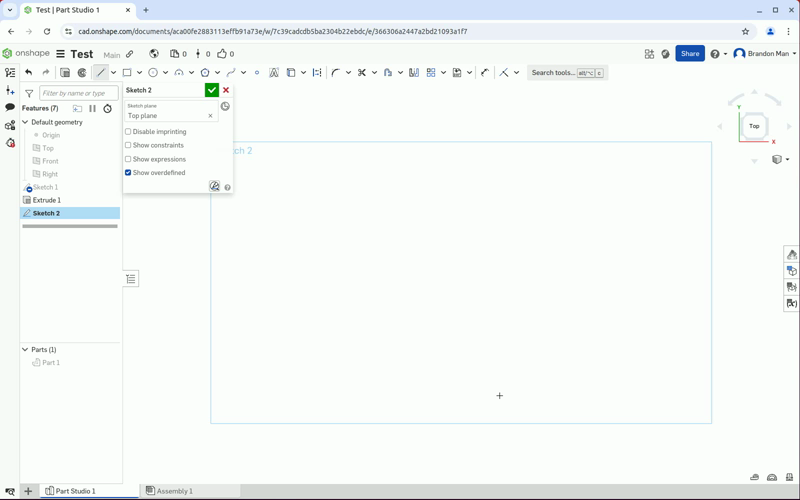
key_up(shift)
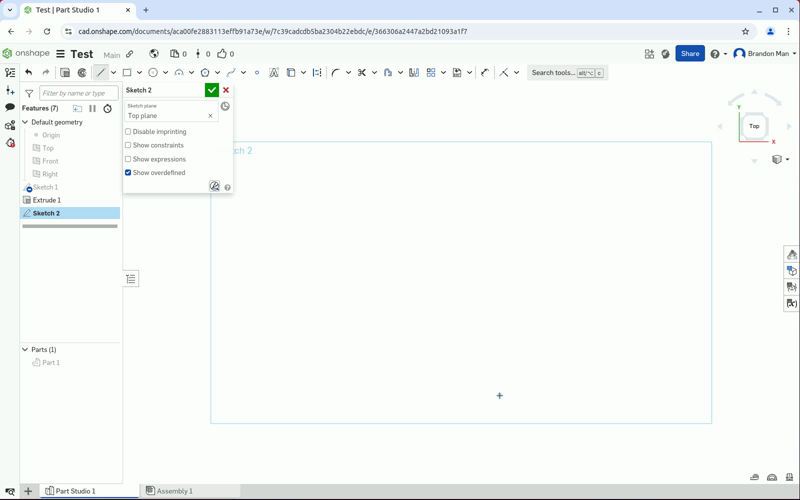
key_down(shift)
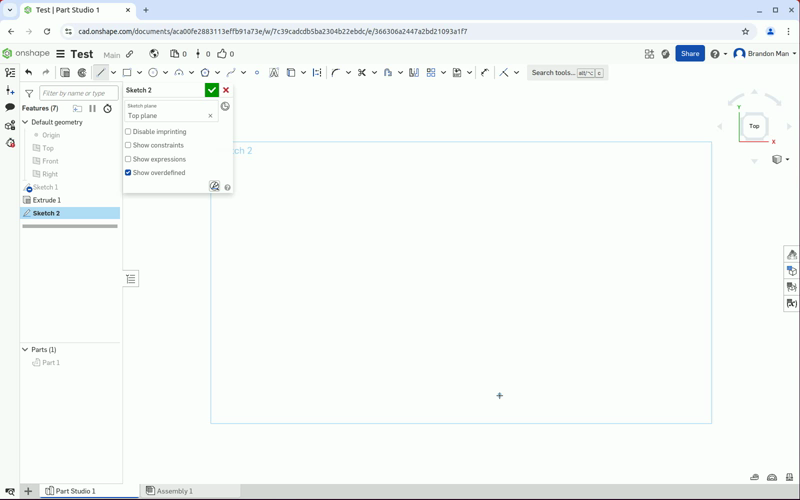
mouse_move(529, 395)
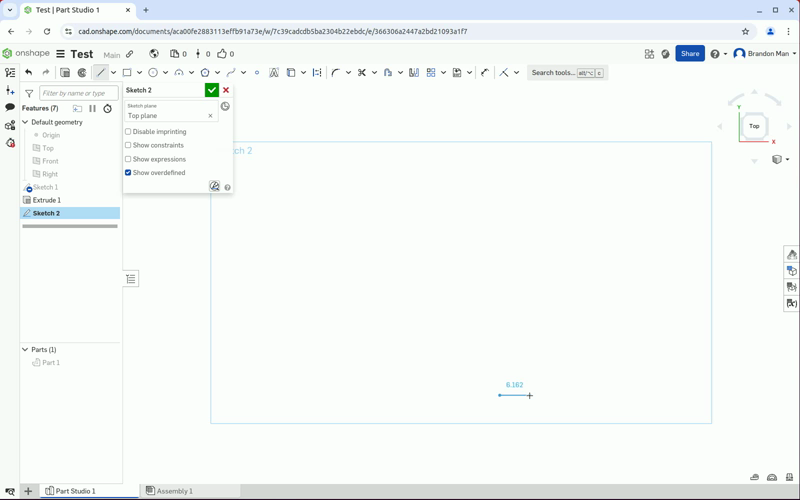
mouse_move(520, 395)
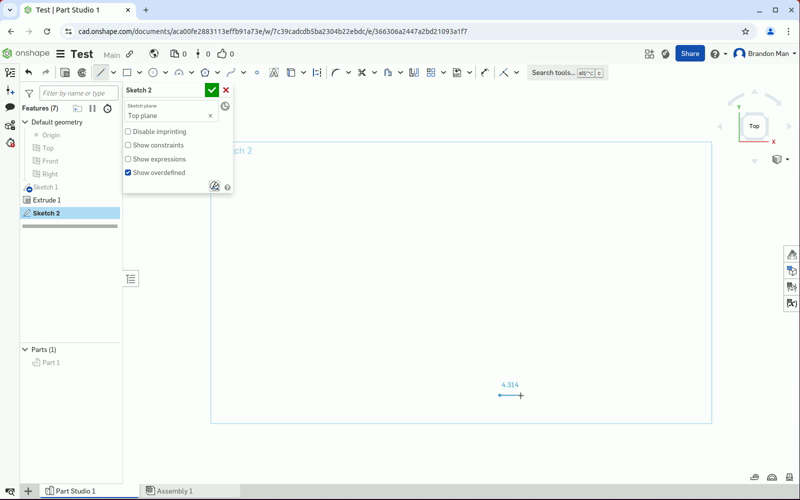
click(520, 395)
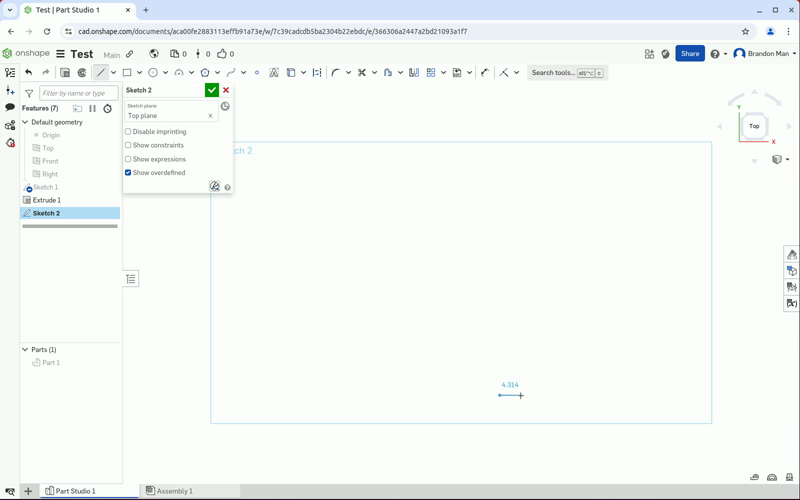
key_up(shift)
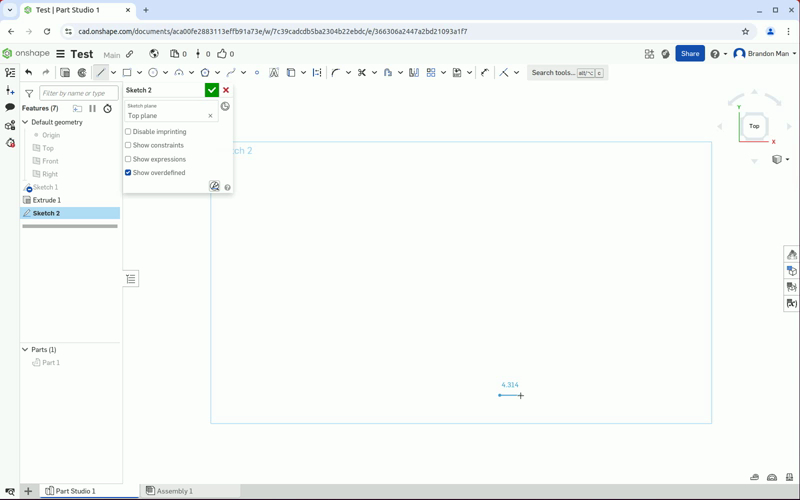
key(esc)
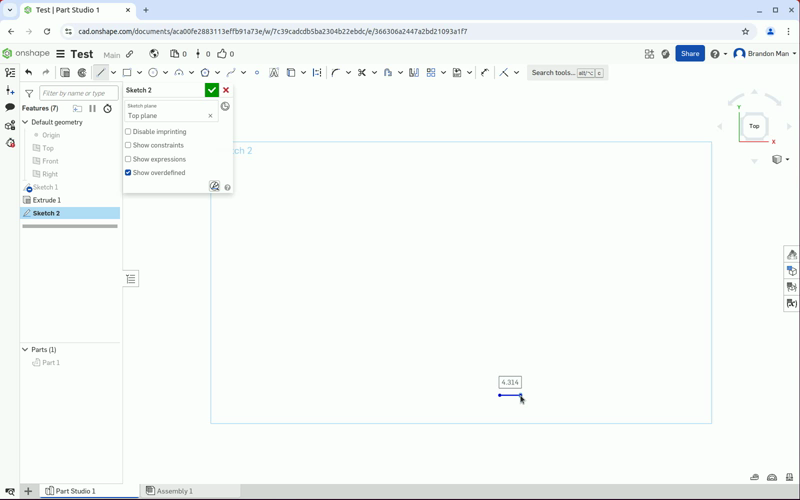
key(a)
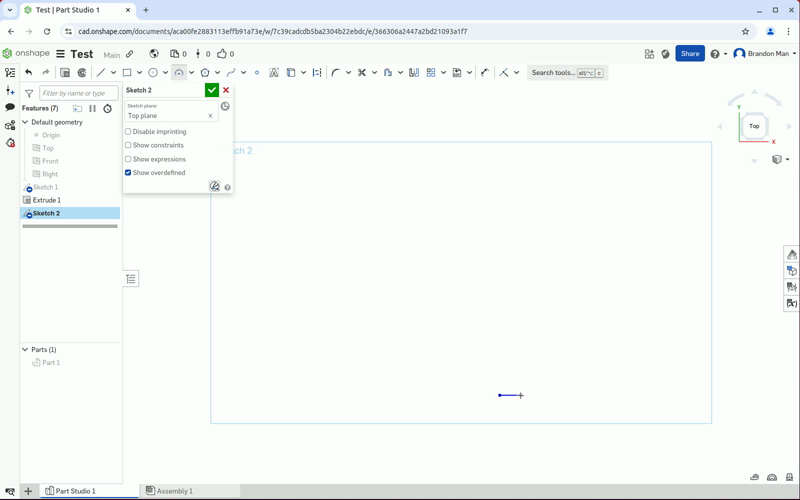
mouse_move(520, 395)
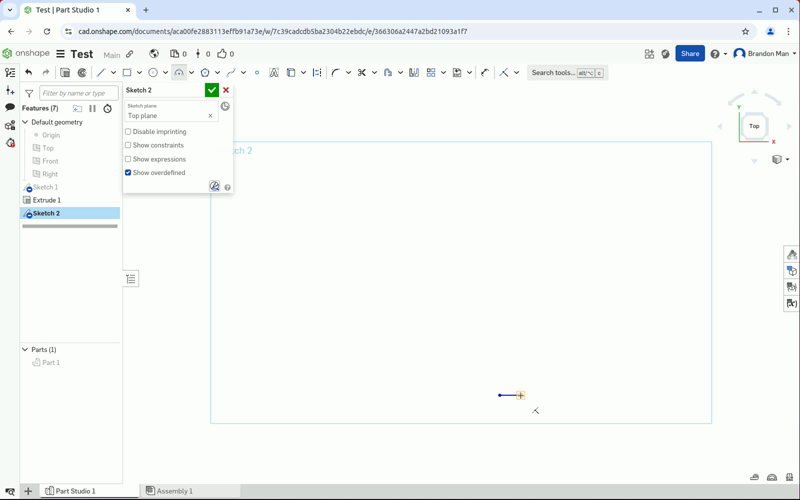
click(520, 395)
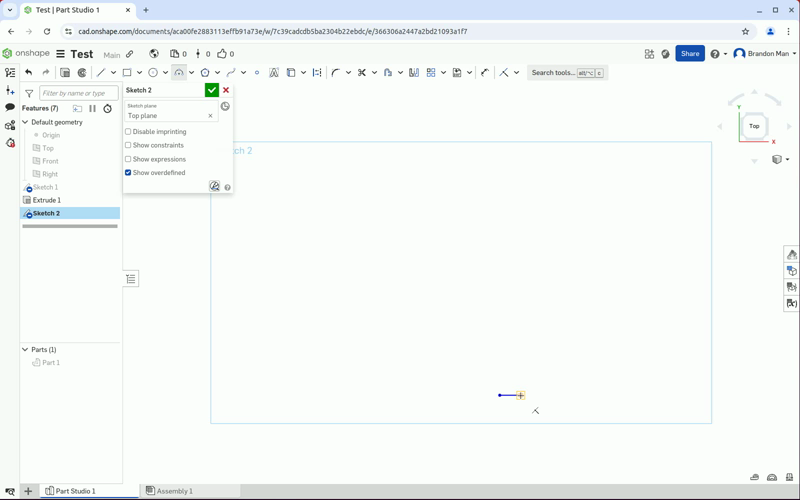
key_down(shift)
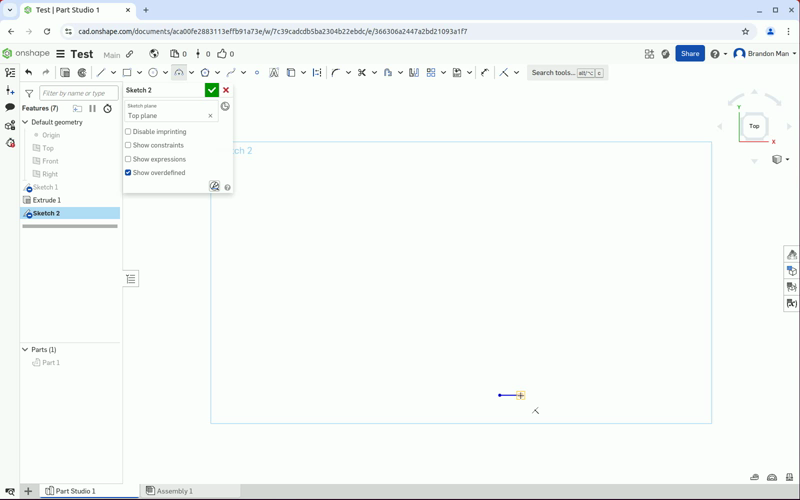
mouse_move(520, 368)
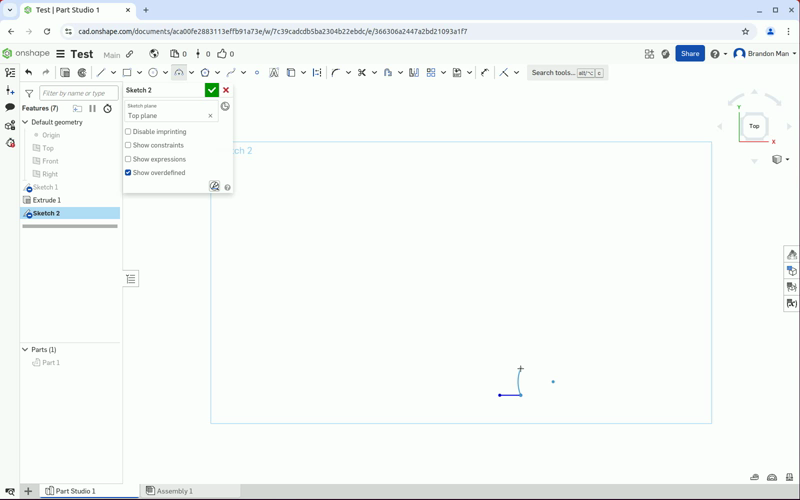
click(520, 368)
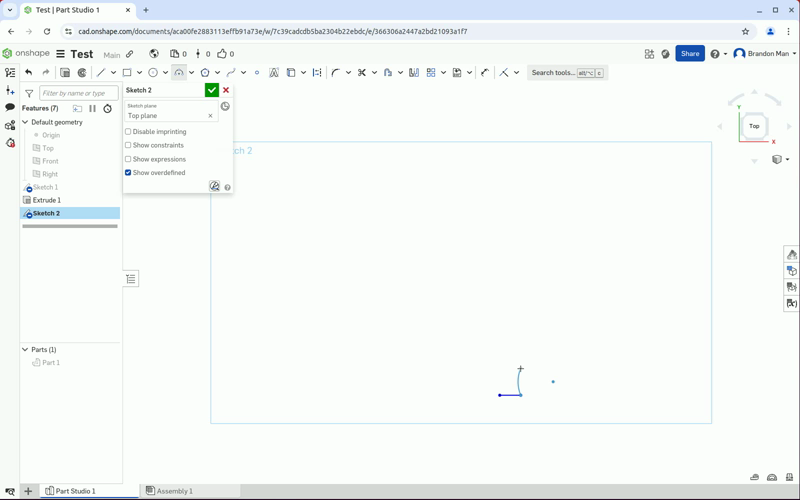
mouse_move(534, 381)
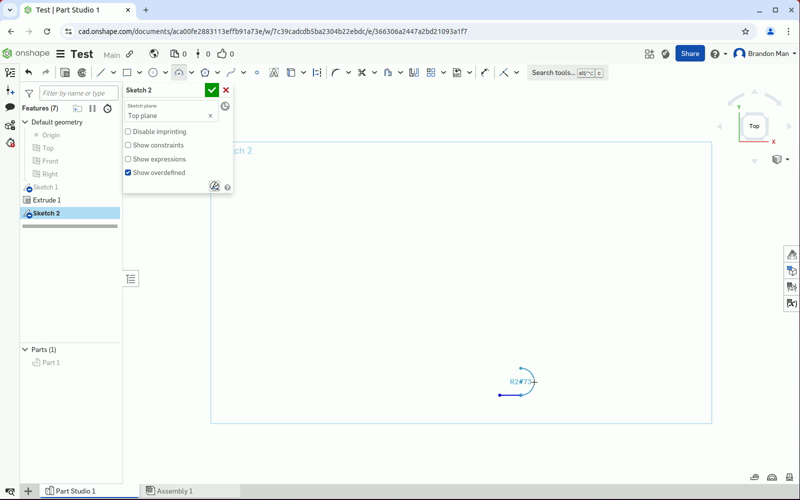
click(534, 381)
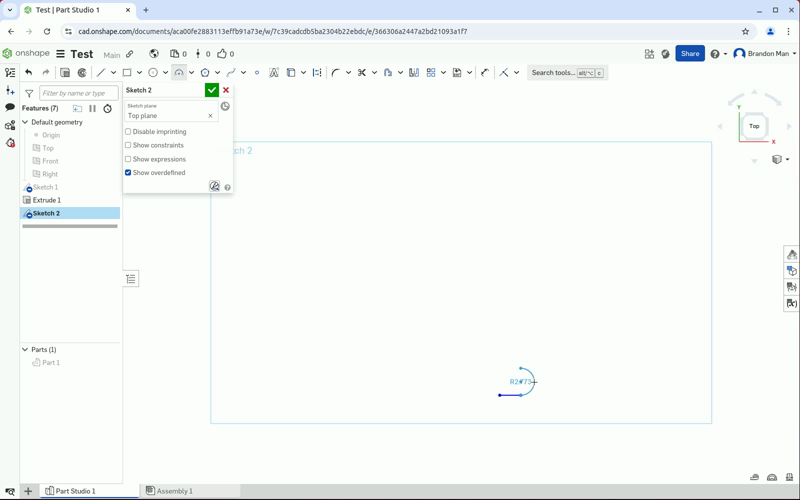
key_up(shift)
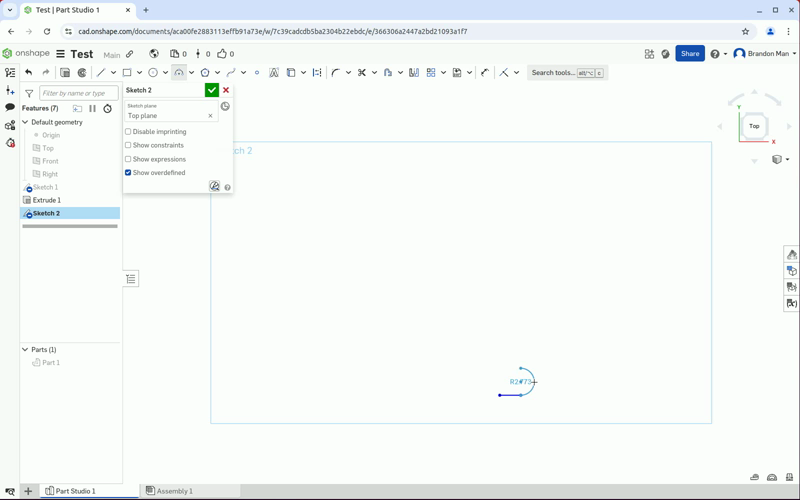
key(esc)
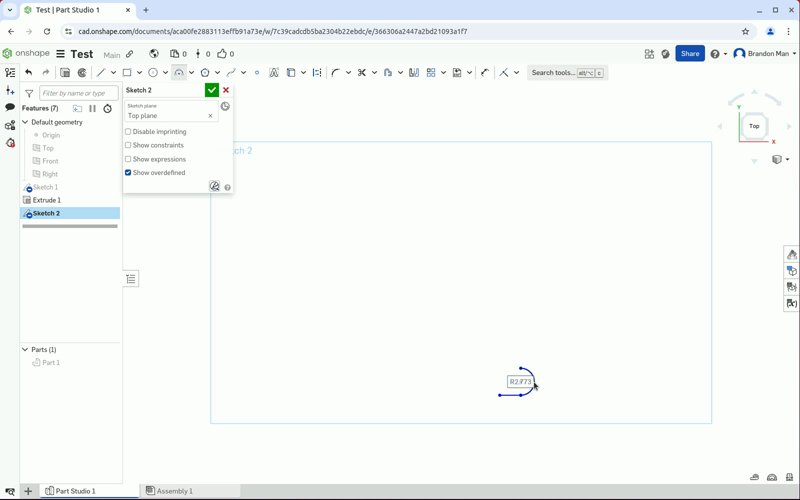
key(l)
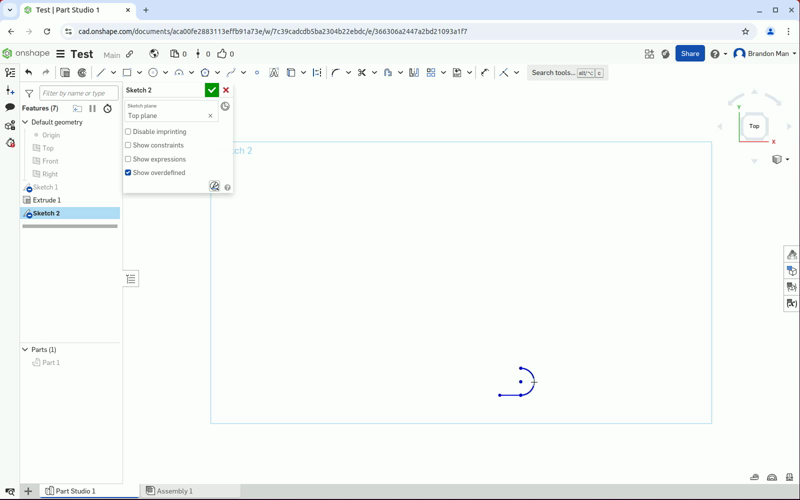
mouse_move(520, 368)
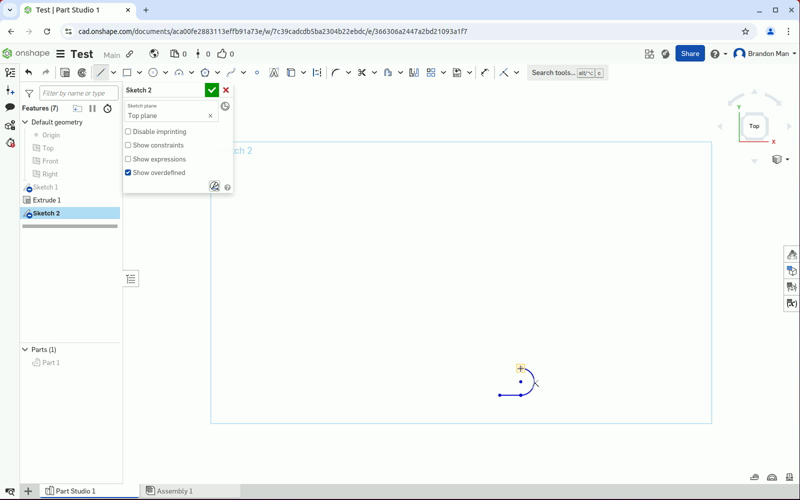
click(520, 368)
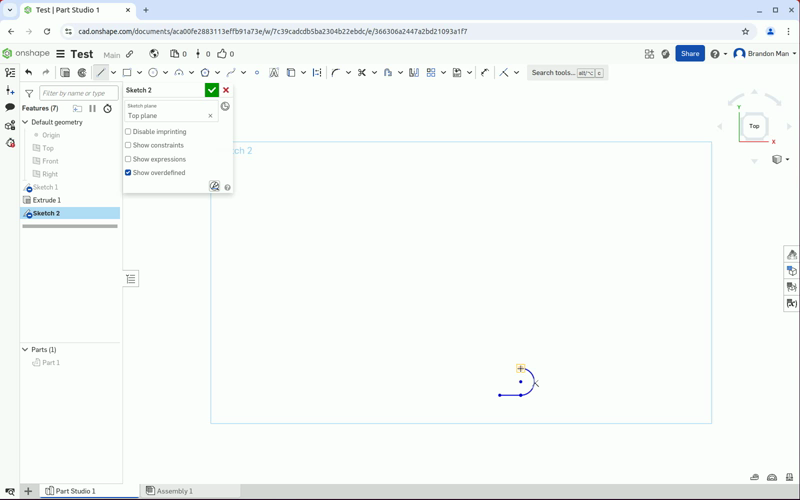
key_down(shift)
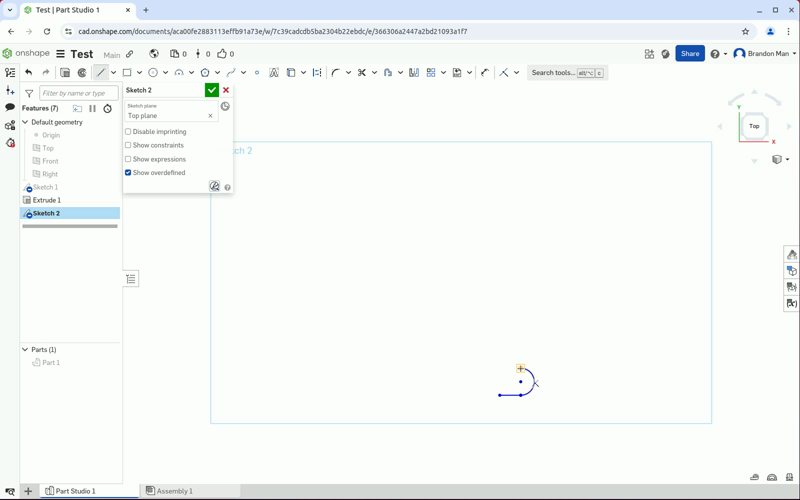
mouse_move(550, 368)
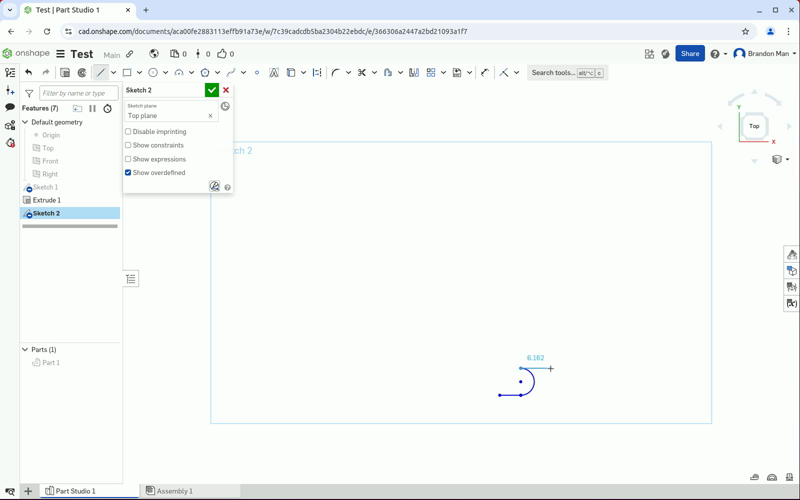
mouse_move(499, 368)
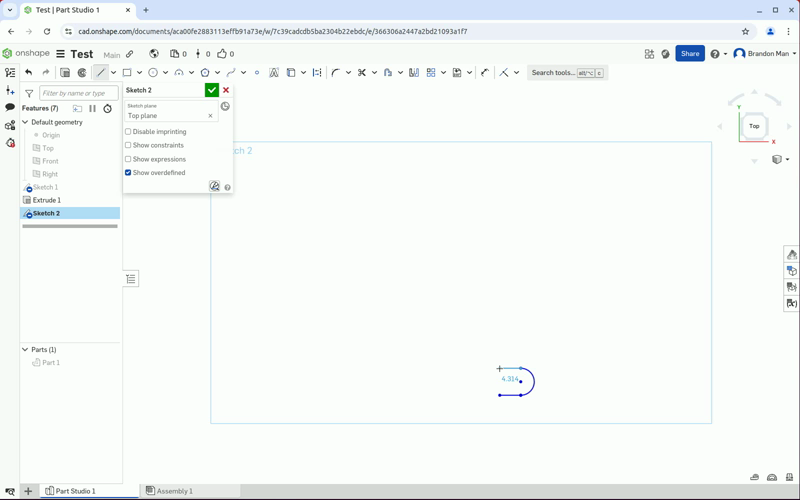
click(499, 368)
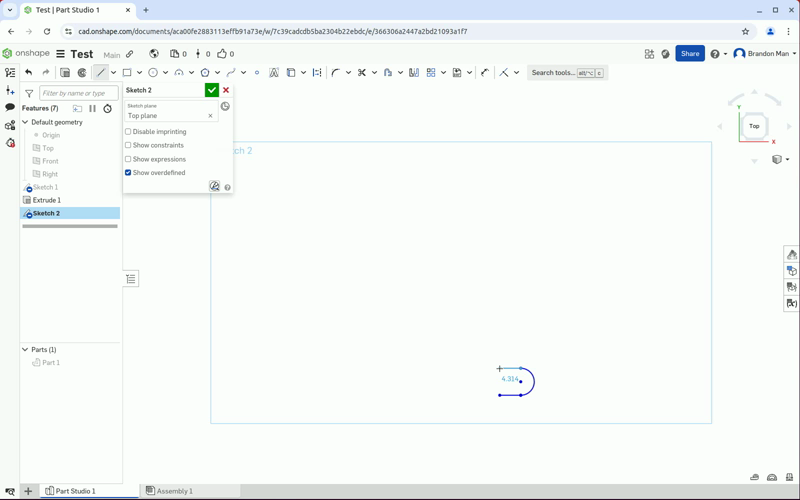
key_up(shift)
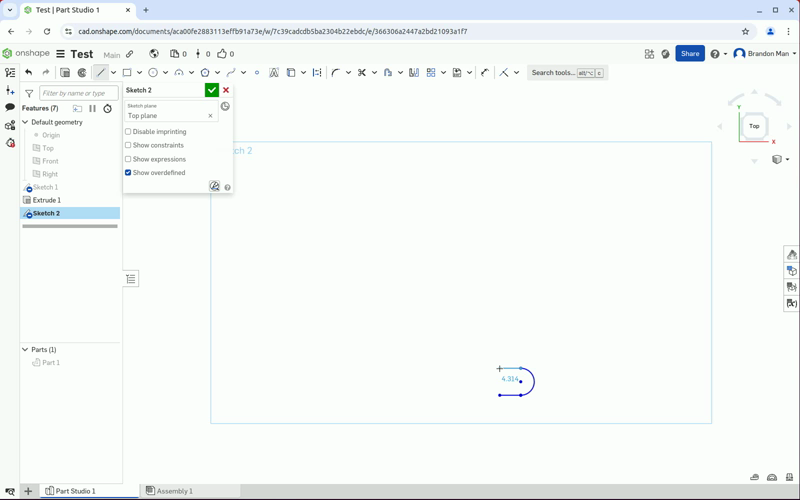
key(esc)
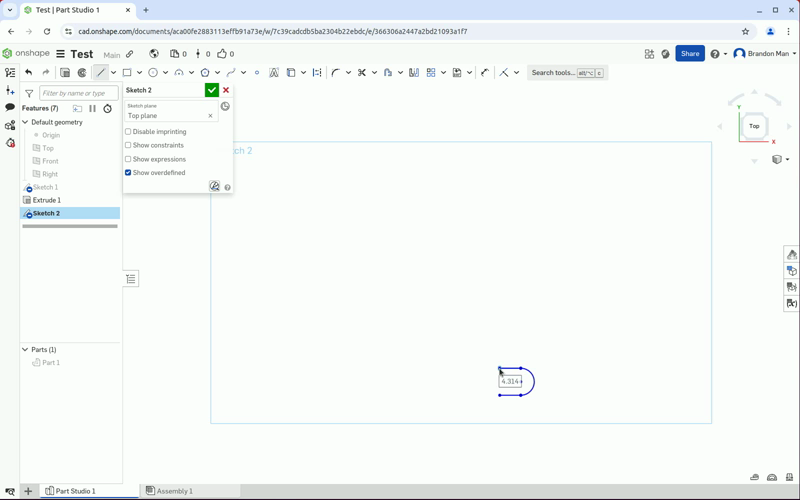
key(a)
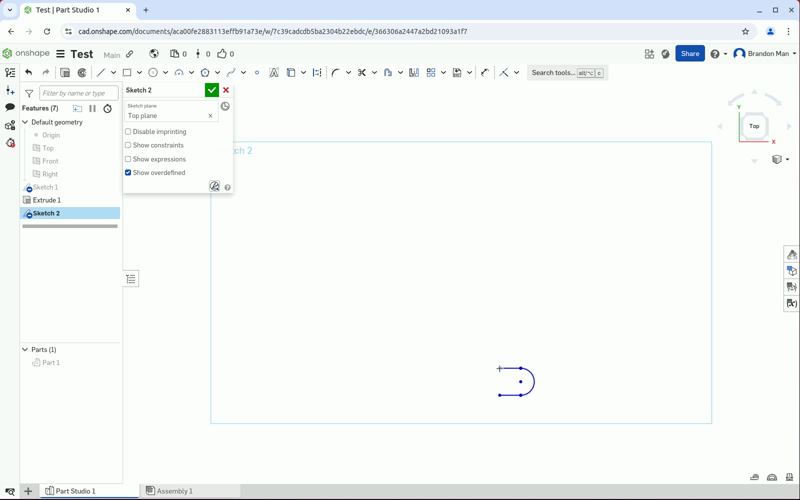
mouse_move(499, 368)
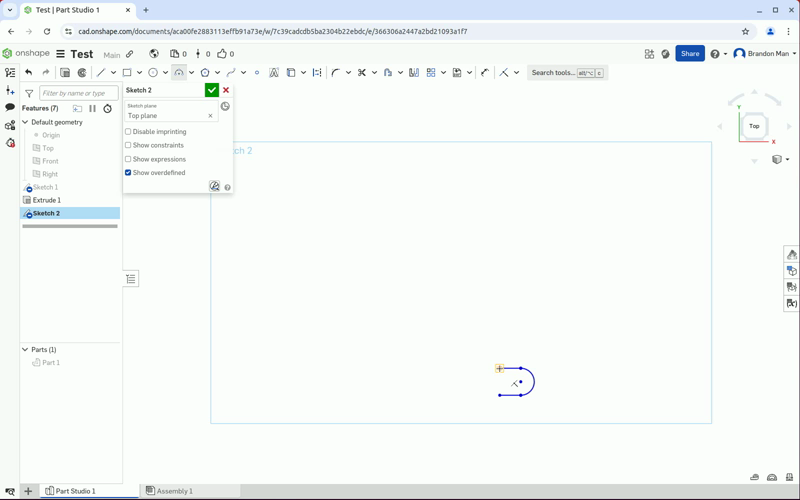
click(499, 368)
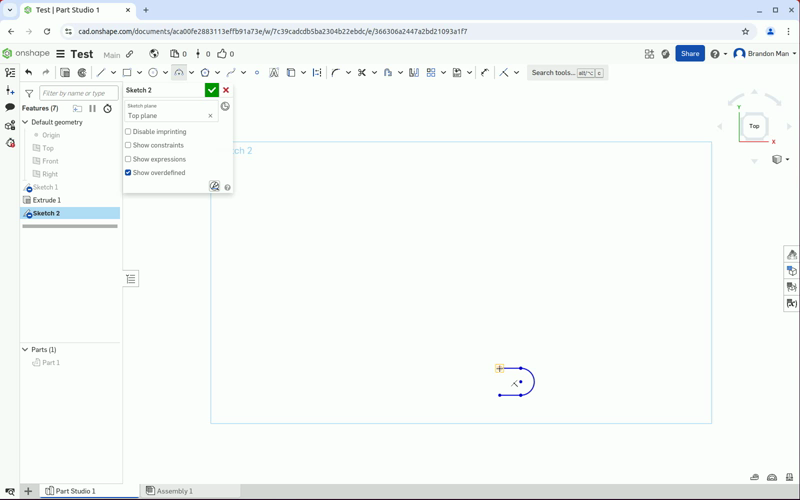
mouse_move(499, 395)
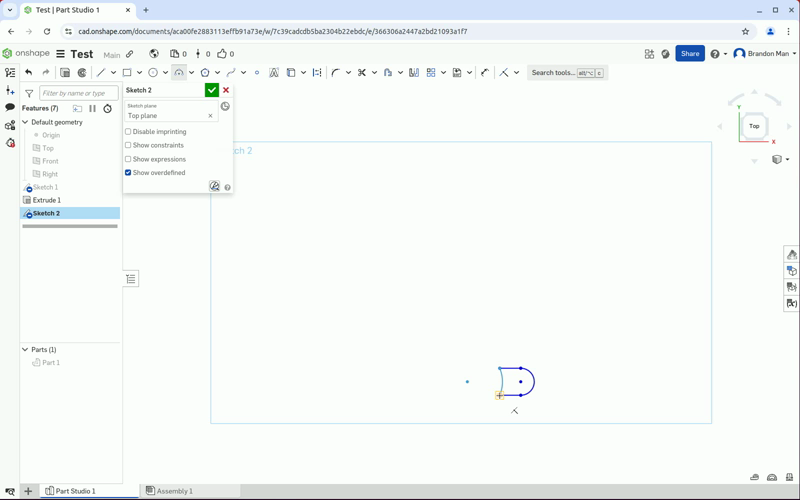
click(499, 395)
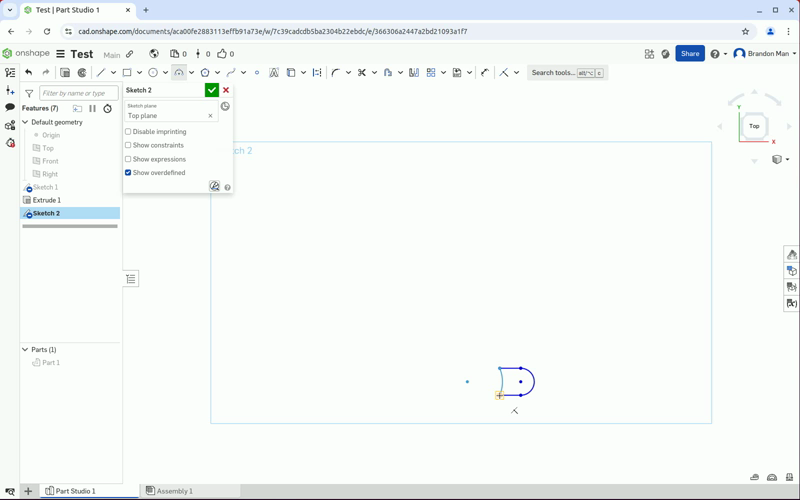
key_down(shift)
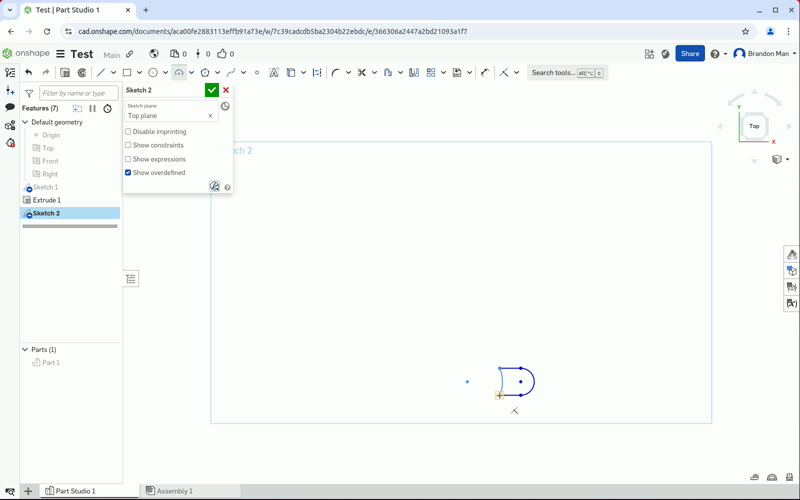
mouse_move(486, 381)
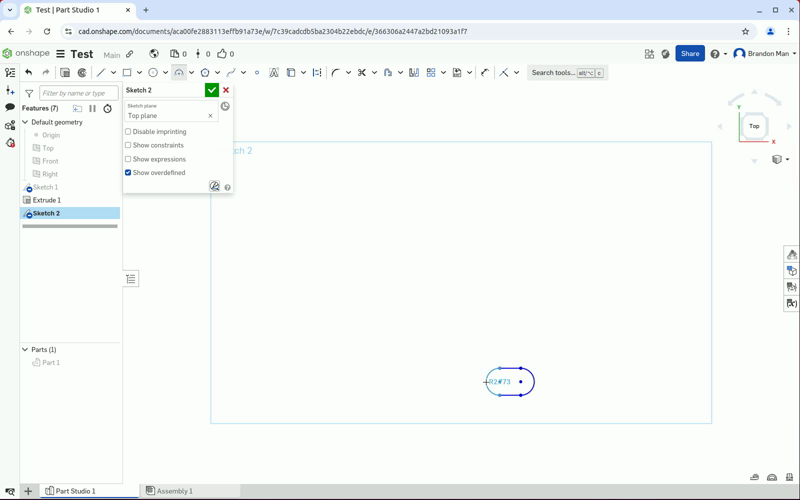
click(486, 381)
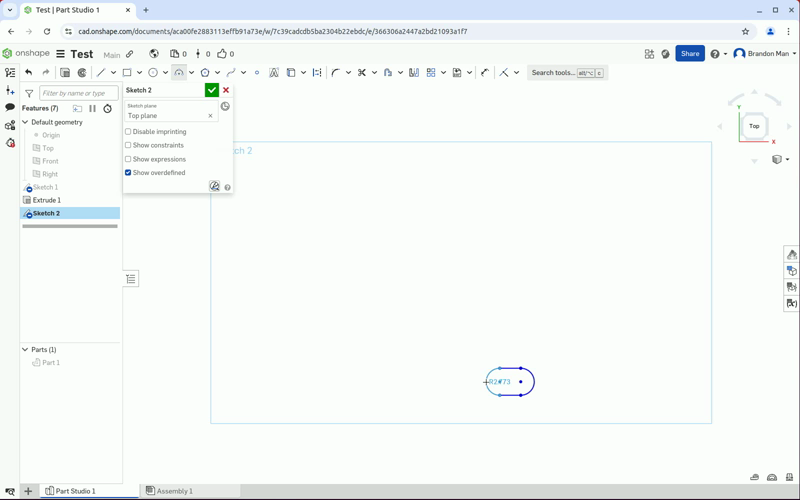
key_up(shift)
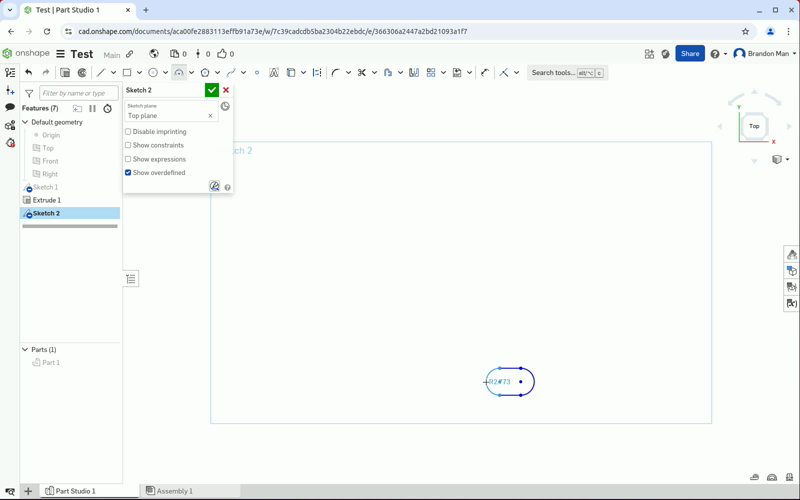
key(esc)
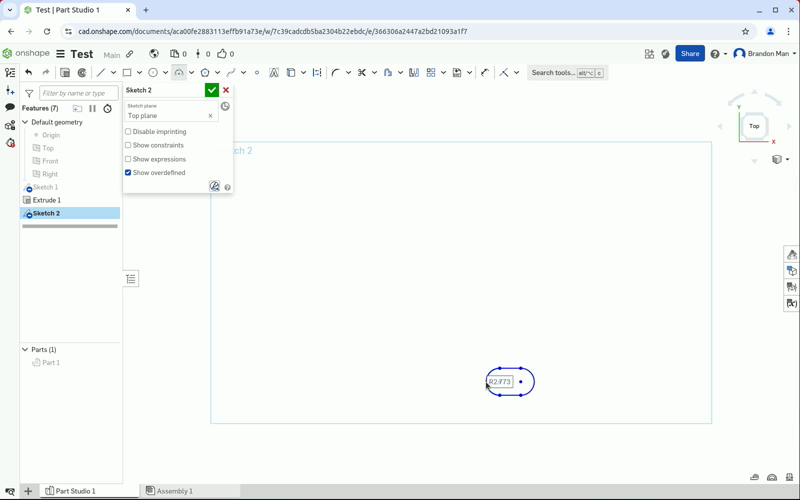
key(c)
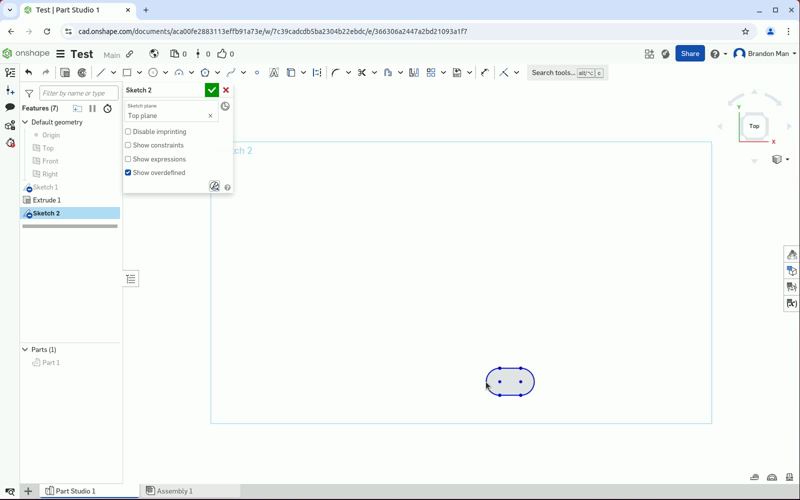
key_down(shift)
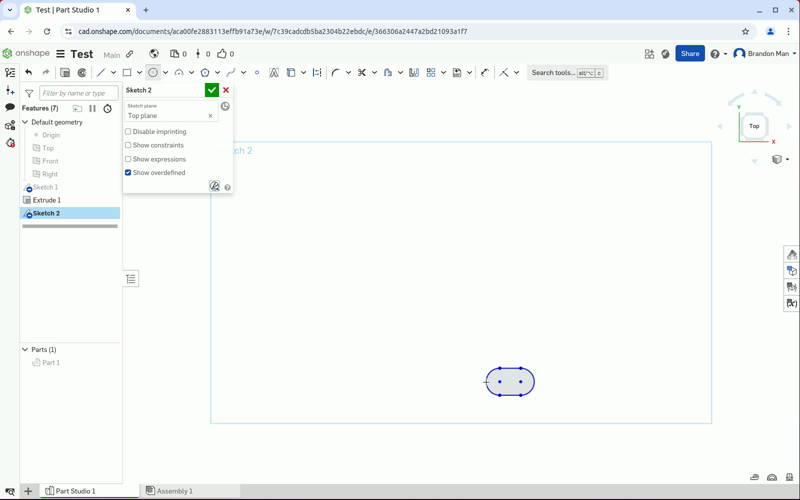
mouse_move(499, 381)
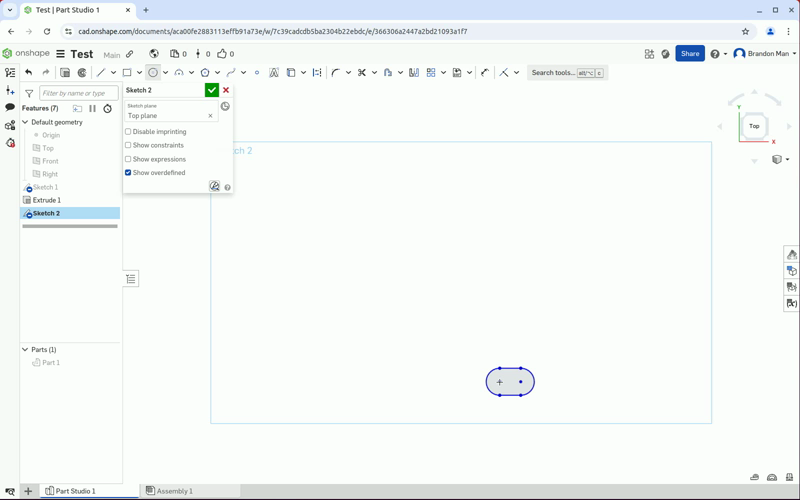
click(499, 381)
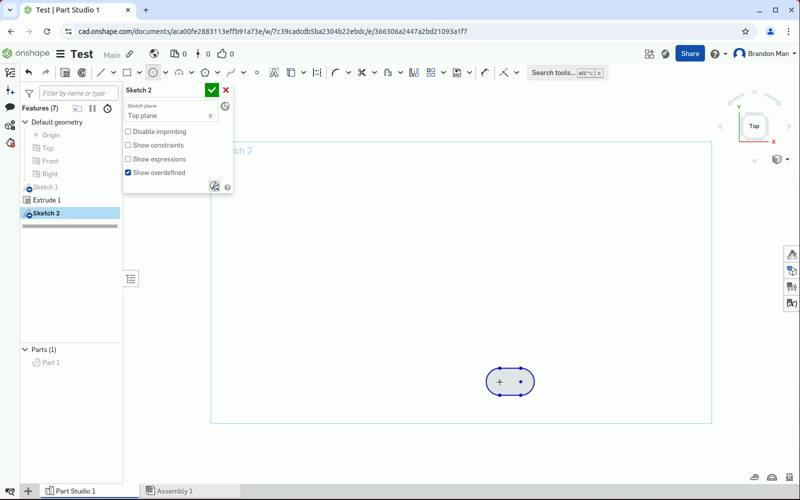
key_up(shift)
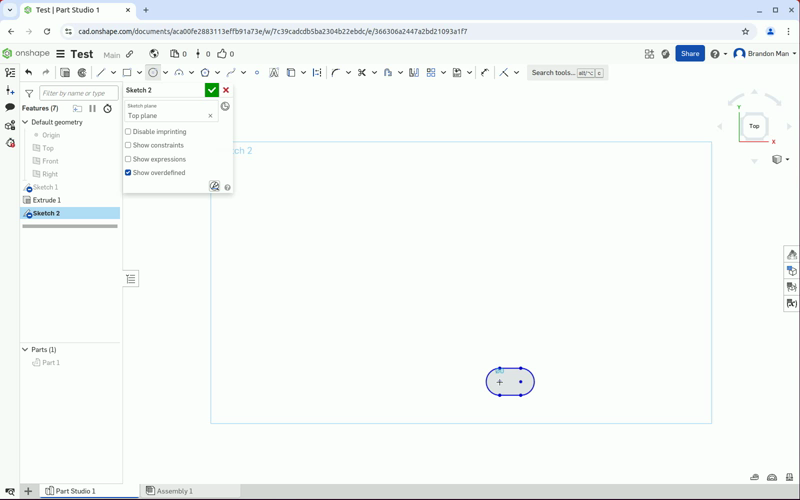
mouse_move(504, 381)
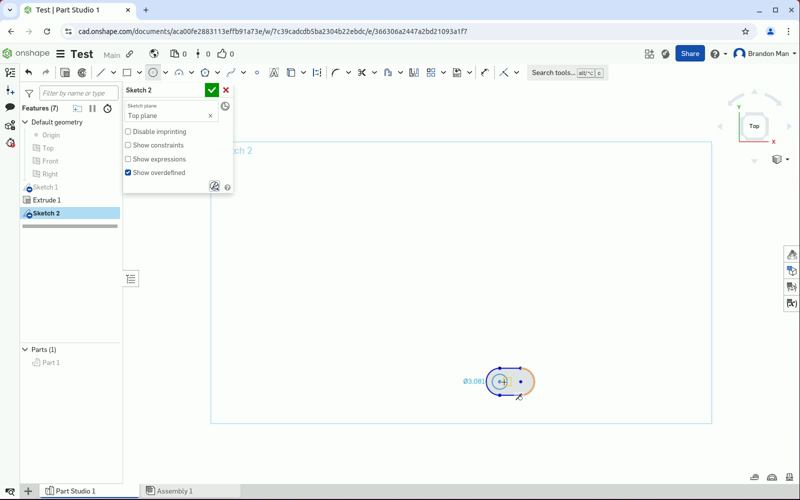
click(504, 381)
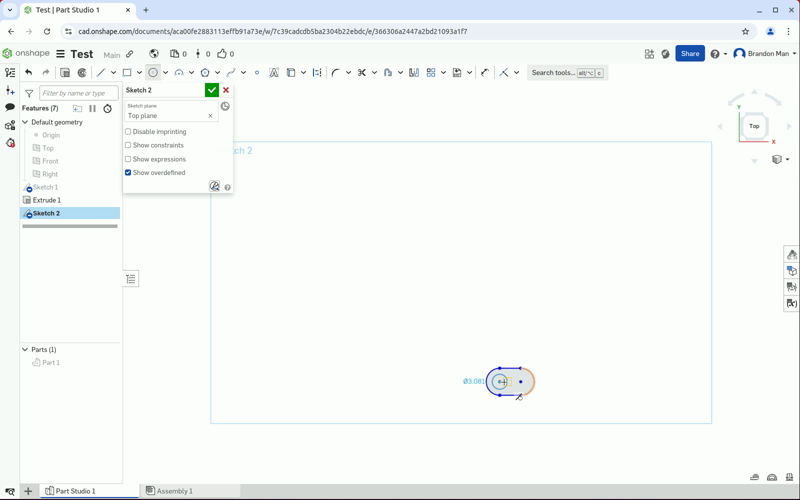
key(esc)
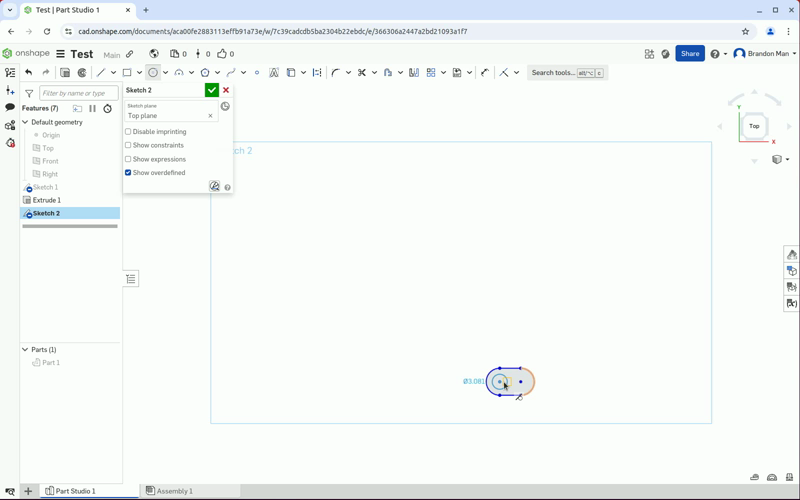
key(c)
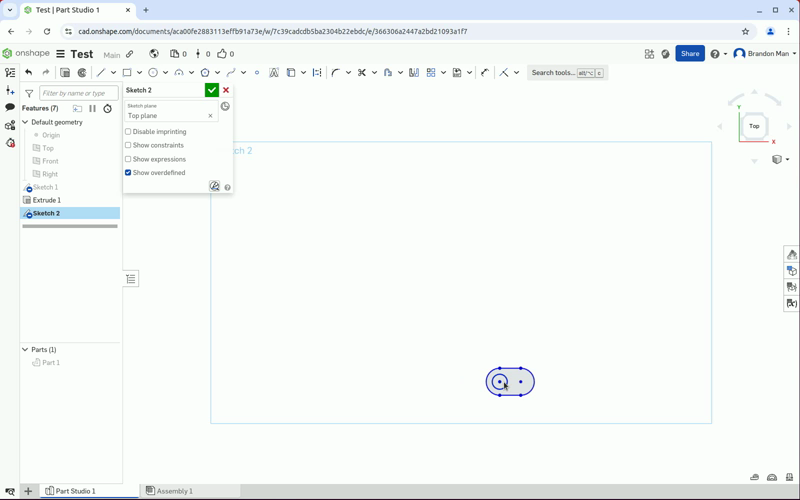
key_down(shift)
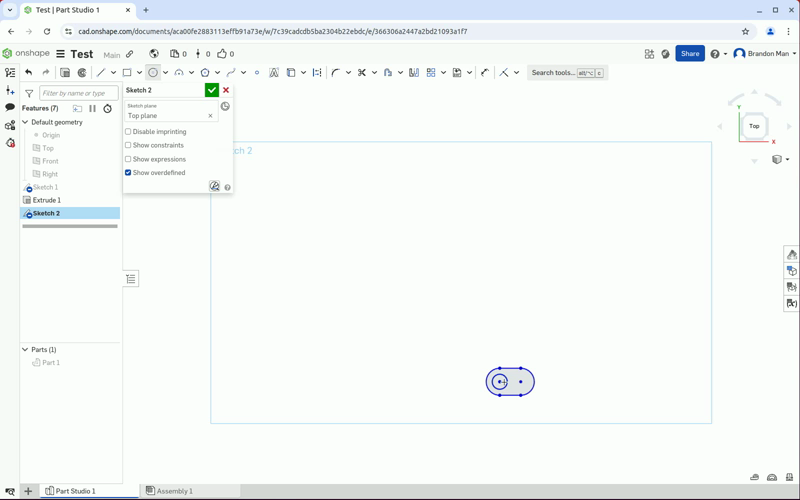
mouse_move(520, 381)
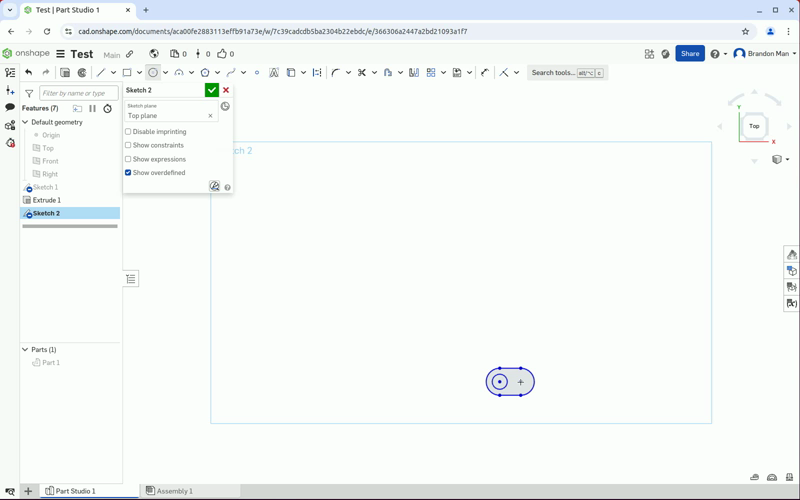
click(520, 381)
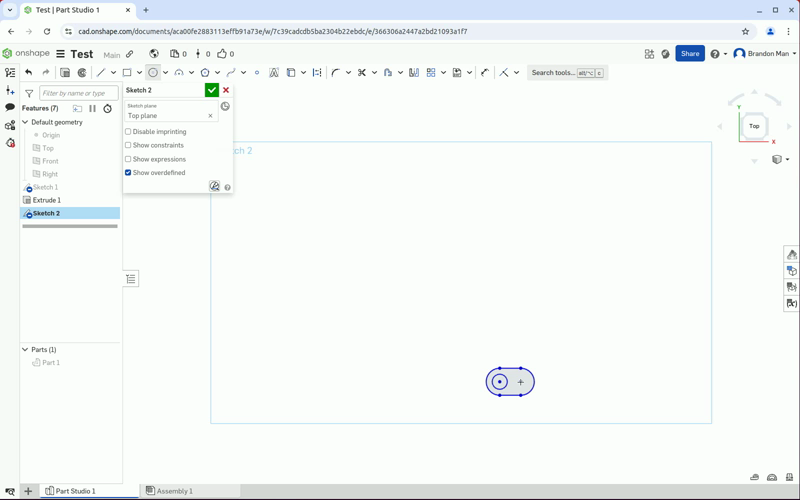
key_up(shift)
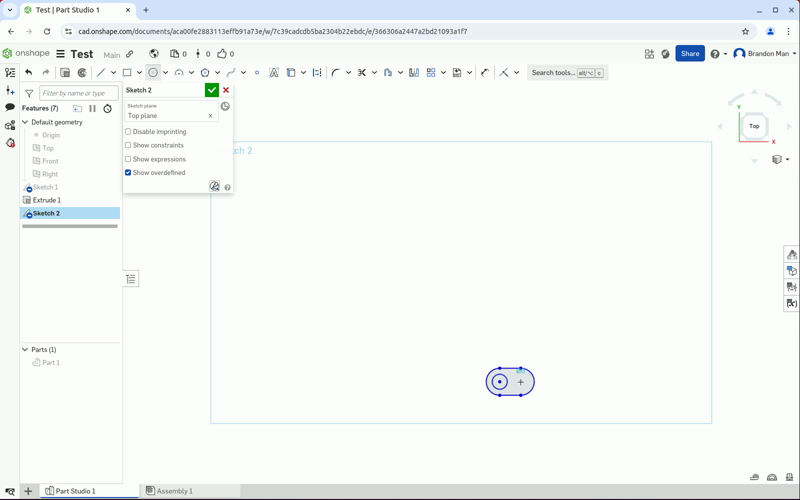
mouse_move(525, 381)
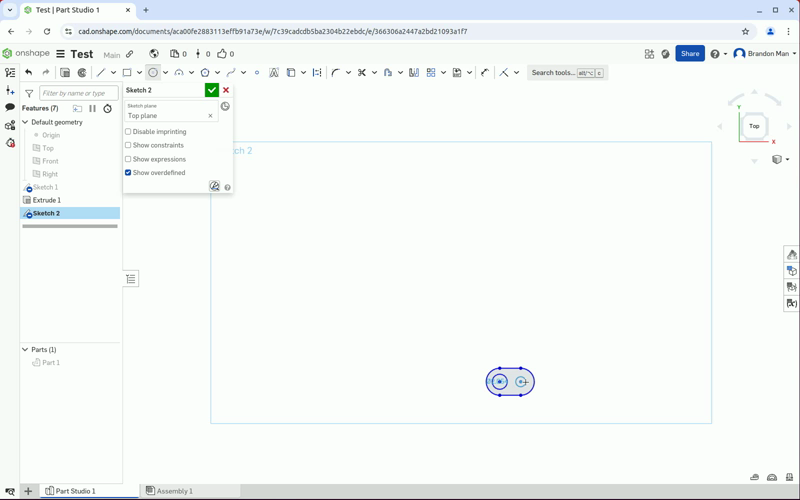
click(525, 381)
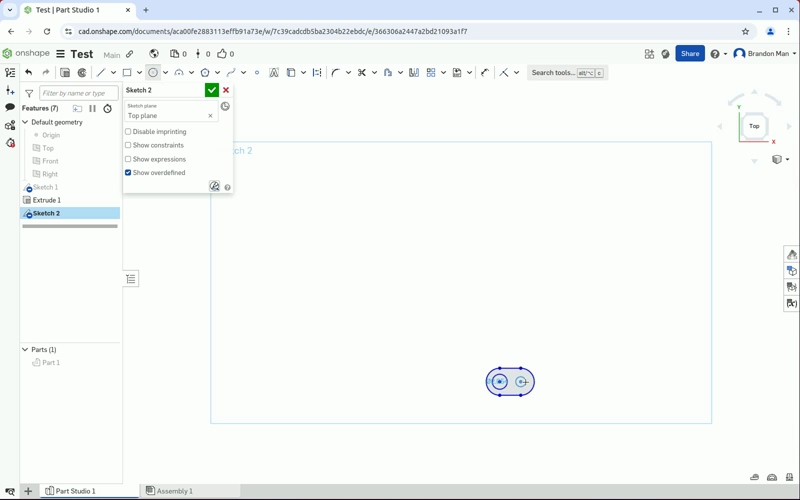
key(esc)
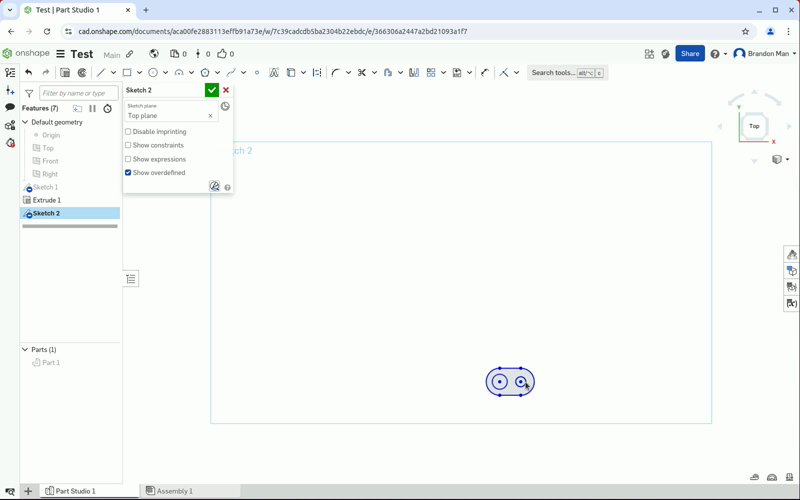
mouse_move(506, 389)
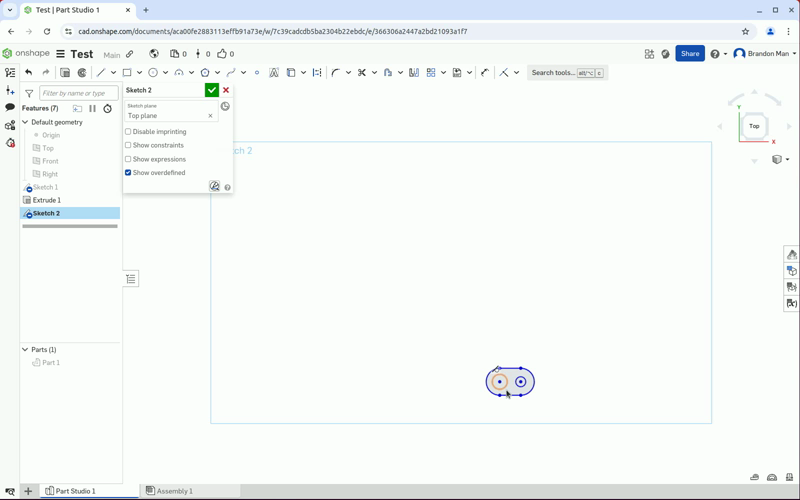
scroll(6)
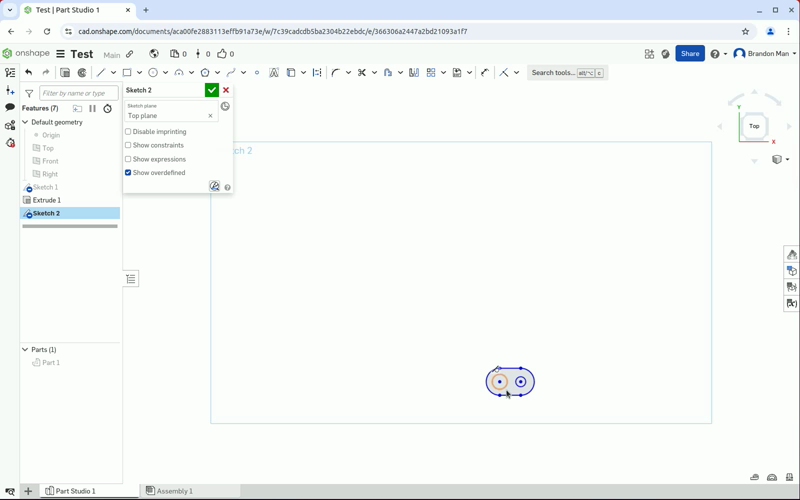
scroll(6)
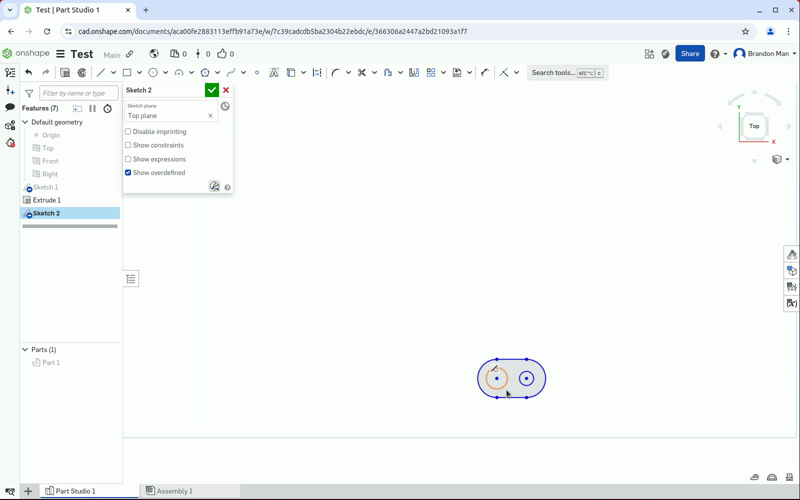
scroll(6)
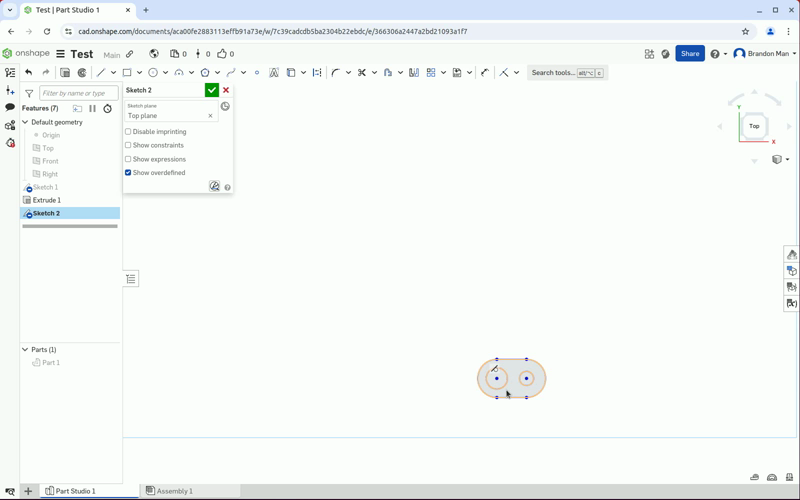
scroll(6)
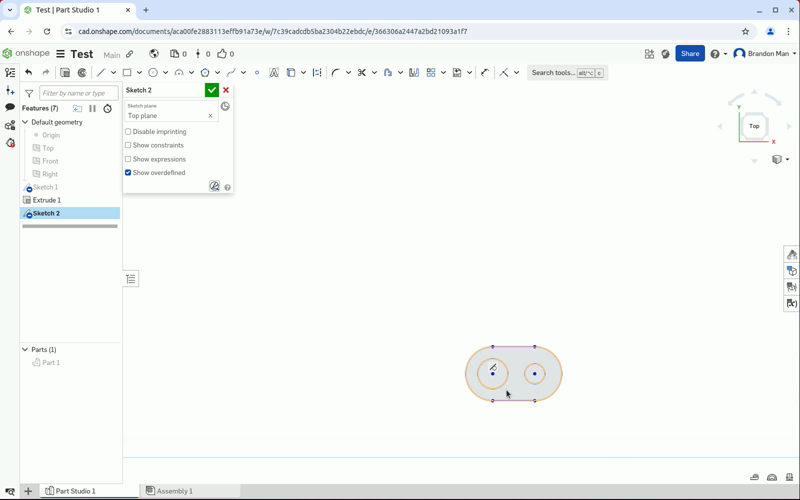
scroll(6)
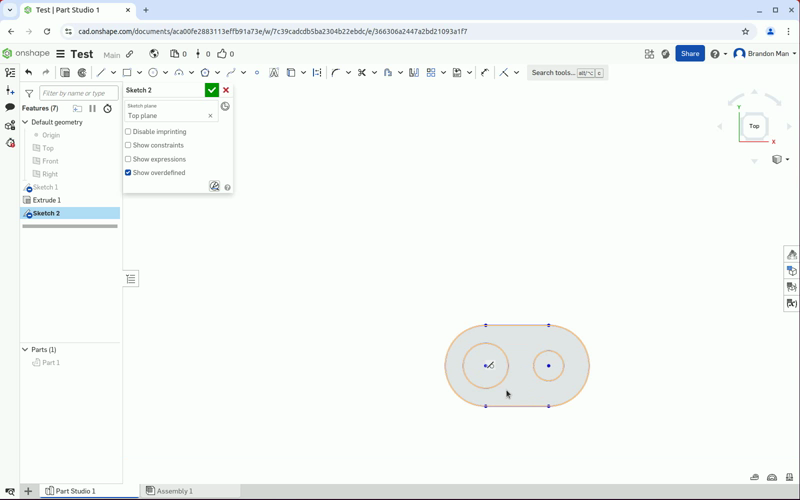
scroll(6)
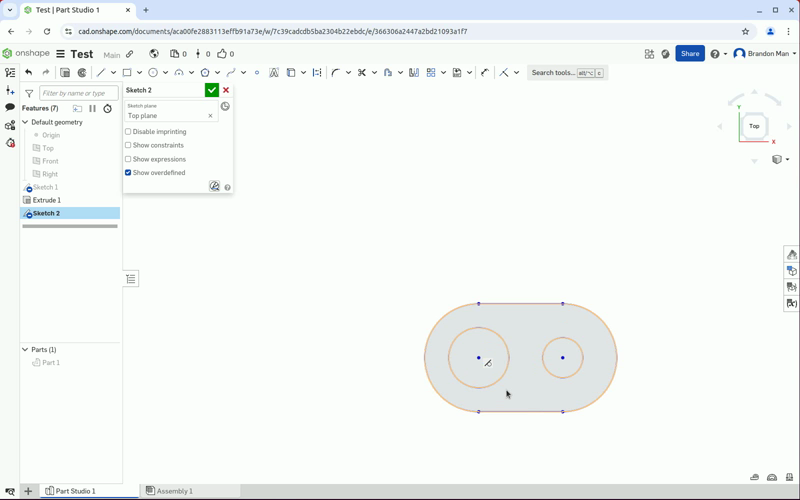
scroll(6)
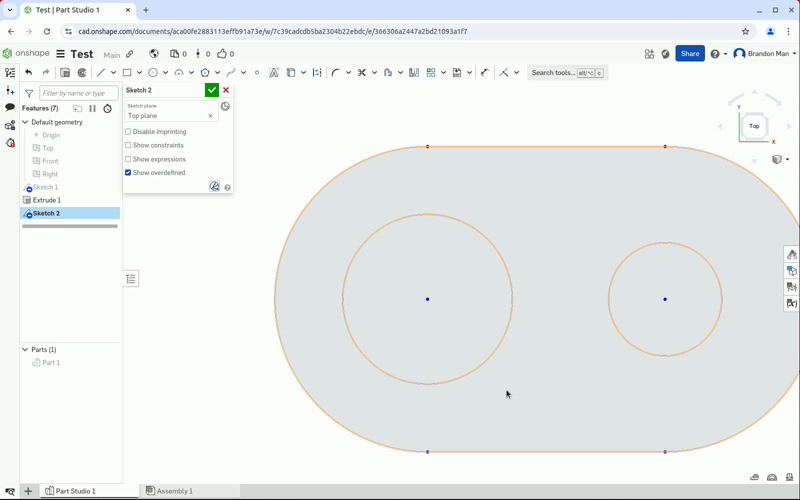
click(506, 389)
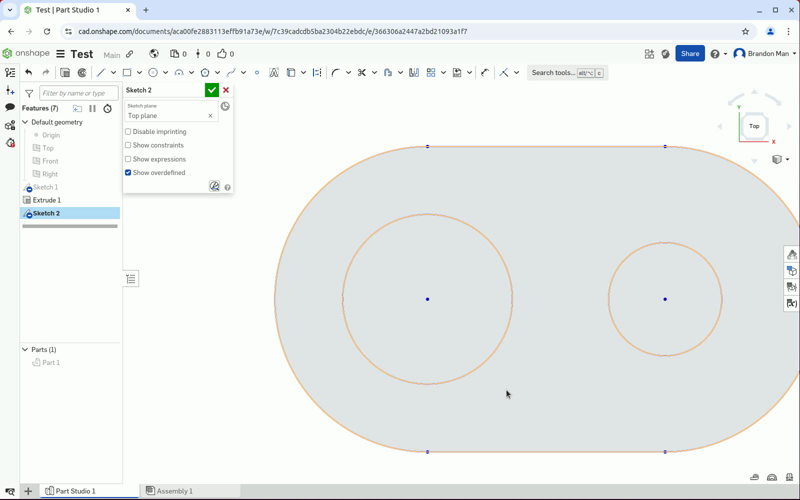
scroll(-6)
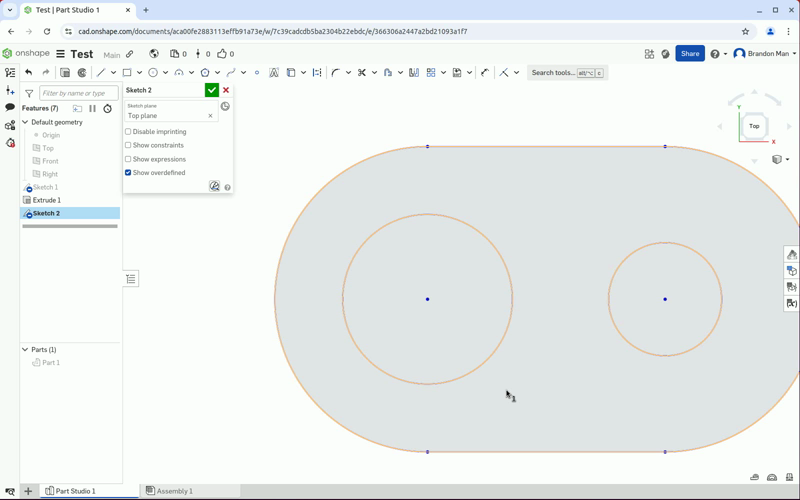
scroll(-6)
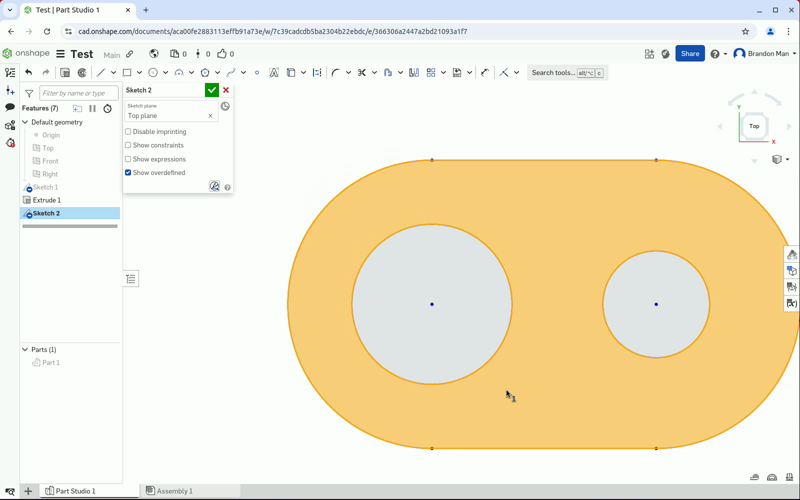
scroll(-6)
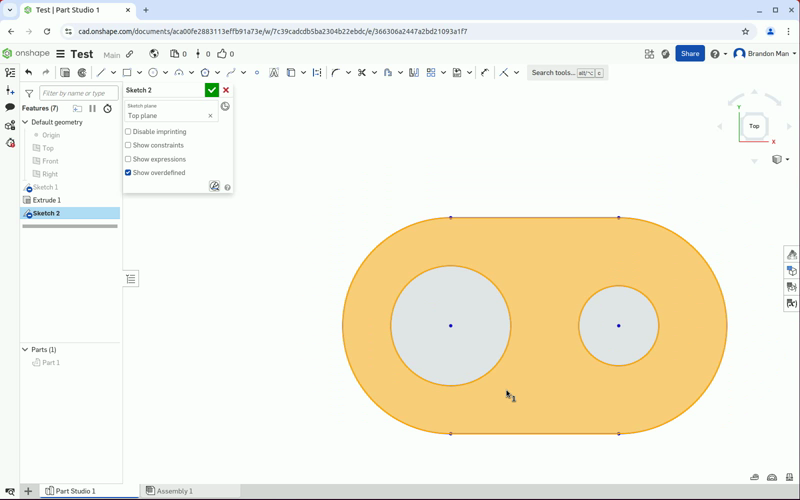
scroll(-6)
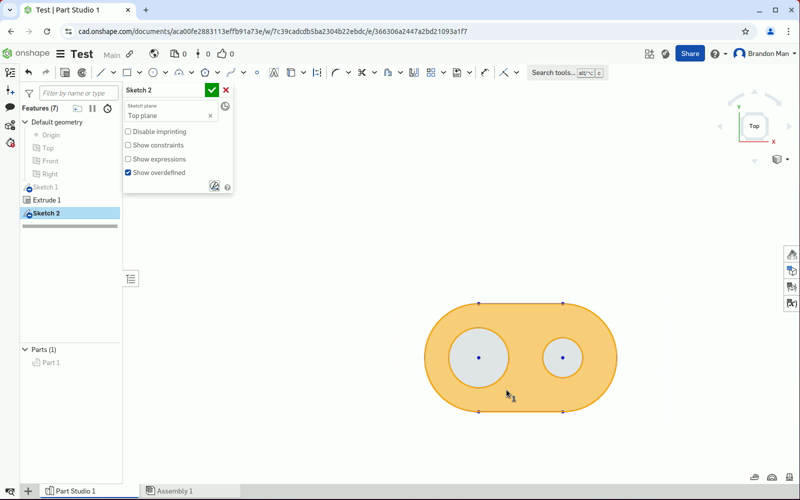
scroll(-6)
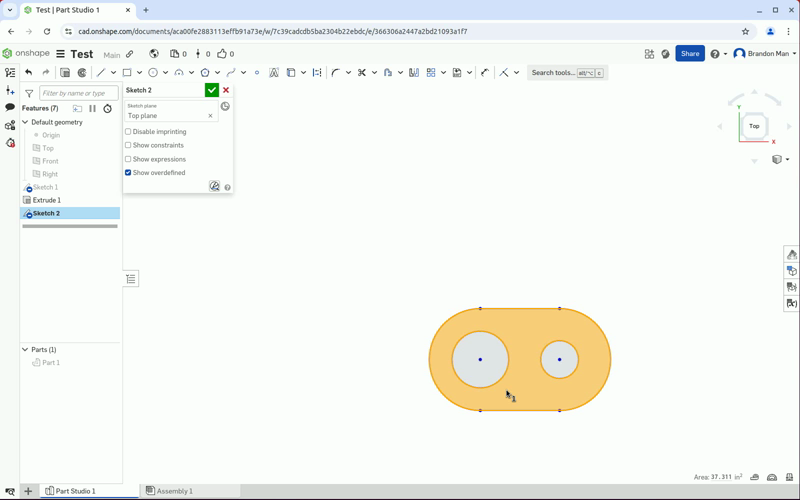
scroll(-6)
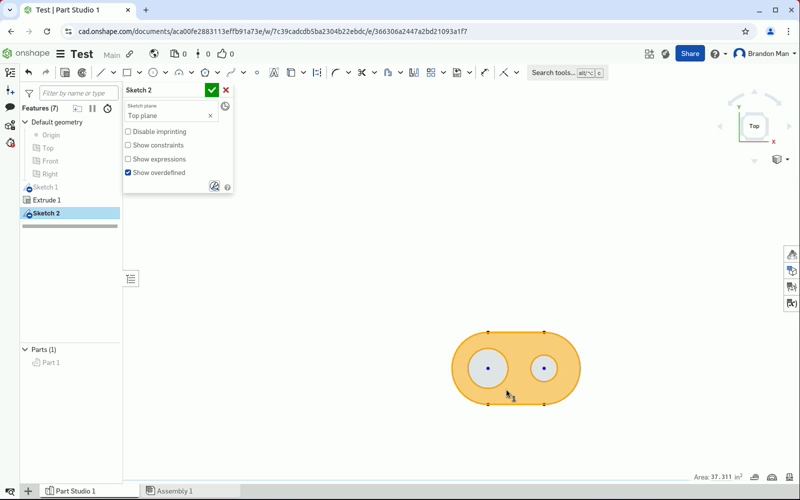
scroll(-6)
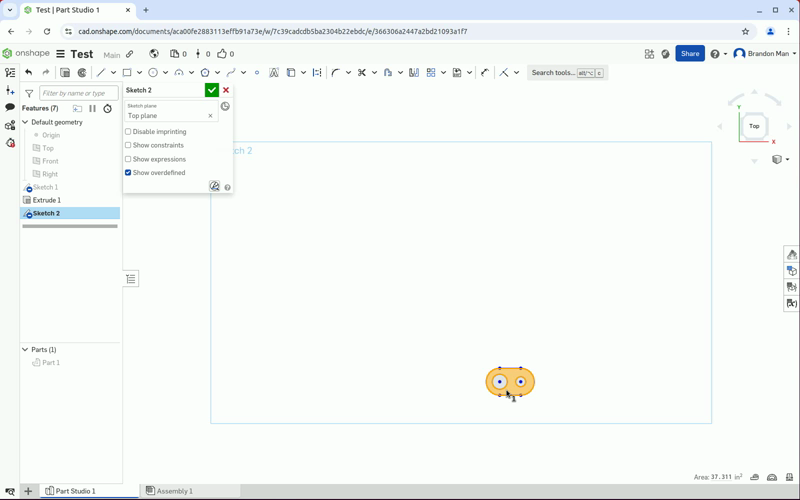
mouse_move(73, 352)
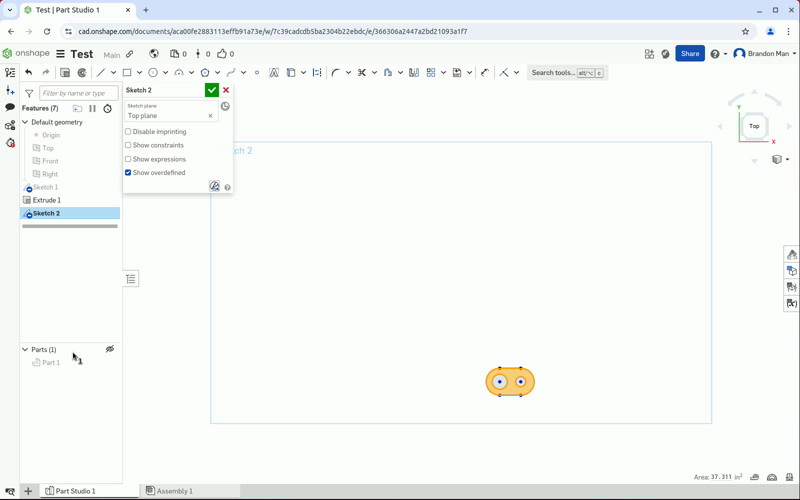
key(shift+y)
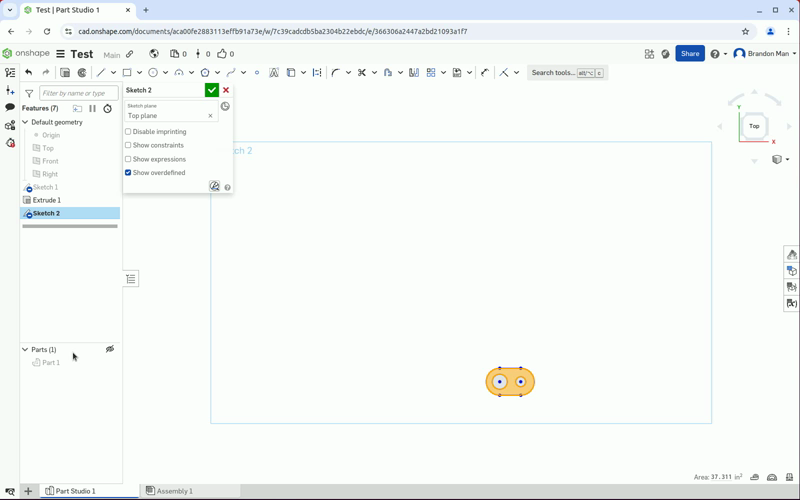
key(shift+e)
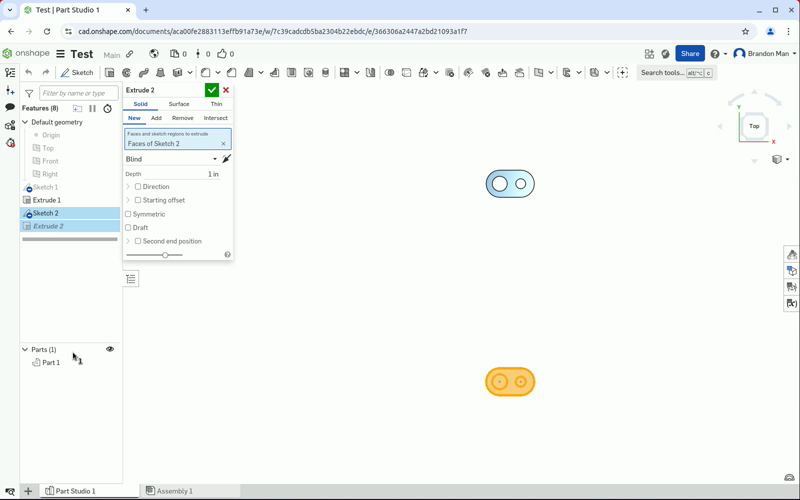
mouse_move(143, 106)
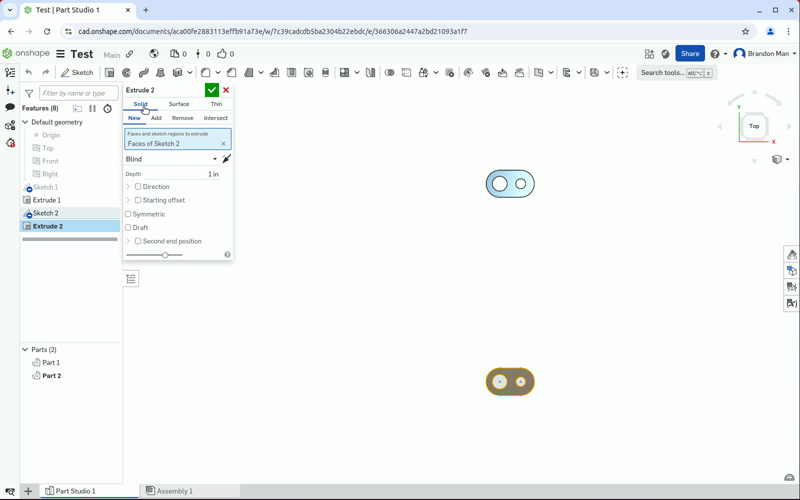
click(143, 106)
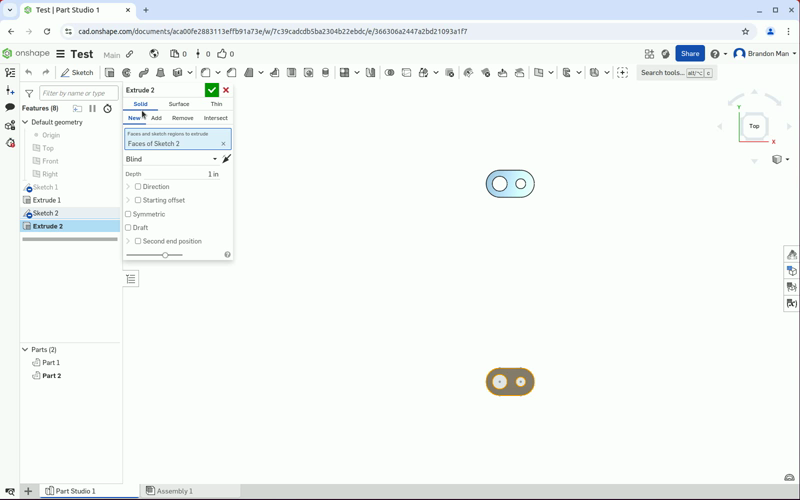
mouse_move(137, 120)
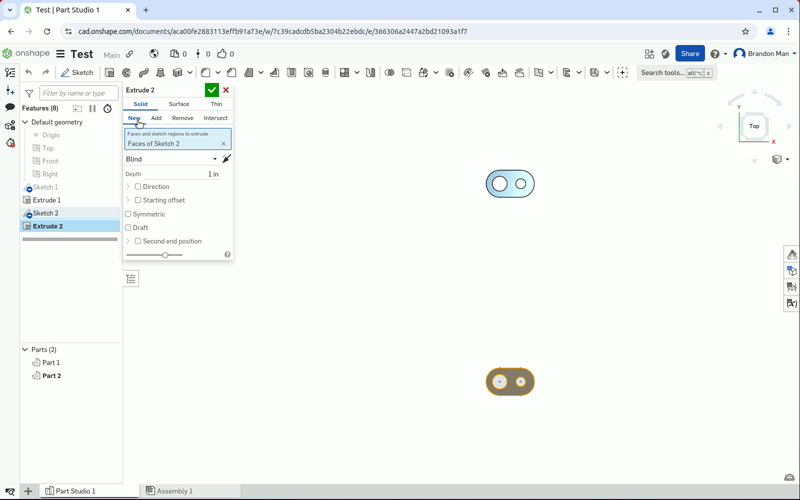
click(137, 120)
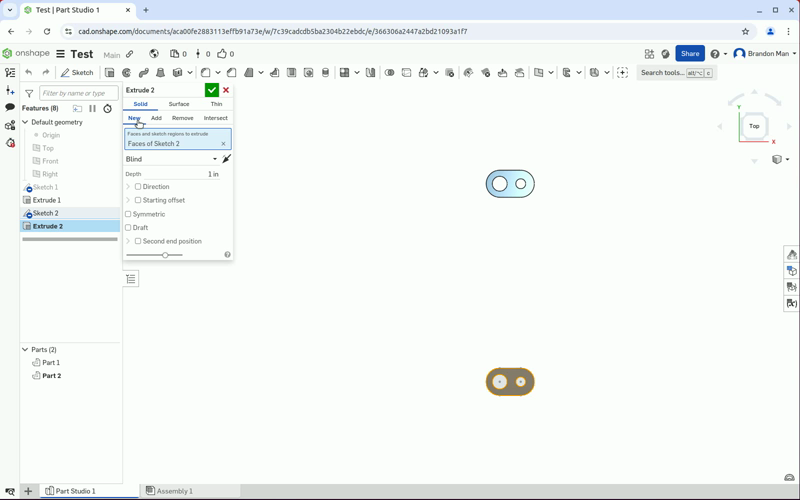
key(tab, 4)
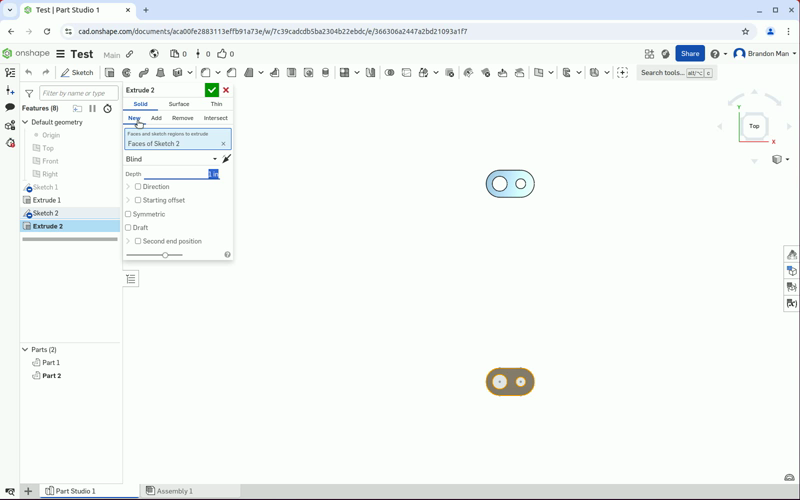
text(0.722)
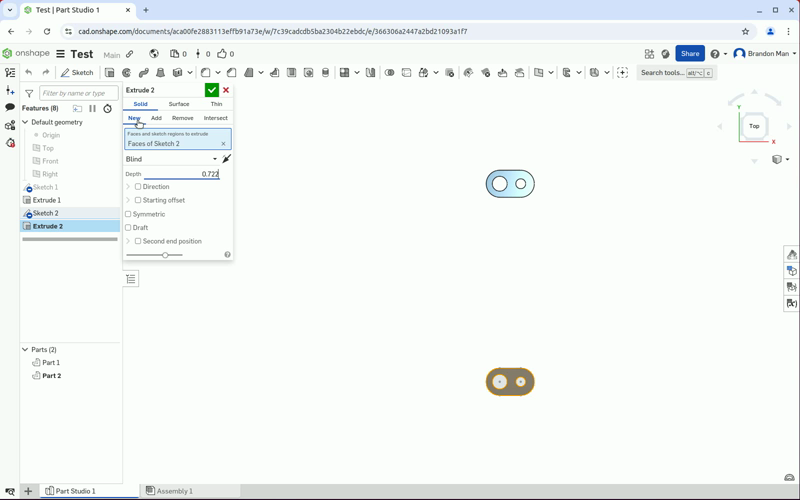
key(enter)
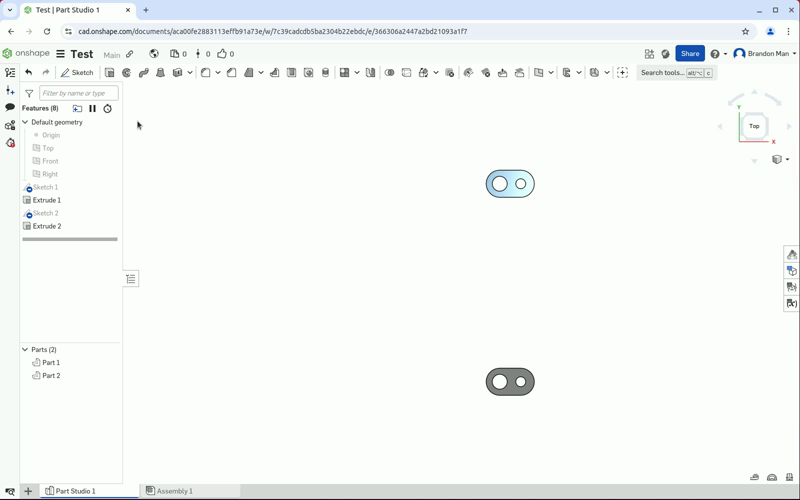
key(shift+h)
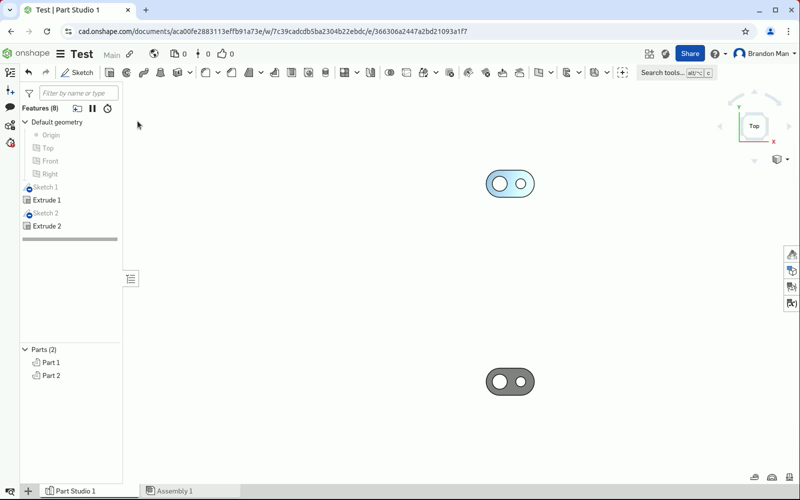
key(shift+h)
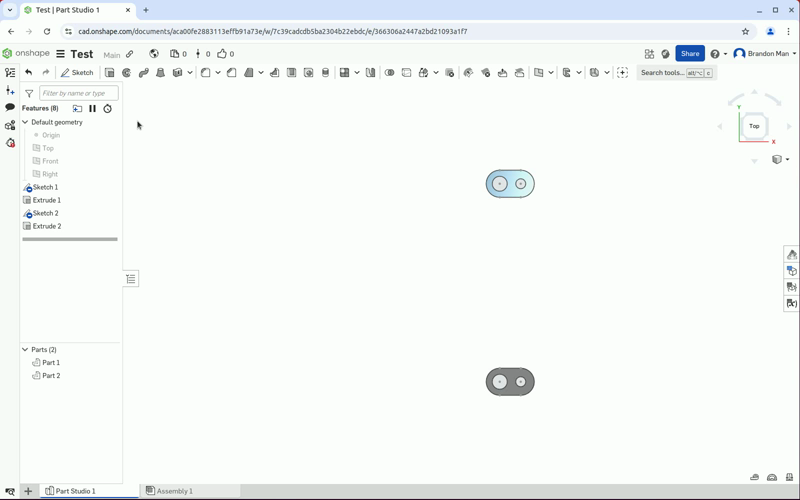
key(shift+7)
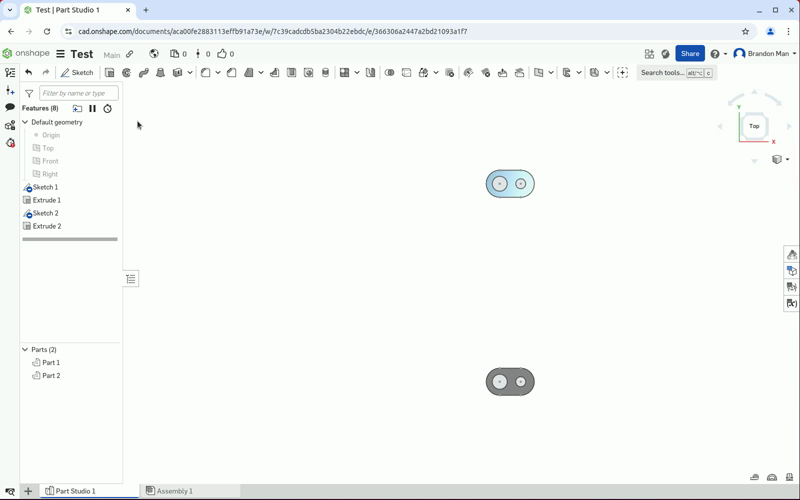
key(up, 3)
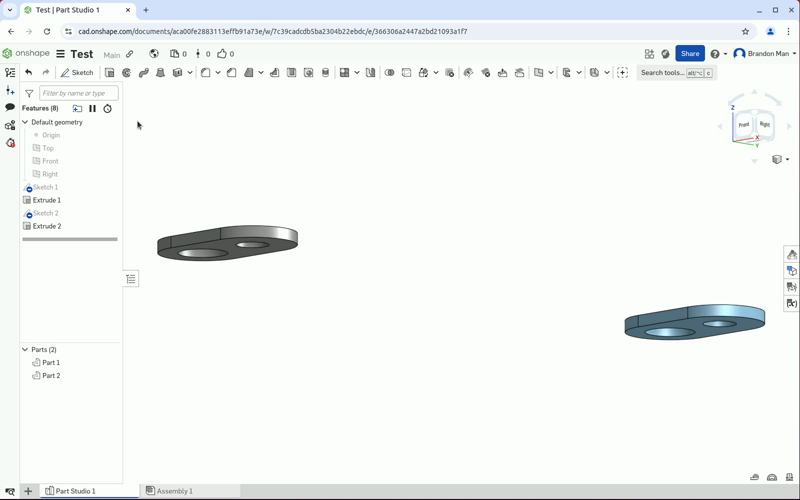
key(left, 3)
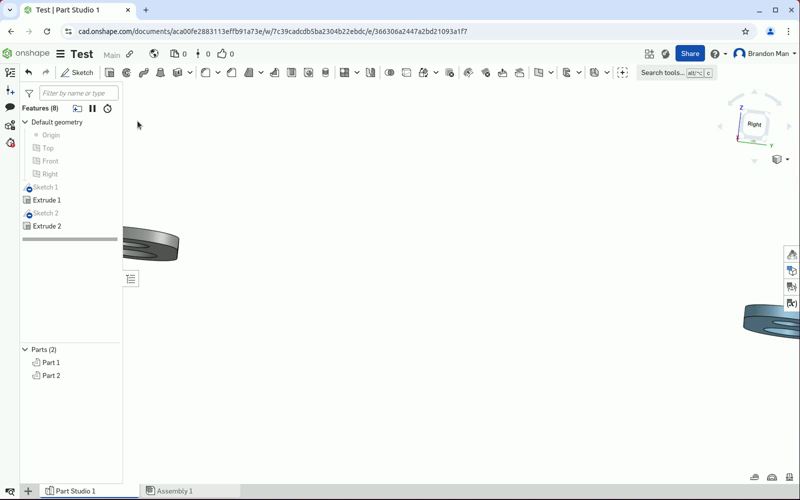
key(right, 3)
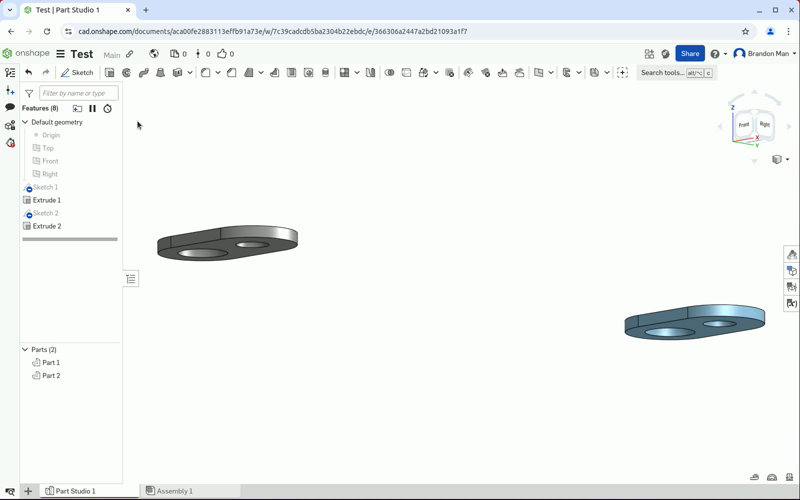
key(down, 3)
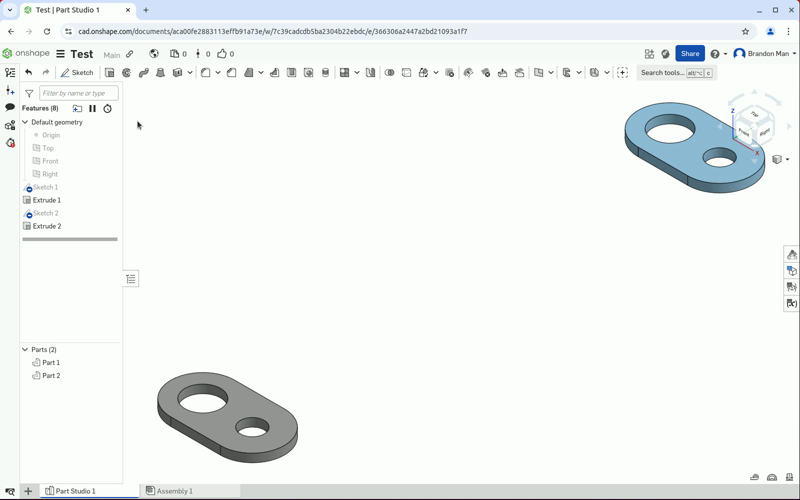
mouse_move(73, 189)
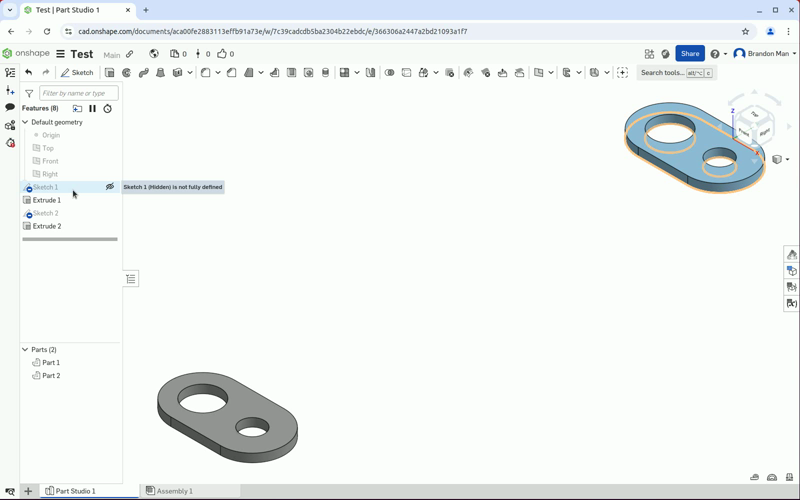
click(73, 189)